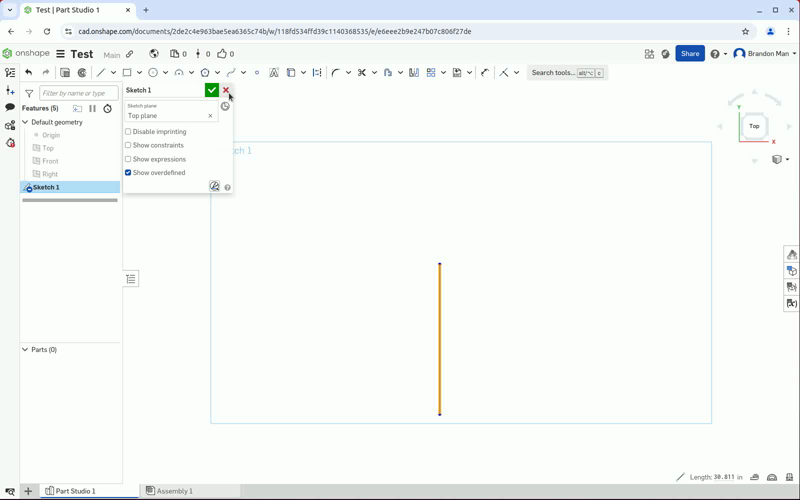
key(shift+h)
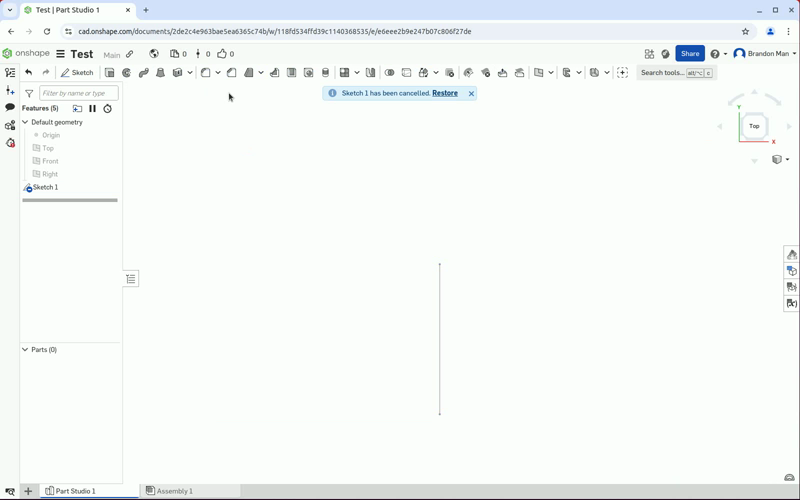
key(shift+s)
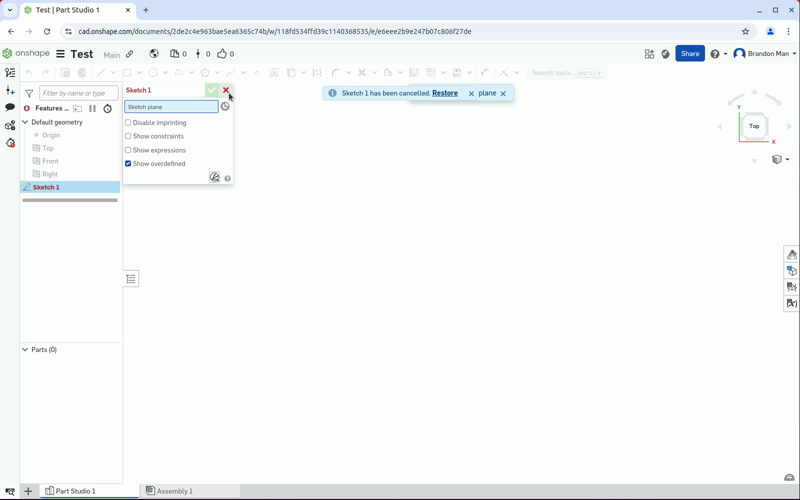
mouse_move(73, 150)
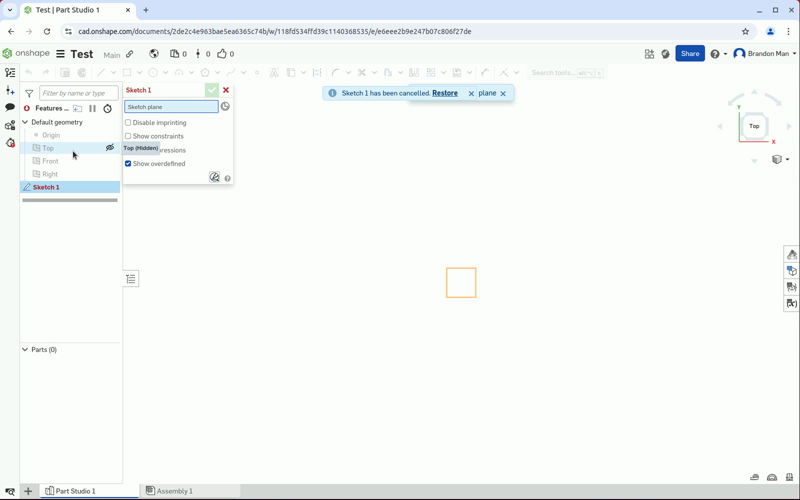
click(73, 150)
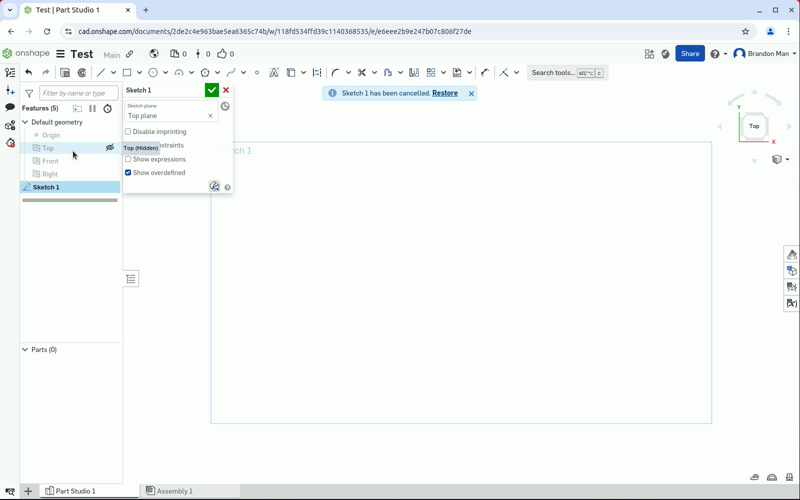
mouse_move(73, 352)
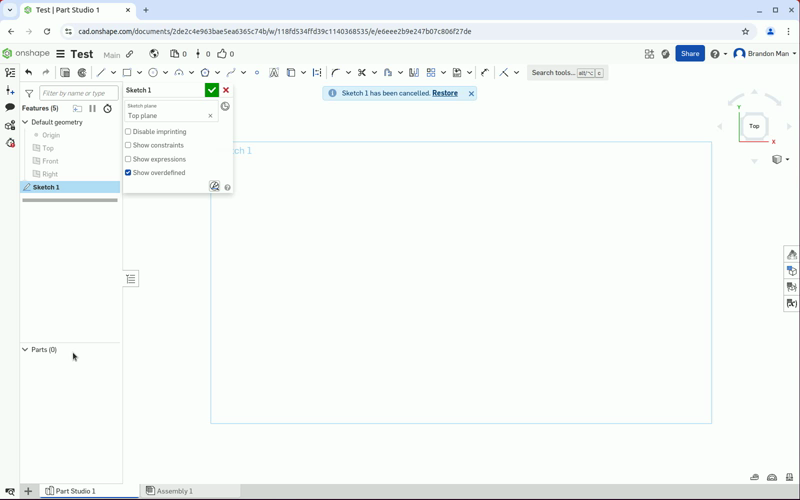
key(y)
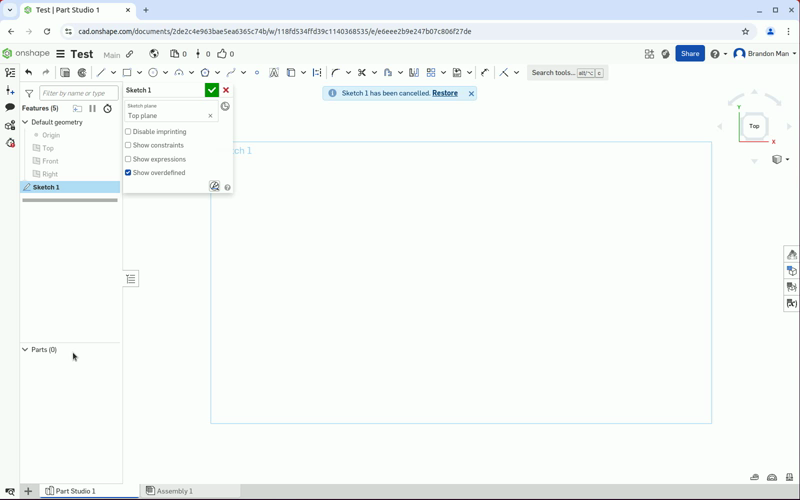
key(a)
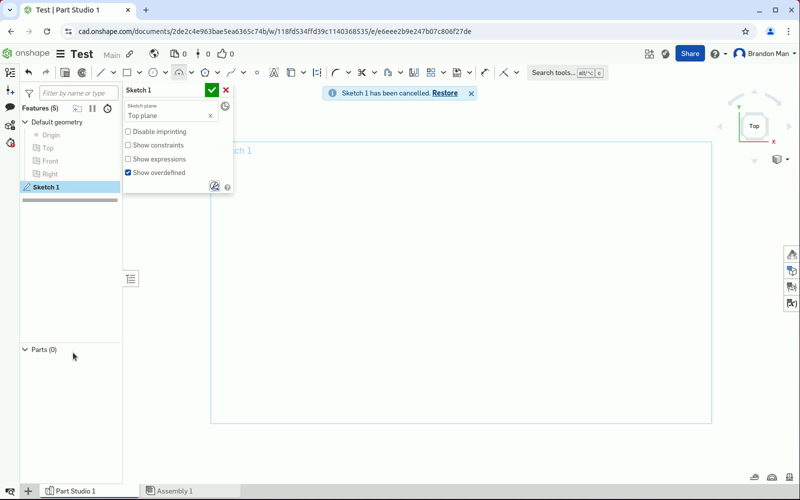
key_down(shift)
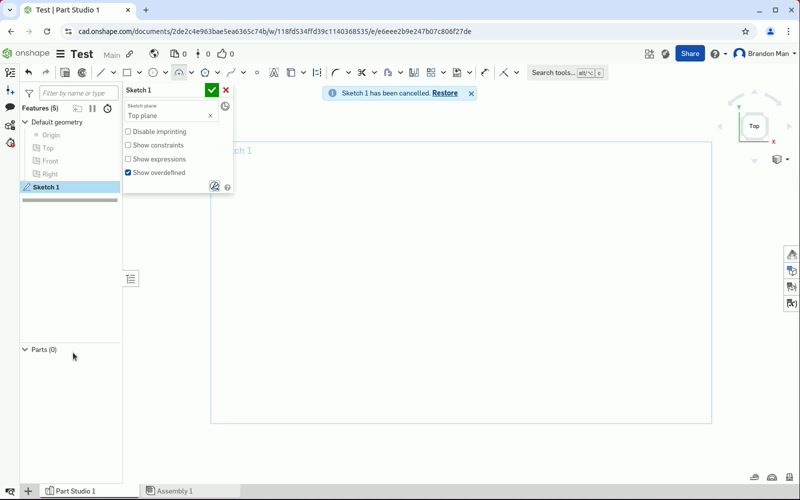
mouse_move(364, 381)
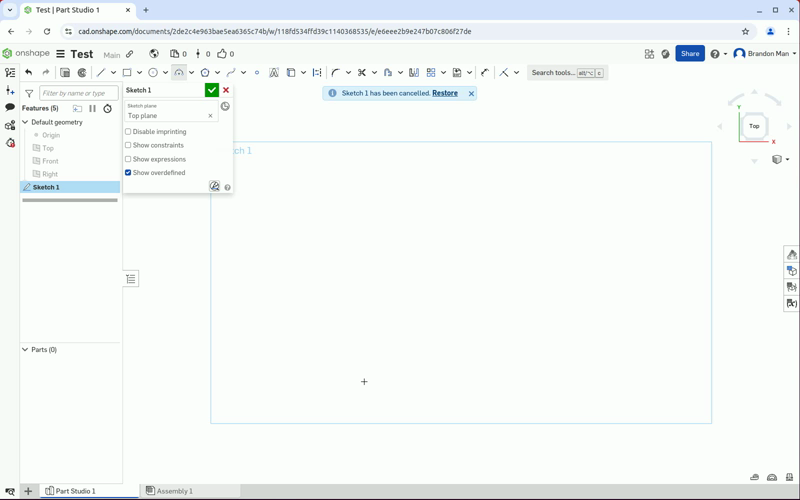
click(364, 381)
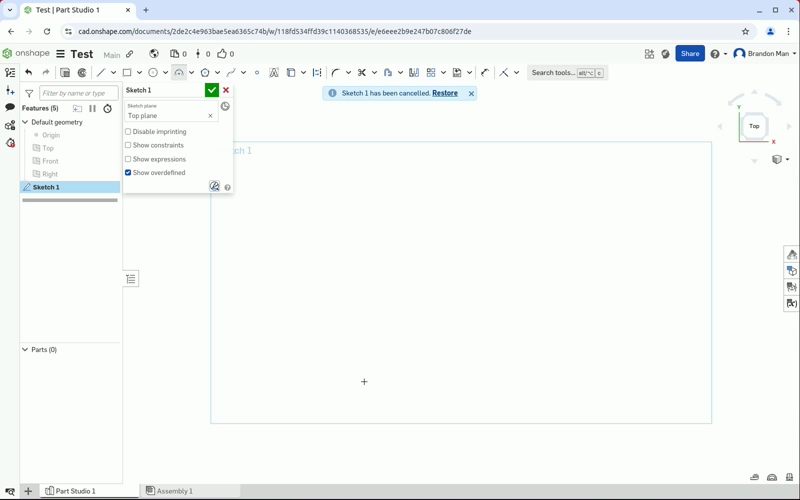
key_up(shift)
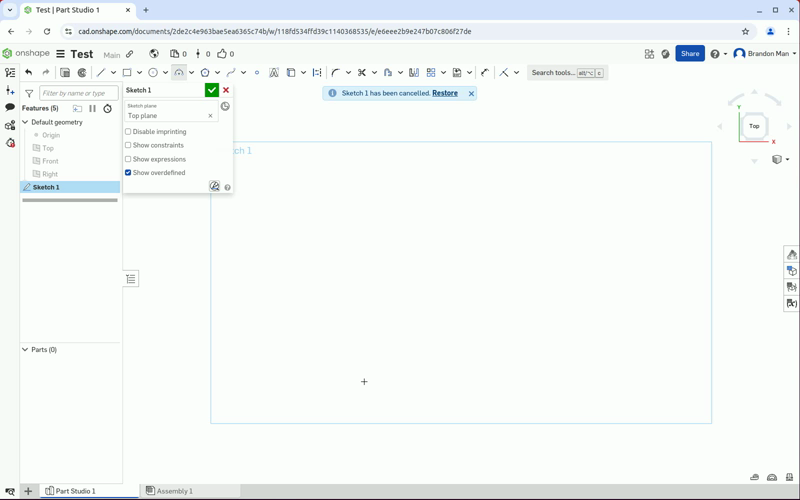
key_down(shift)
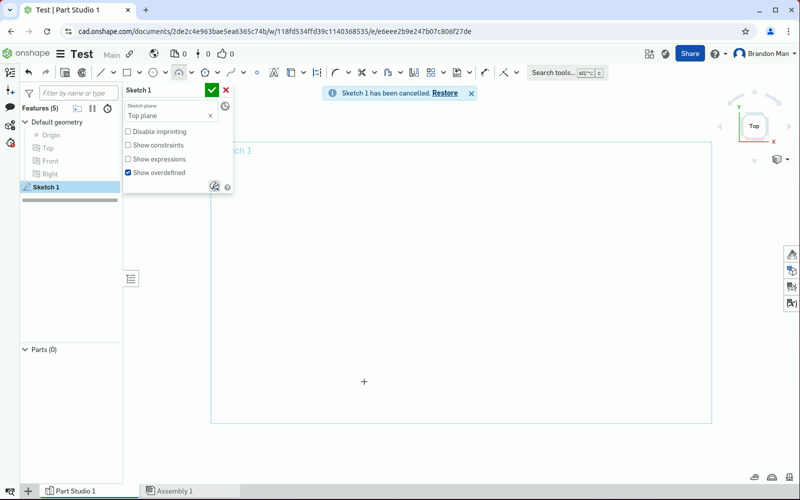
mouse_move(377, 394)
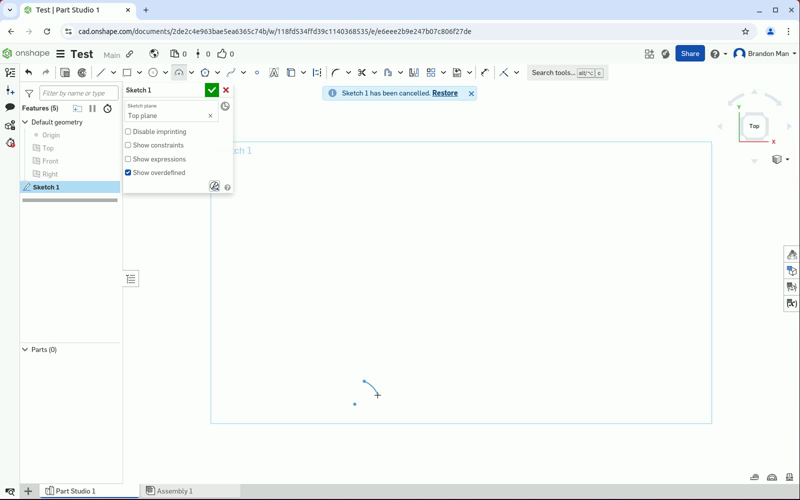
click(377, 394)
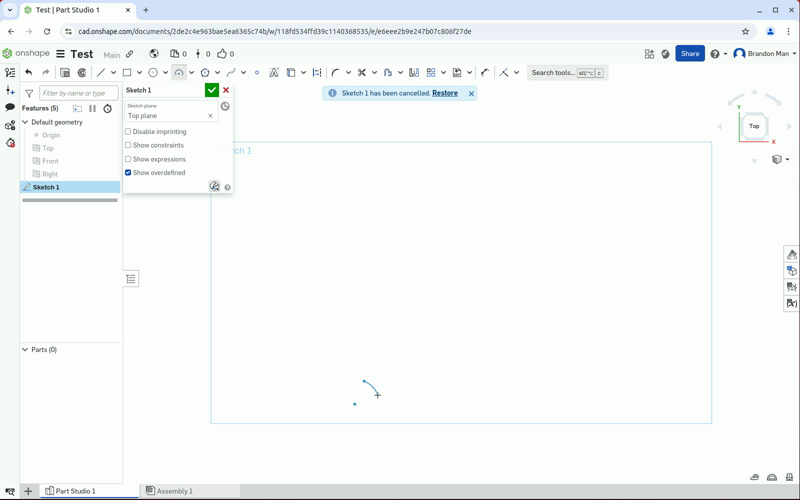
mouse_move(368, 390)
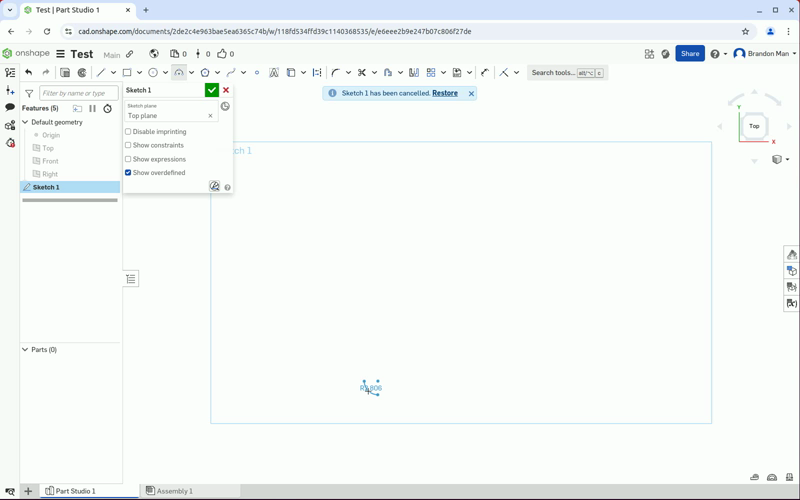
click(368, 390)
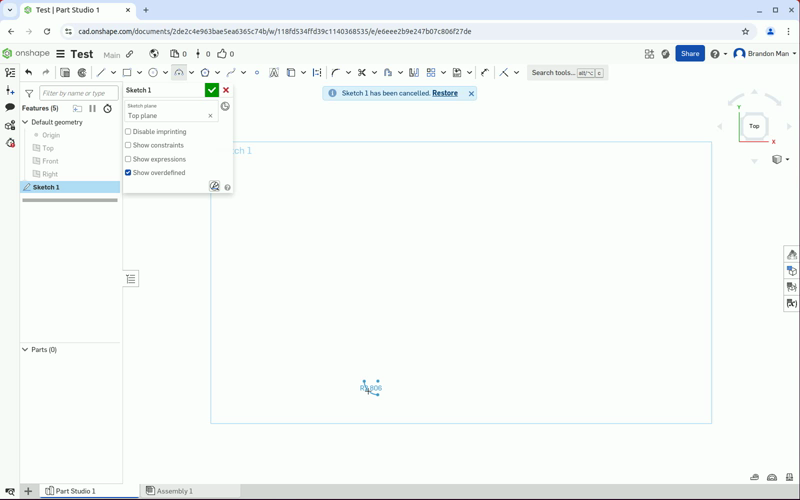
key_up(shift)
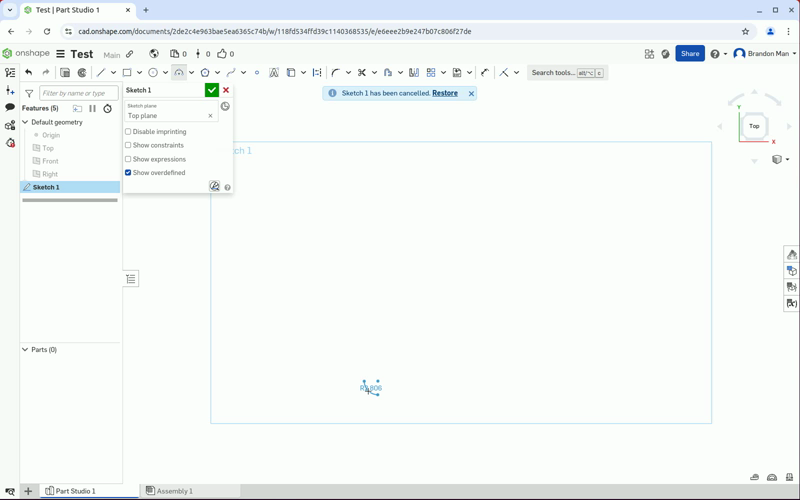
key(esc)
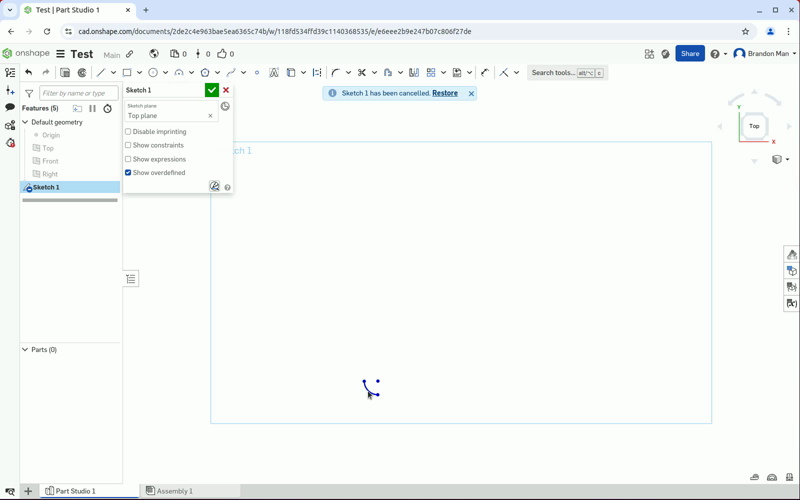
key(l)
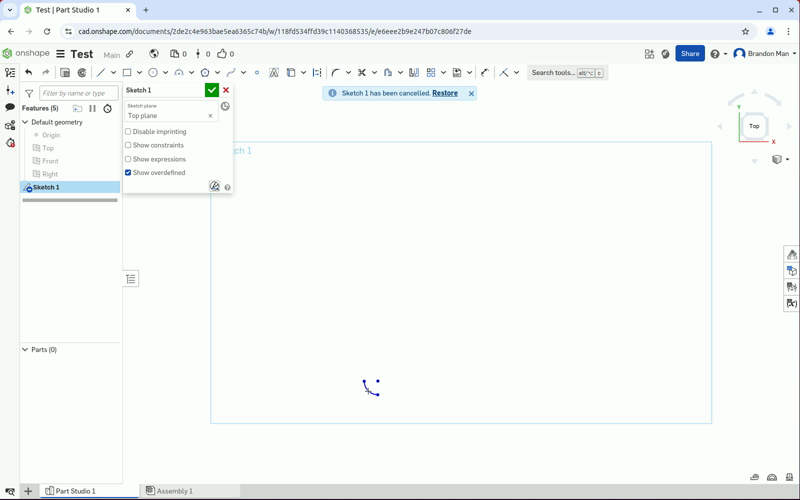
mouse_move(377, 394)
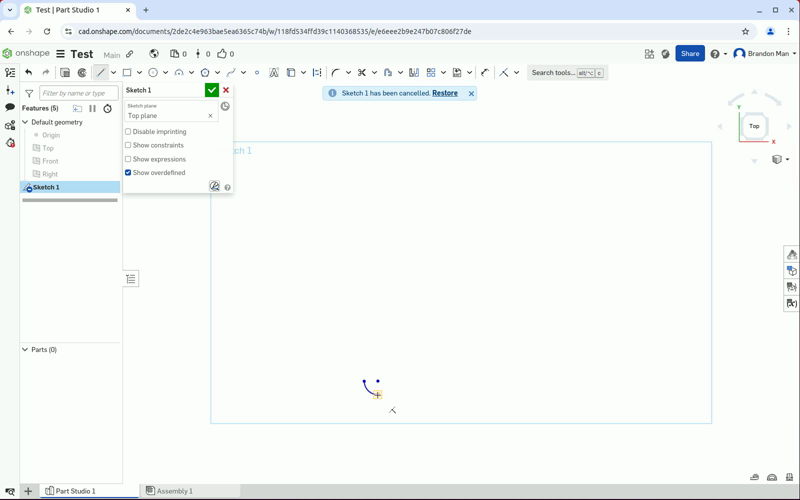
click(377, 394)
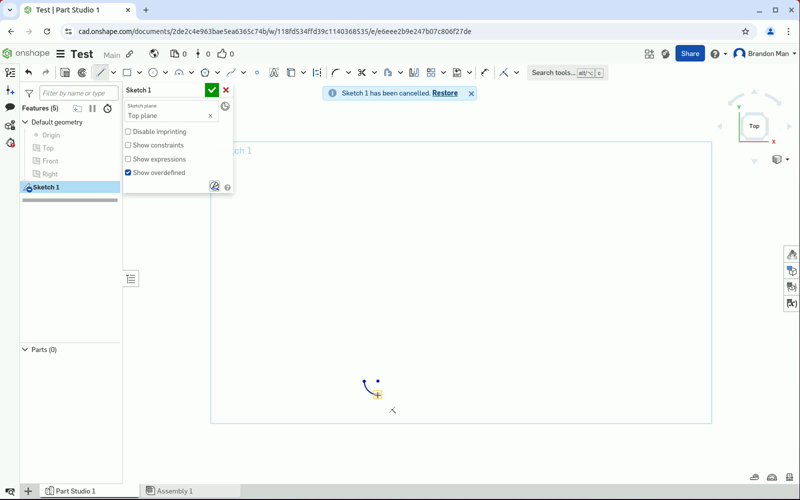
key_down(shift)
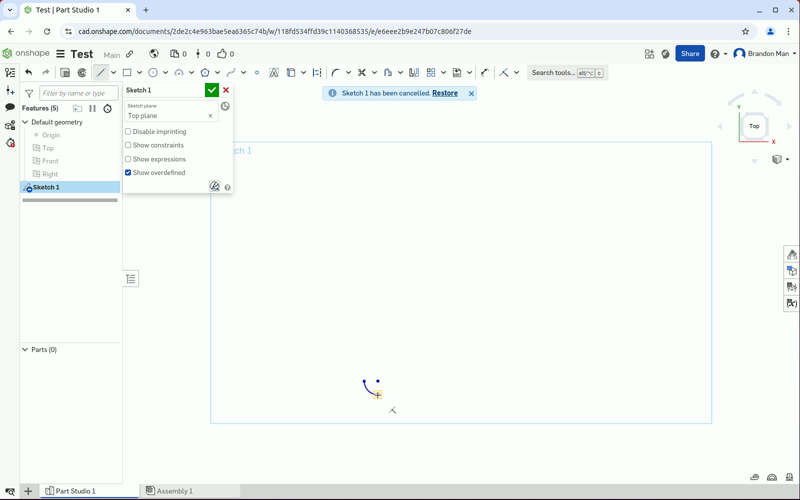
mouse_move(541, 394)
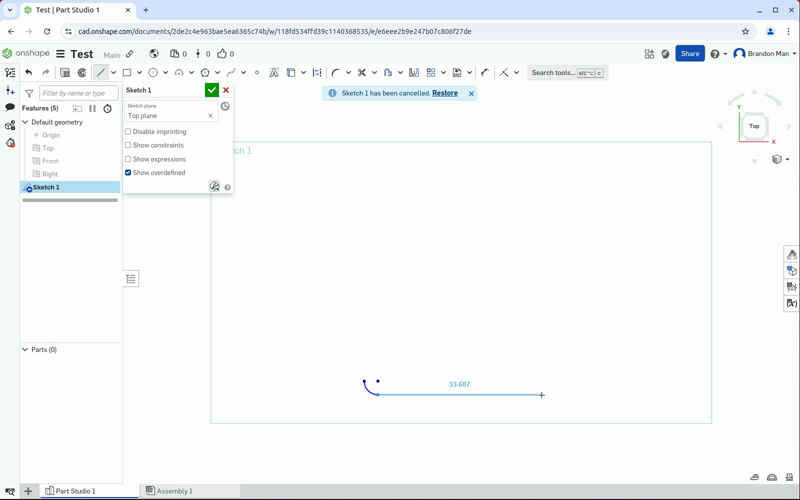
click(541, 394)
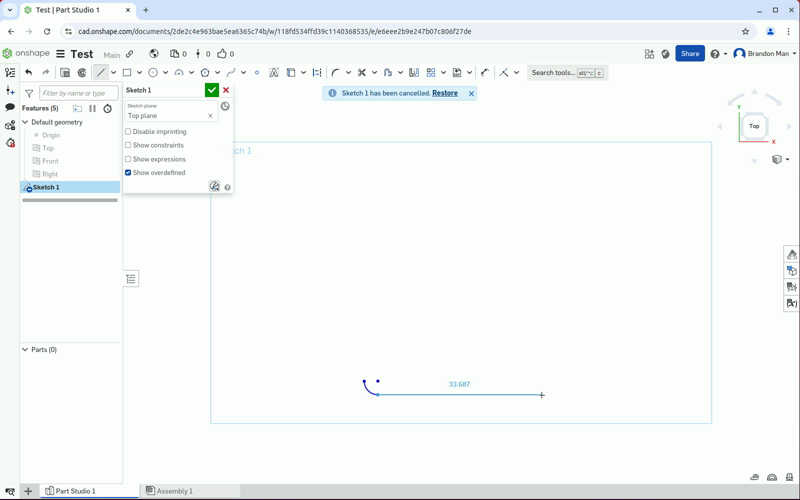
key_up(shift)
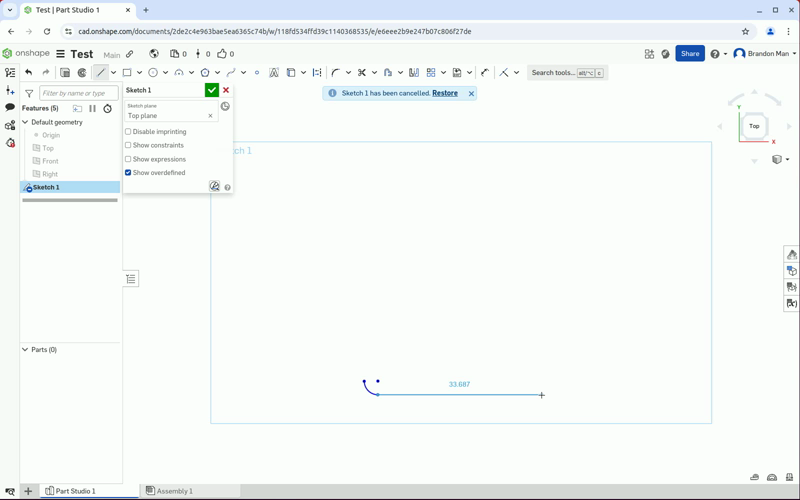
key(esc)
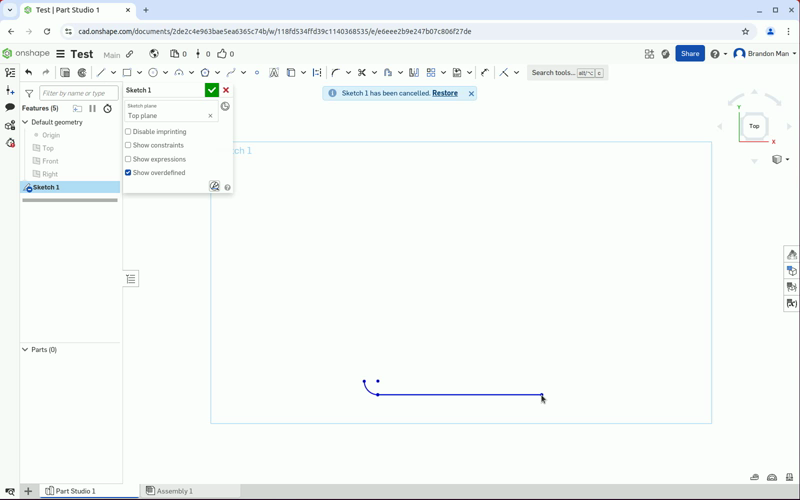
key(a)
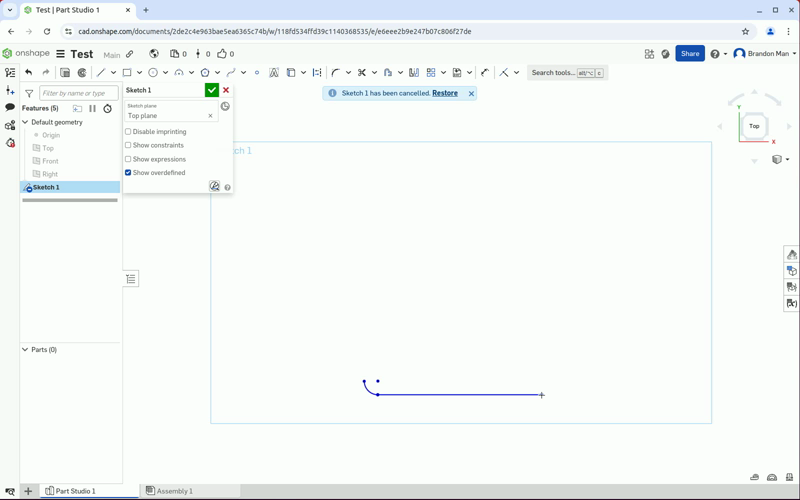
mouse_move(541, 394)
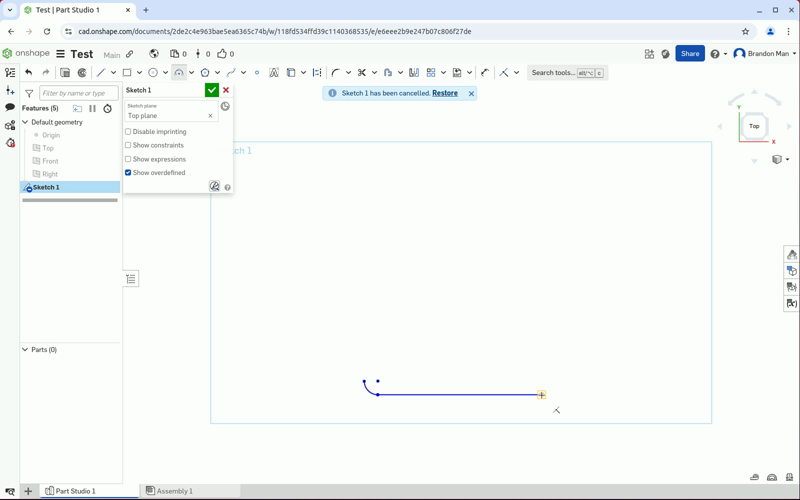
click(541, 394)
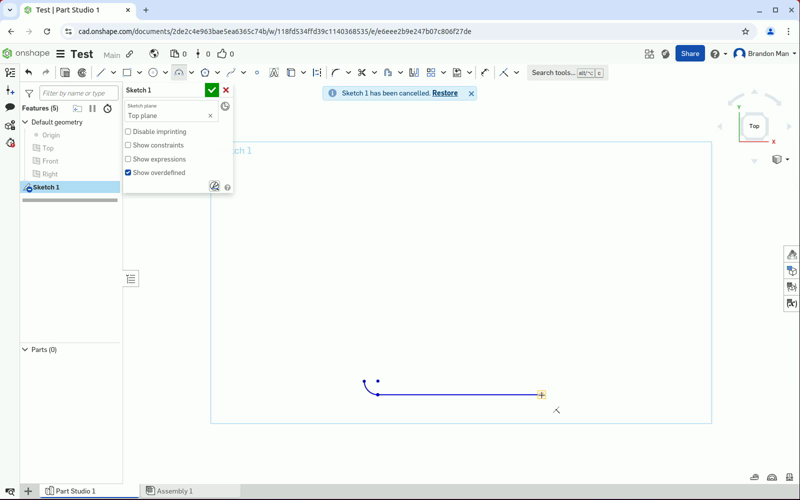
key_down(shift)
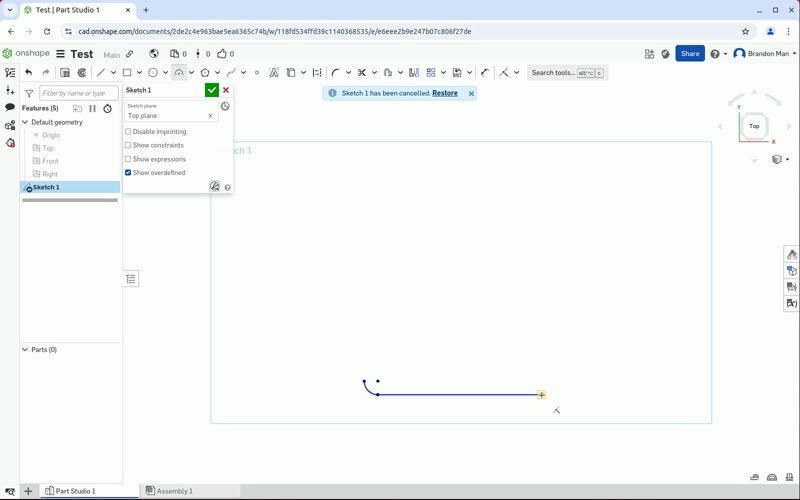
mouse_move(554, 381)
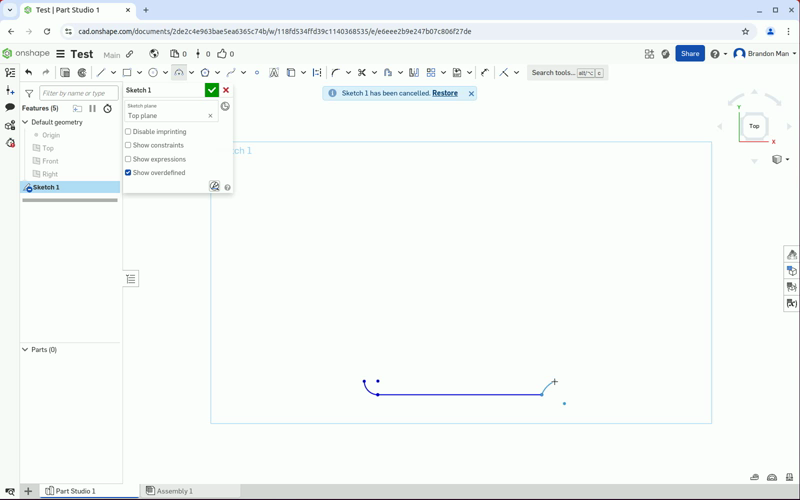
click(554, 381)
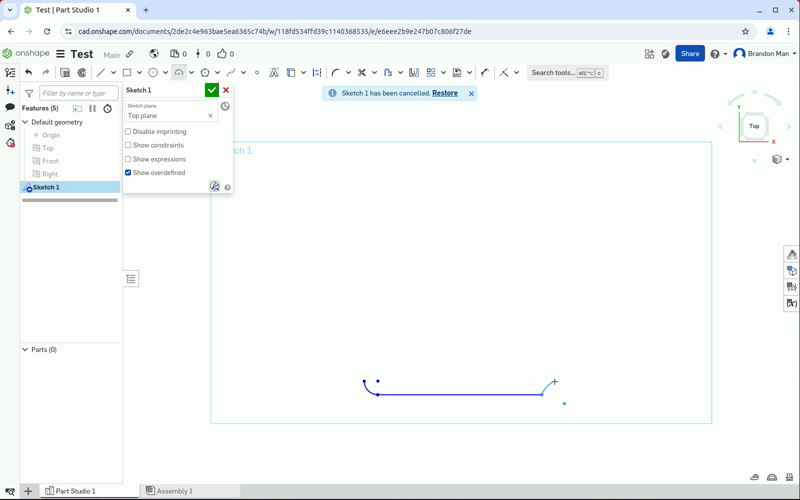
mouse_move(550, 390)
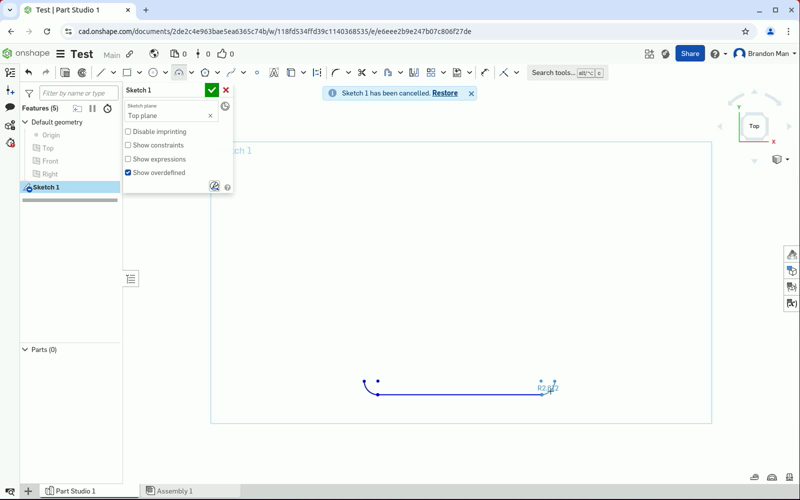
click(550, 390)
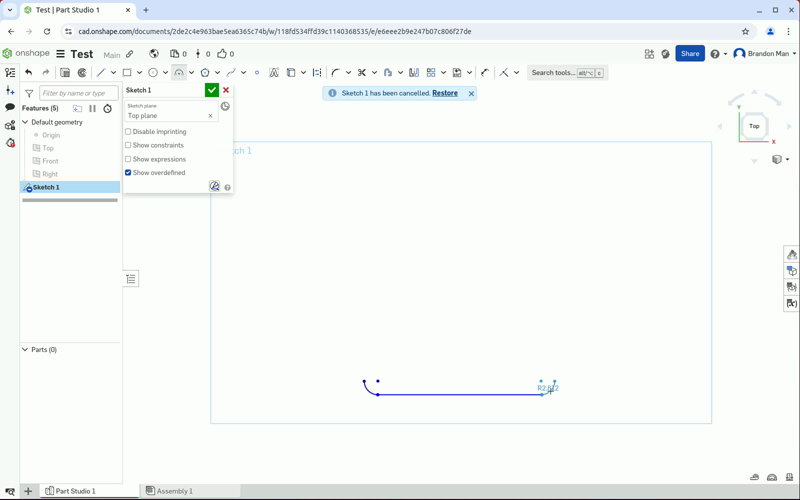
key_up(shift)
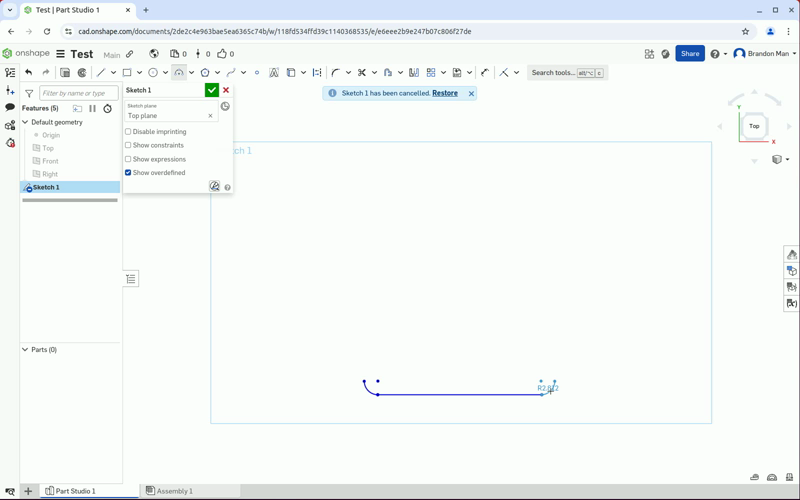
key(esc)
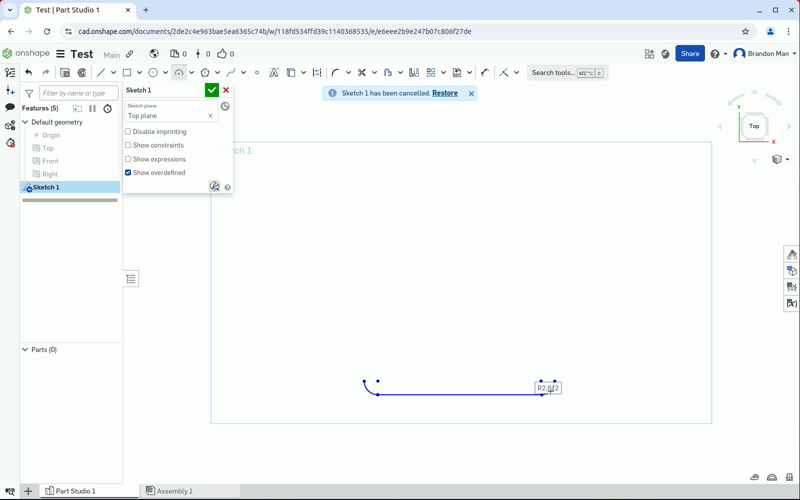
key(l)
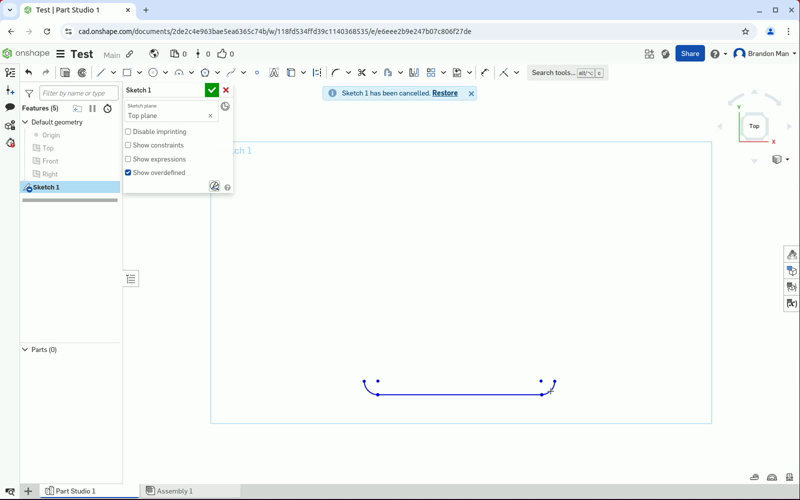
mouse_move(554, 381)
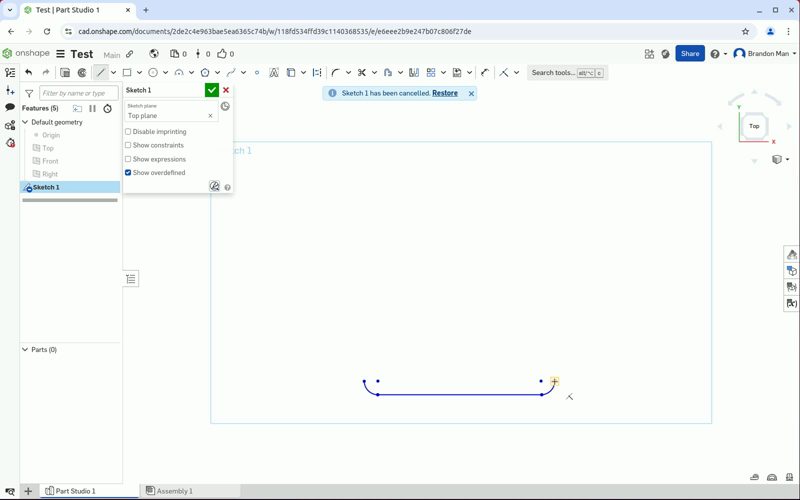
click(554, 381)
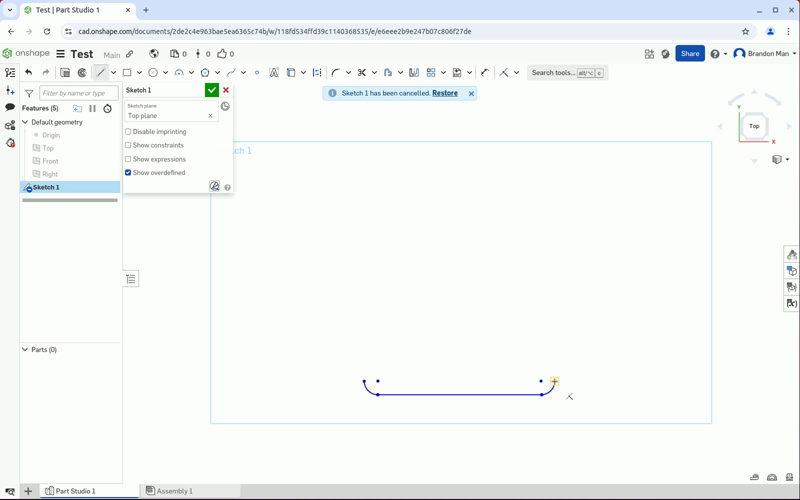
key_down(shift)
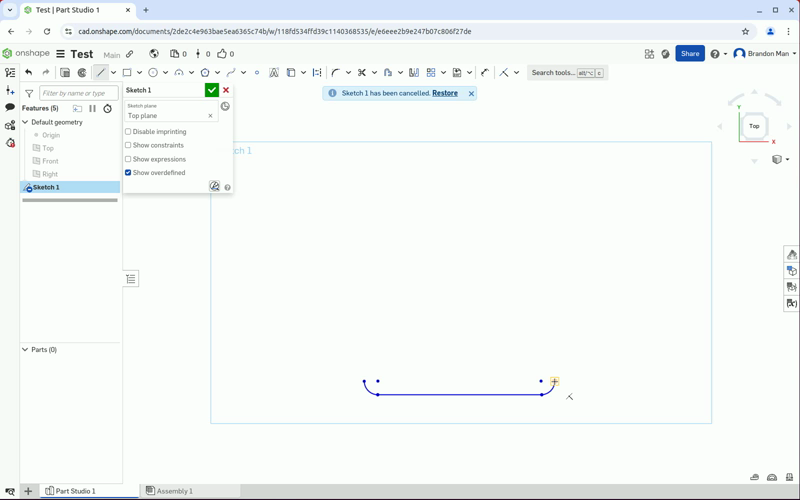
mouse_move(554, 184)
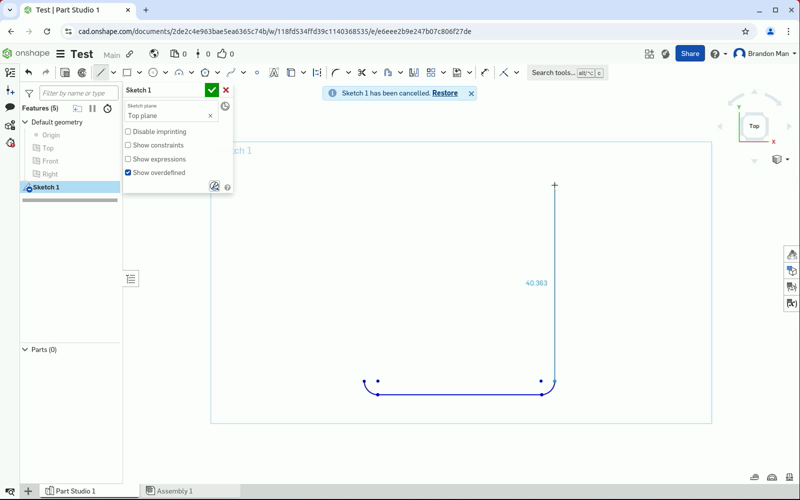
click(554, 184)
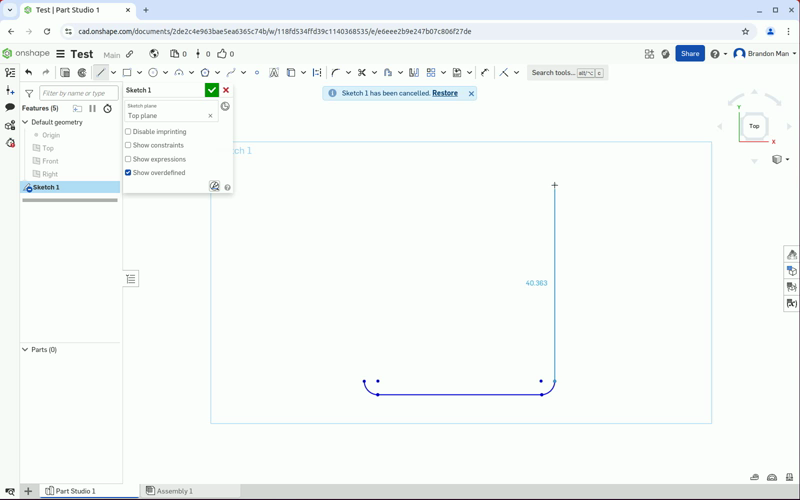
key_up(shift)
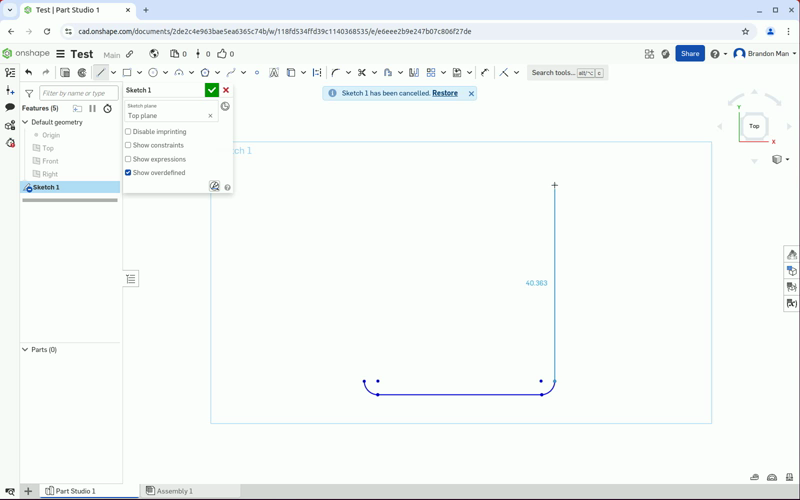
key(esc)
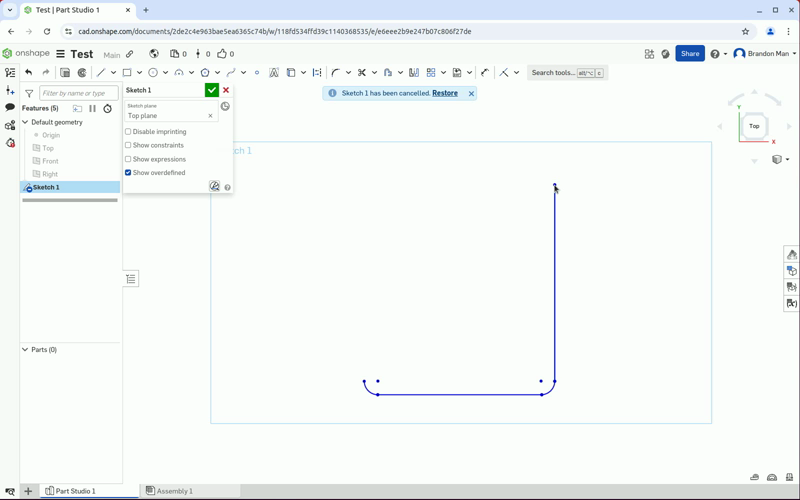
key(a)
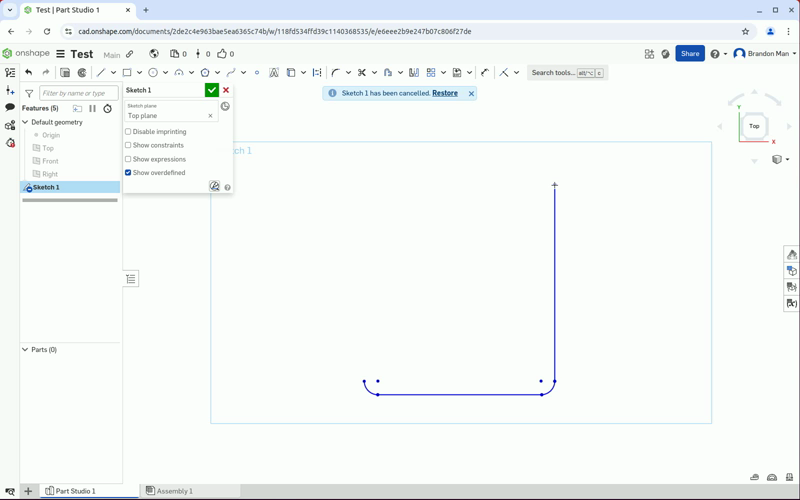
mouse_move(554, 184)
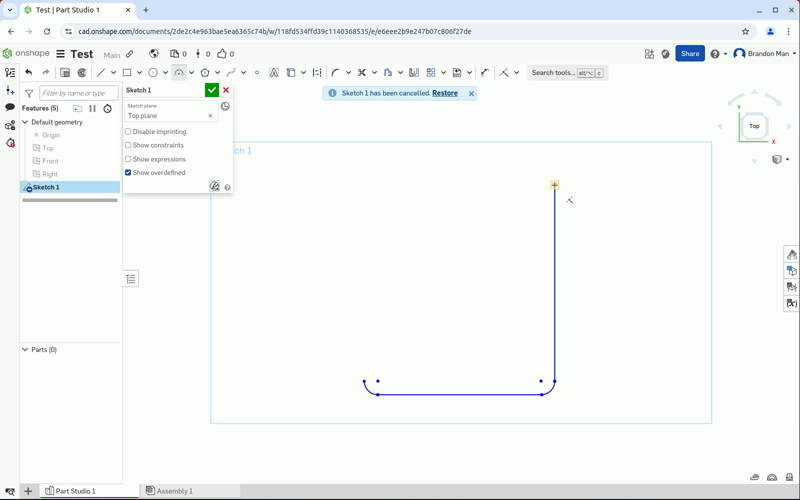
click(554, 184)
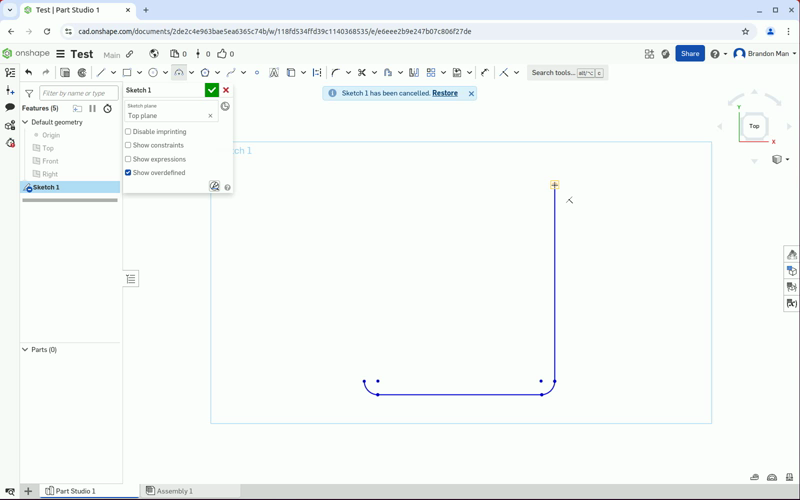
key_down(shift)
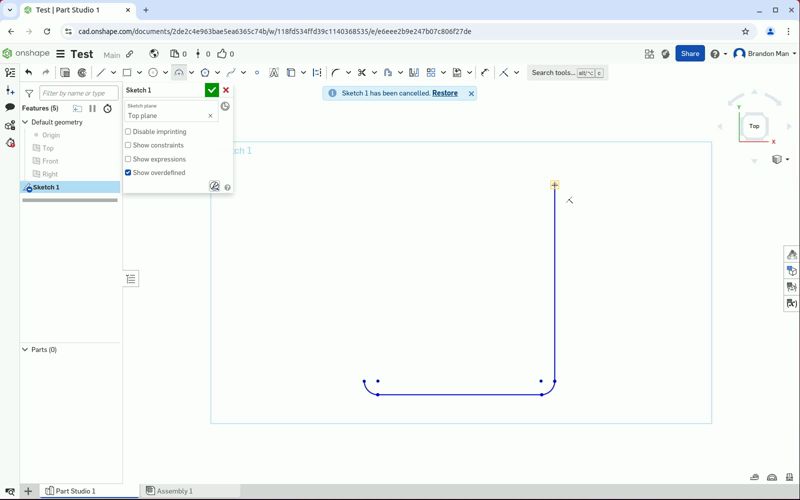
mouse_move(541, 171)
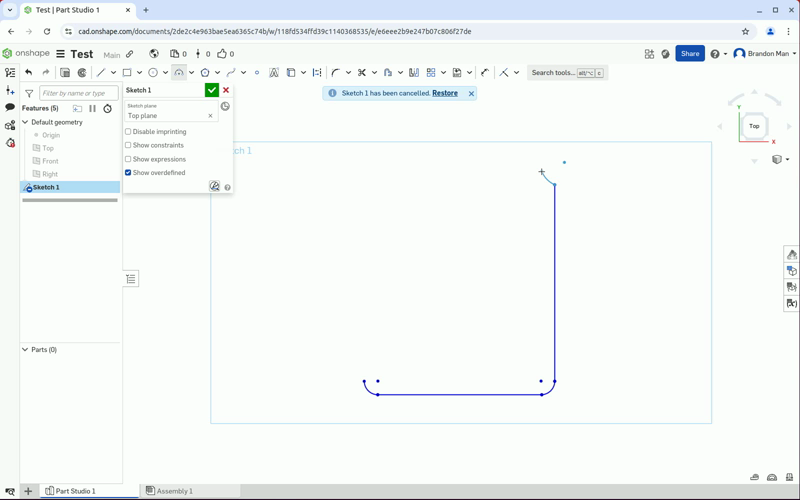
click(541, 171)
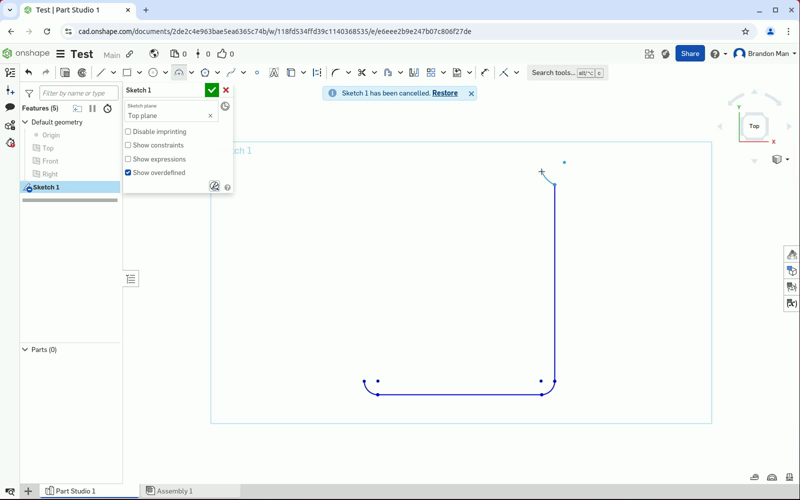
mouse_move(550, 175)
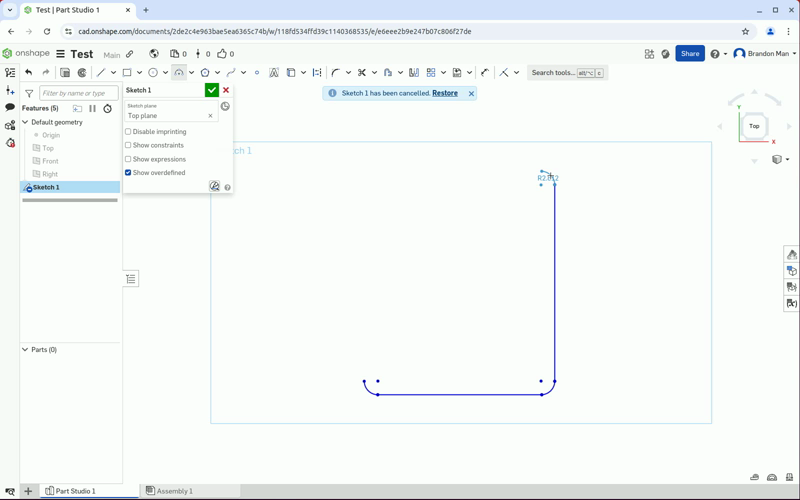
click(550, 175)
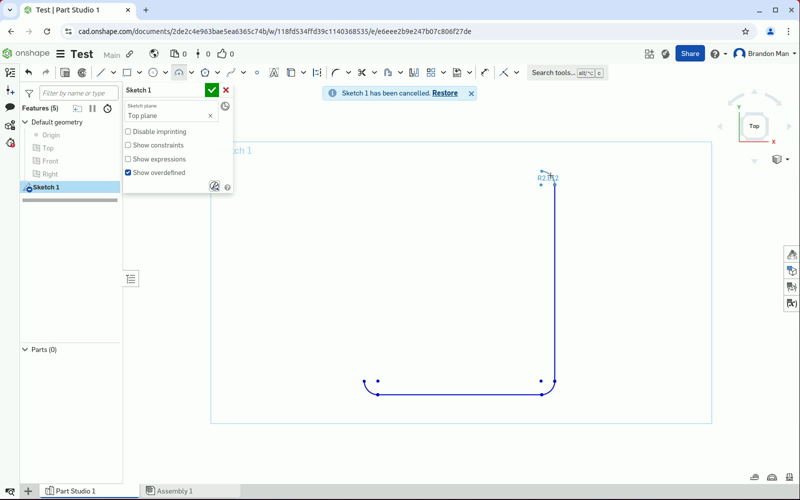
key_up(shift)
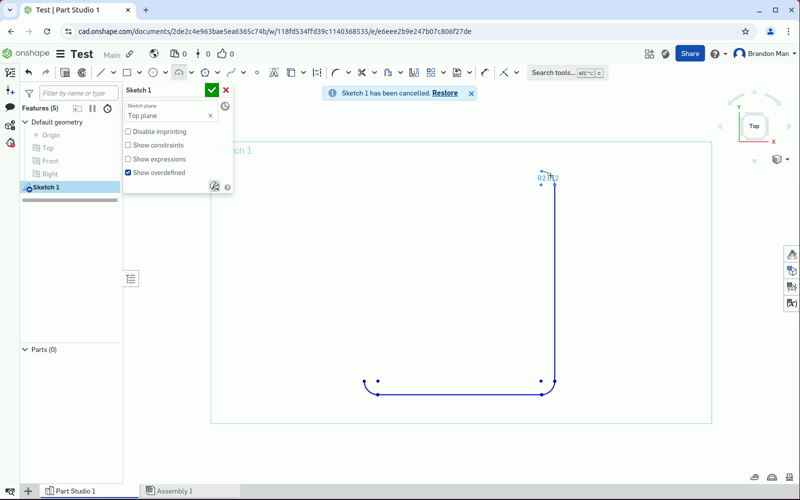
key(esc)
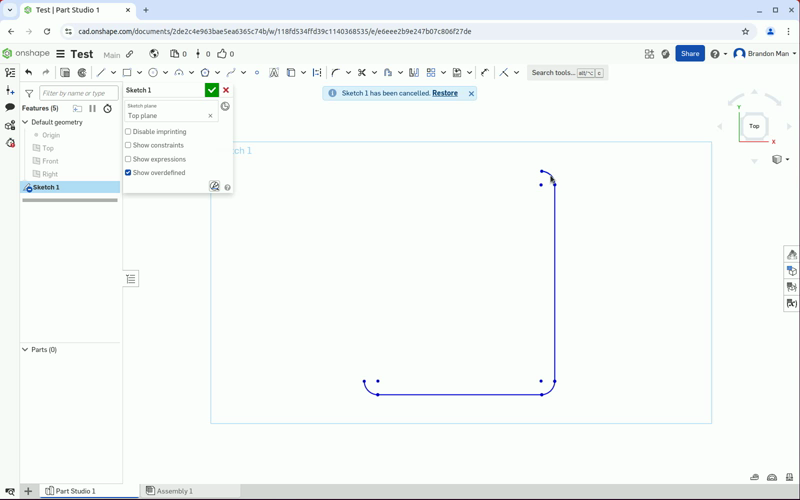
key(l)
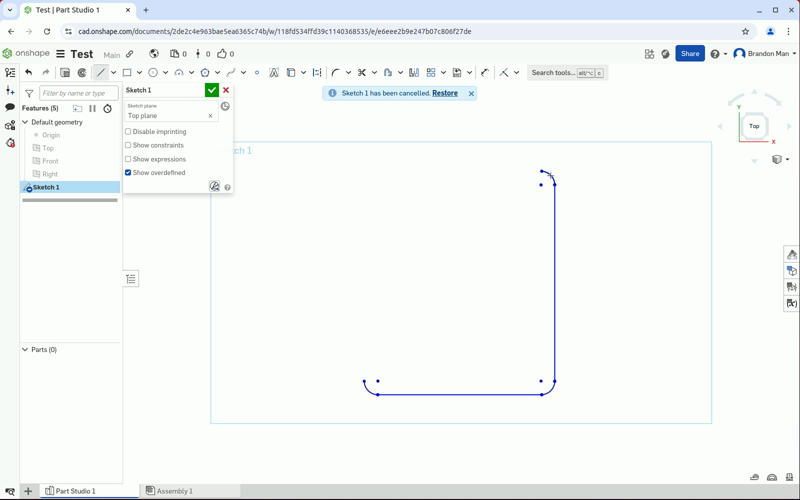
mouse_move(541, 171)
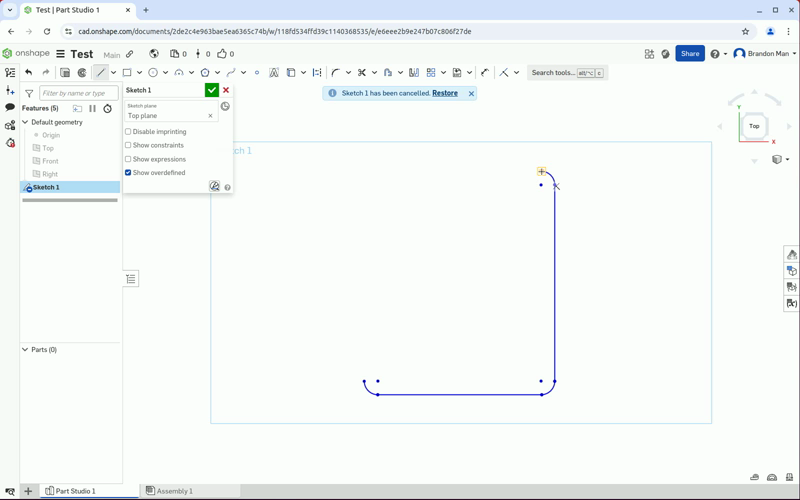
click(541, 171)
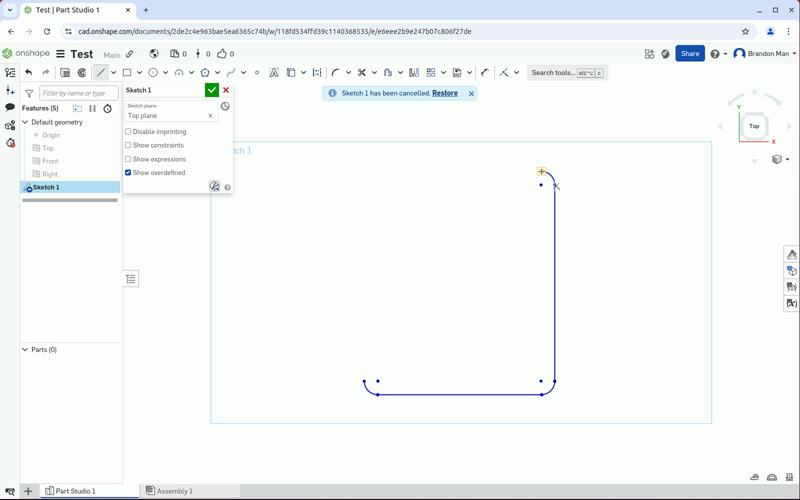
key_down(shift)
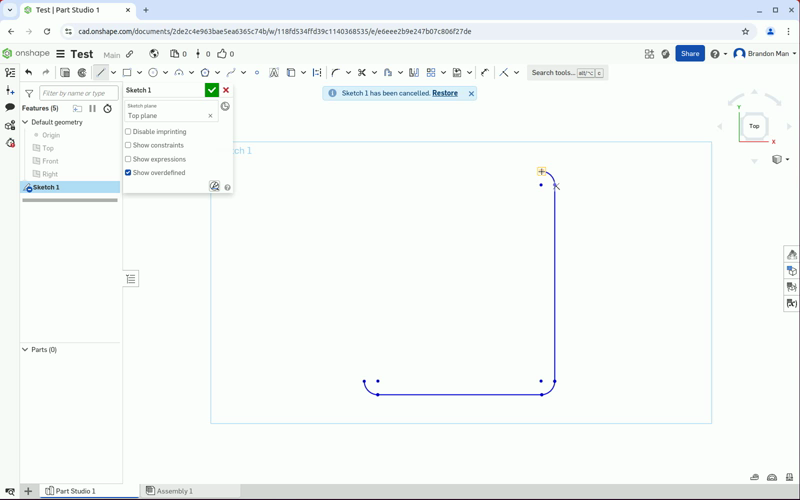
mouse_move(377, 171)
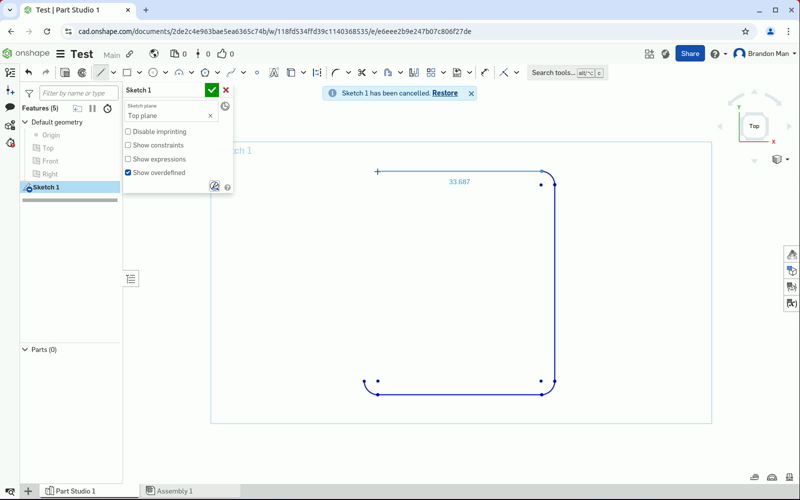
click(377, 171)
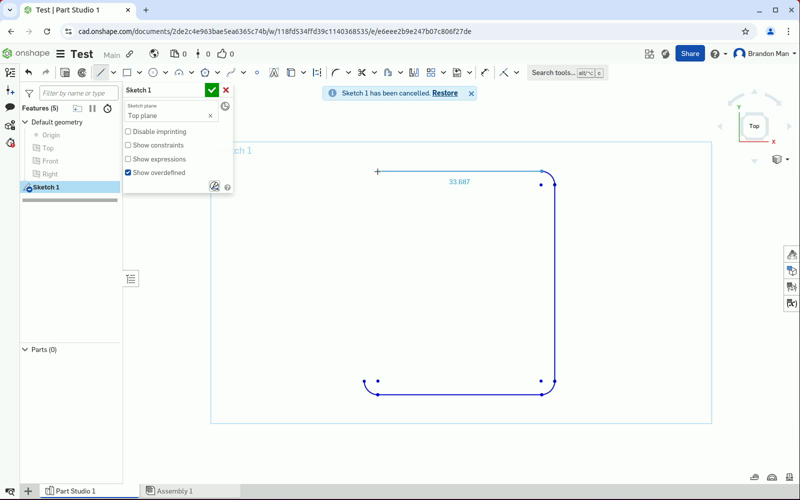
key_up(shift)
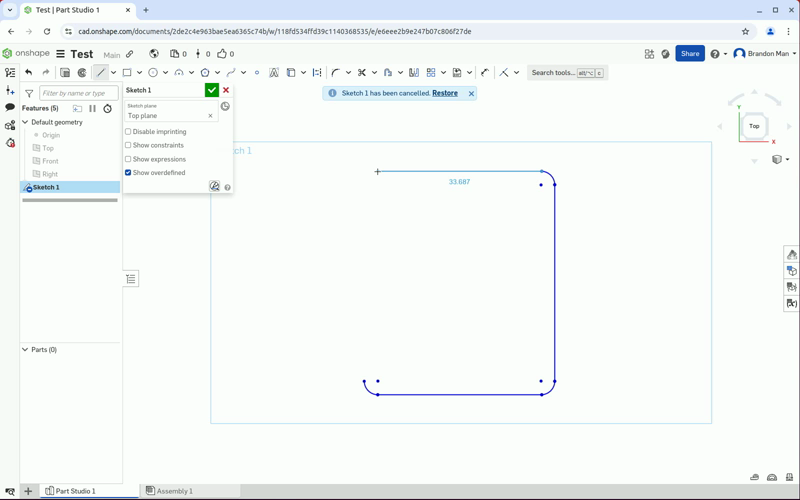
key(esc)
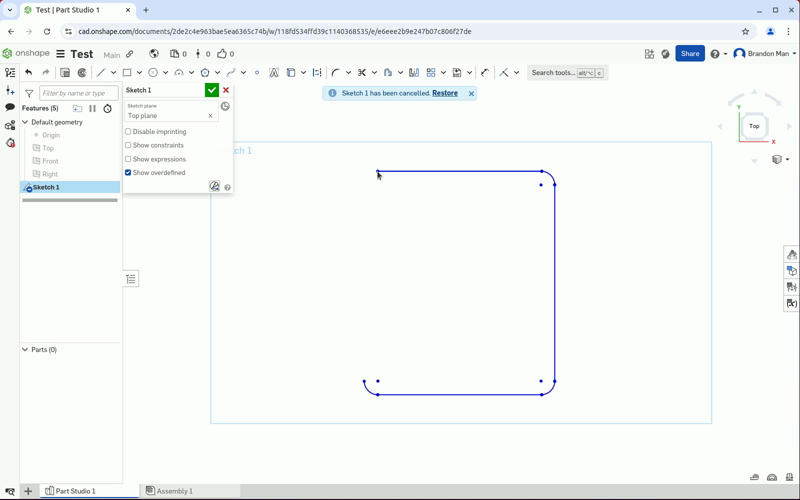
key(a)
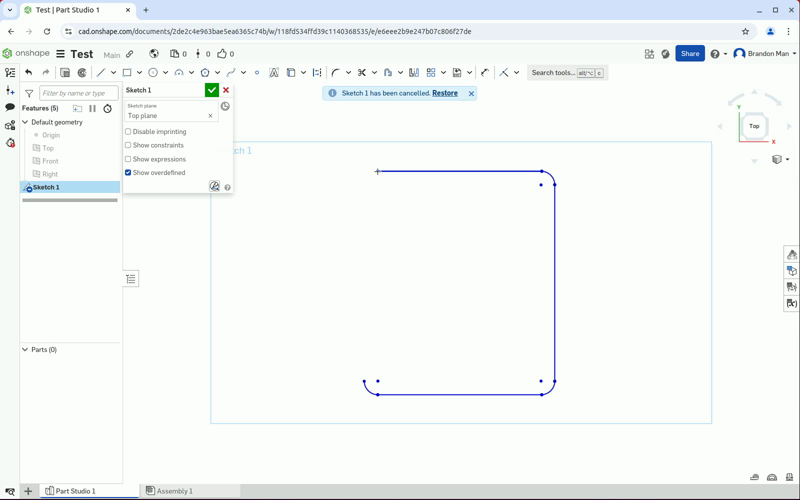
mouse_move(377, 171)
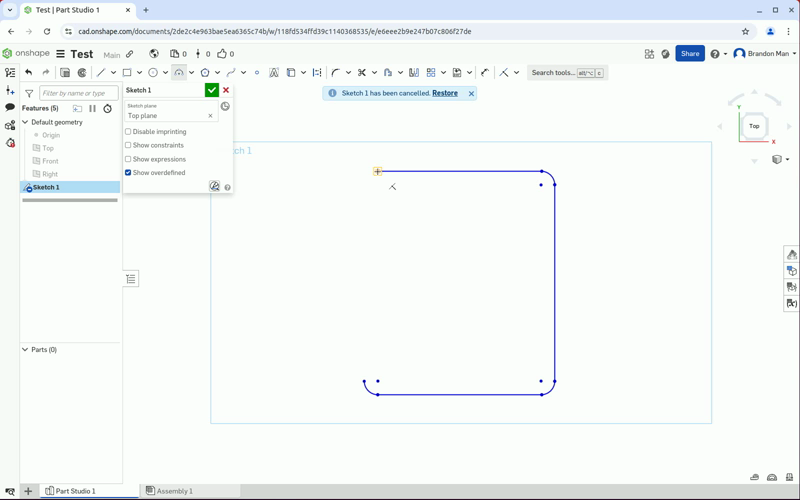
click(377, 171)
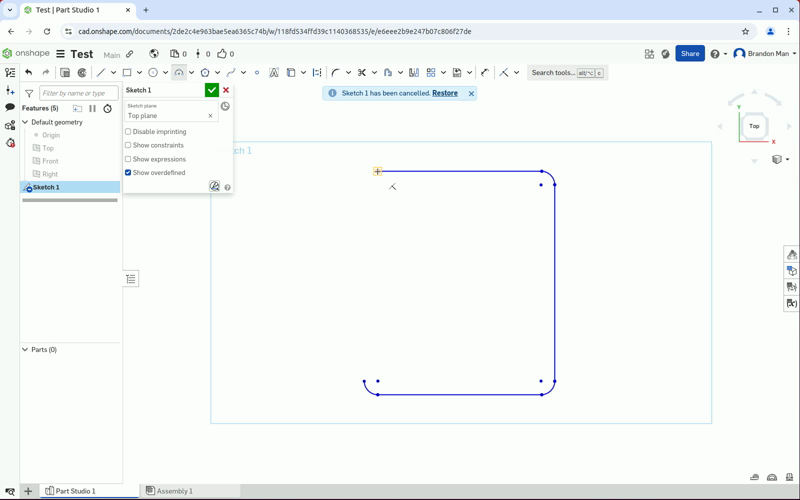
key_down(shift)
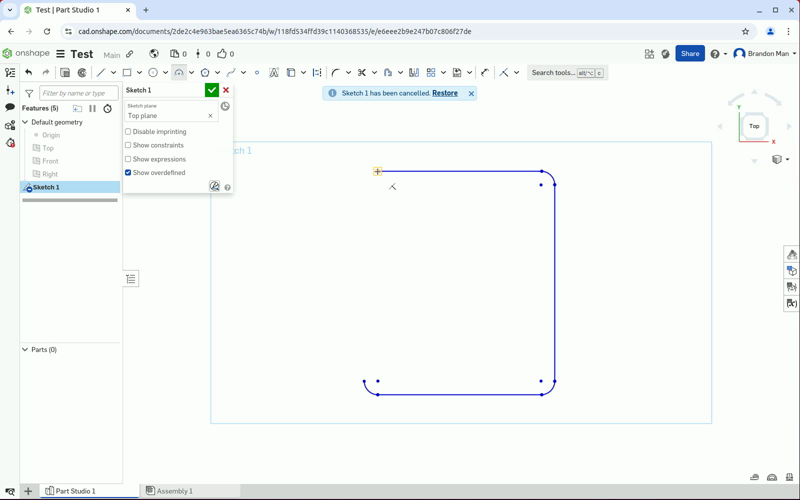
mouse_move(364, 184)
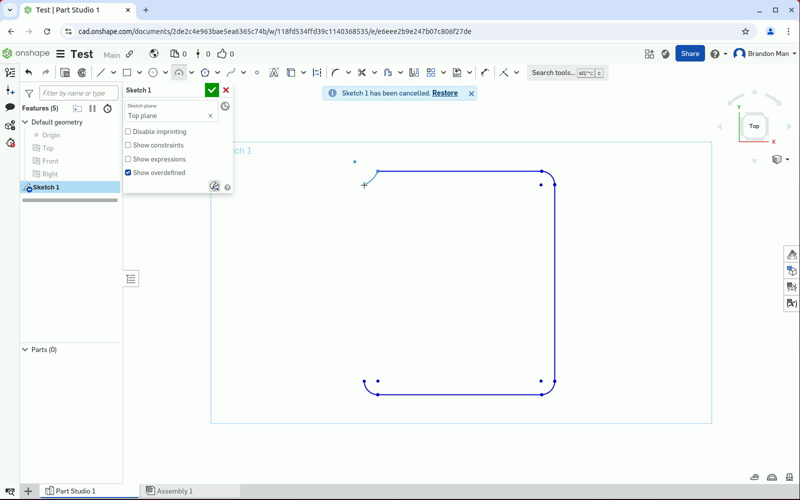
click(364, 184)
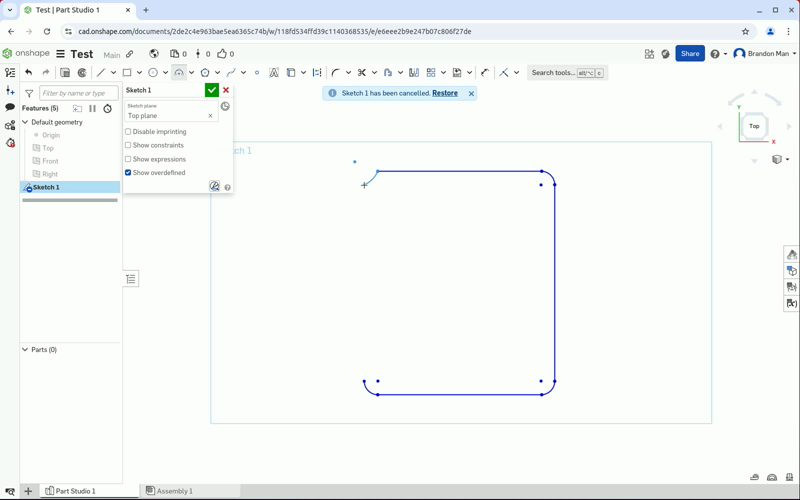
mouse_move(368, 175)
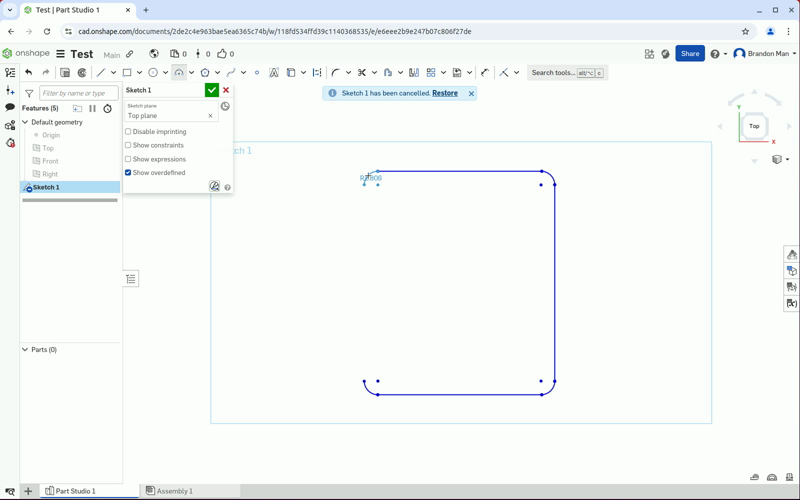
click(368, 175)
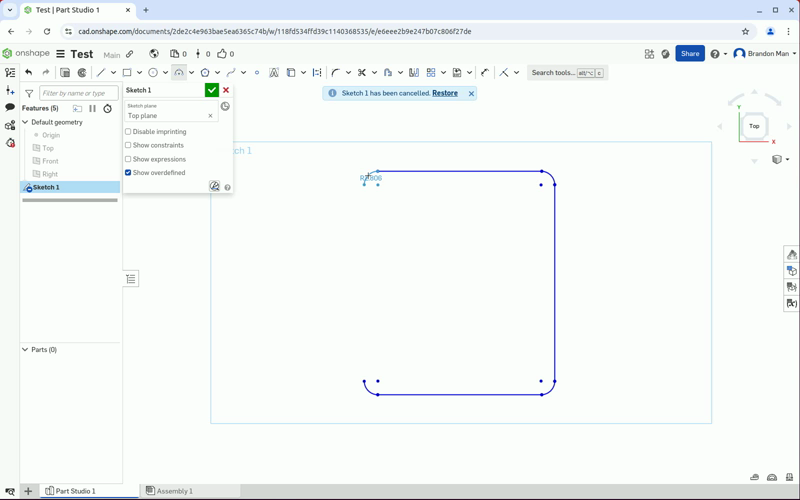
key_up(shift)
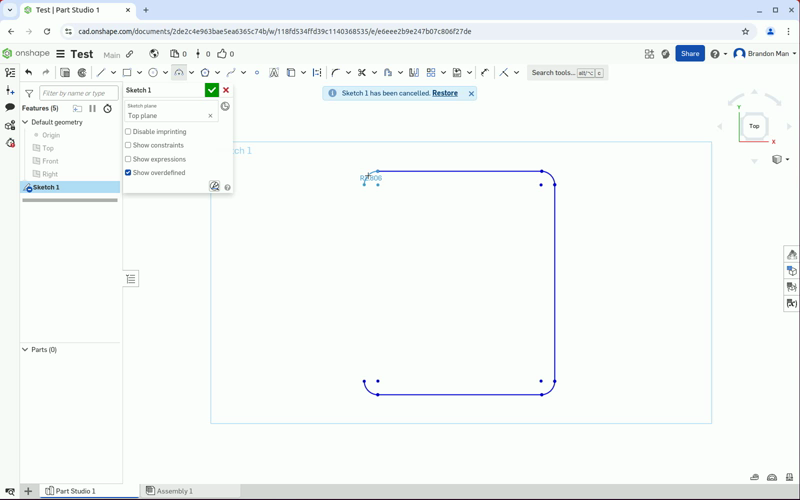
key(esc)
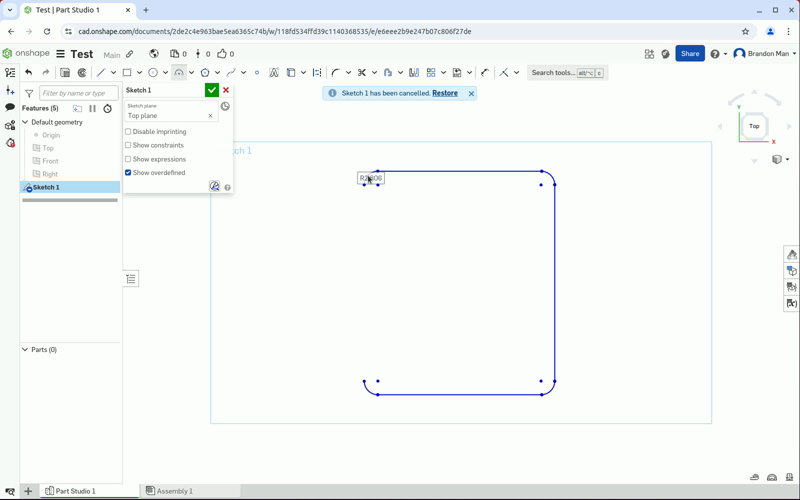
key(l)
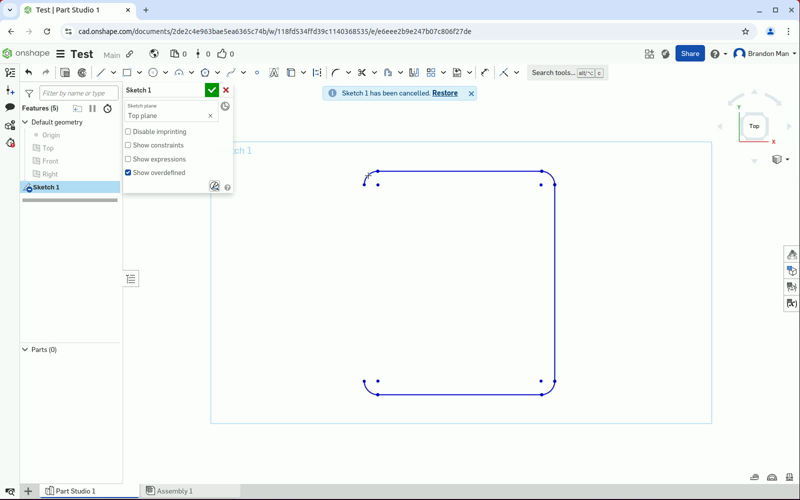
mouse_move(364, 184)
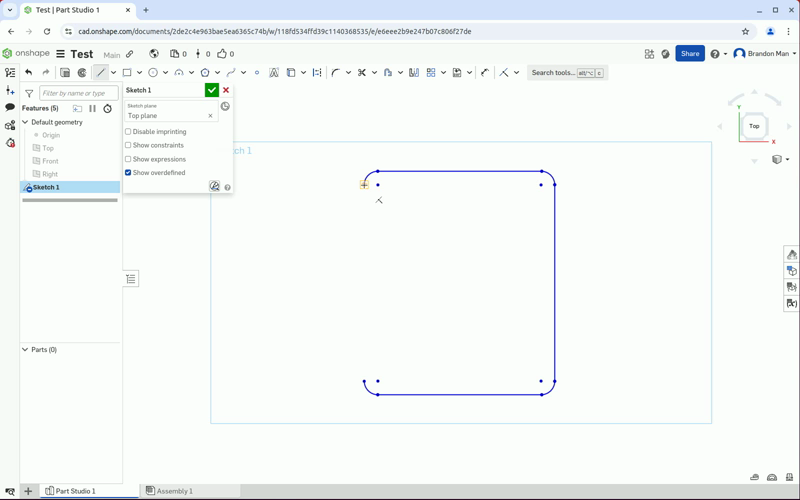
click(364, 184)
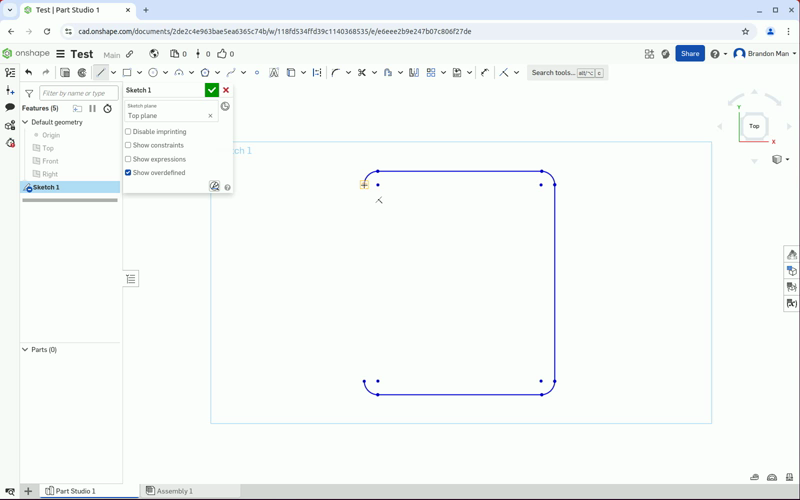
key_down(shift)
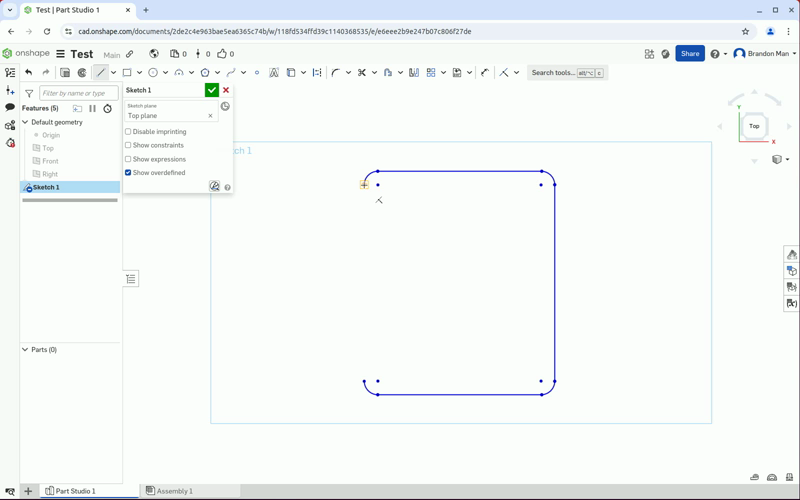
mouse_move(364, 381)
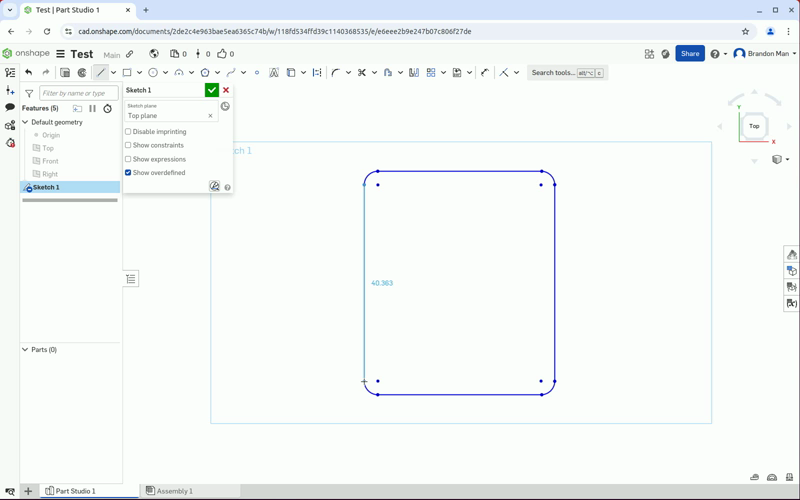
key_up(shift)
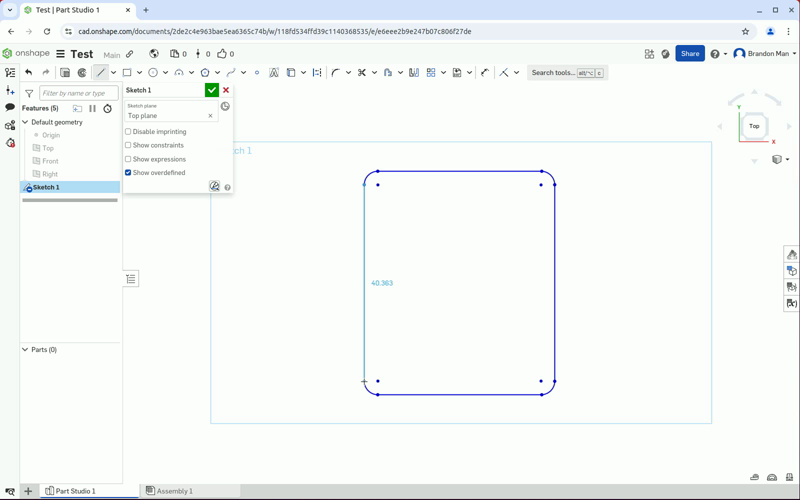
click(364, 381)
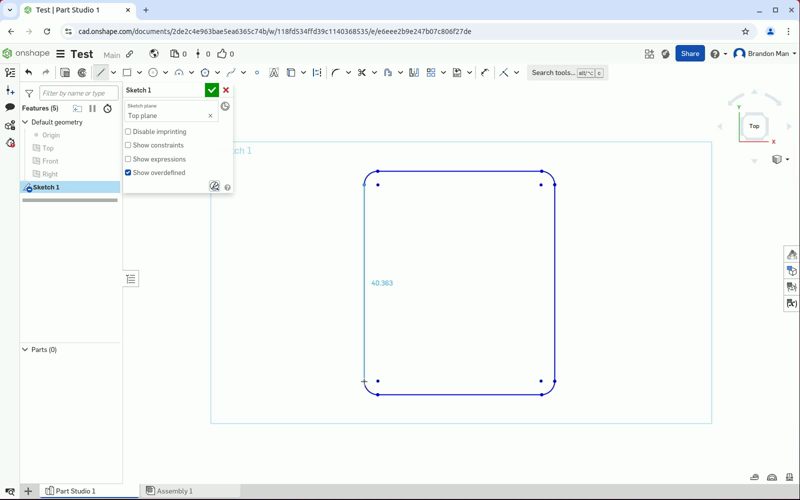
key(esc)
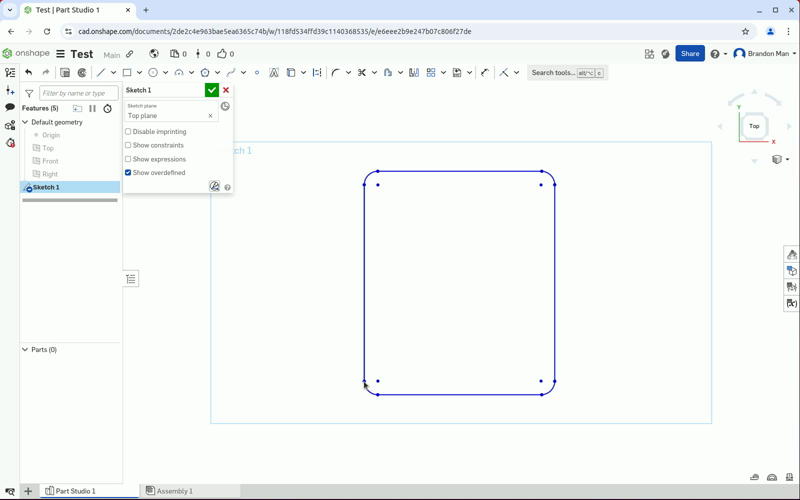
mouse_move(480, 221)
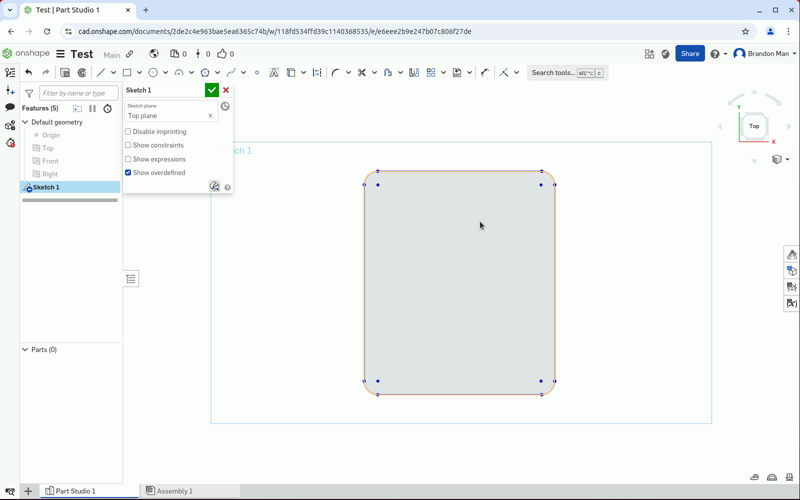
click(480, 221)
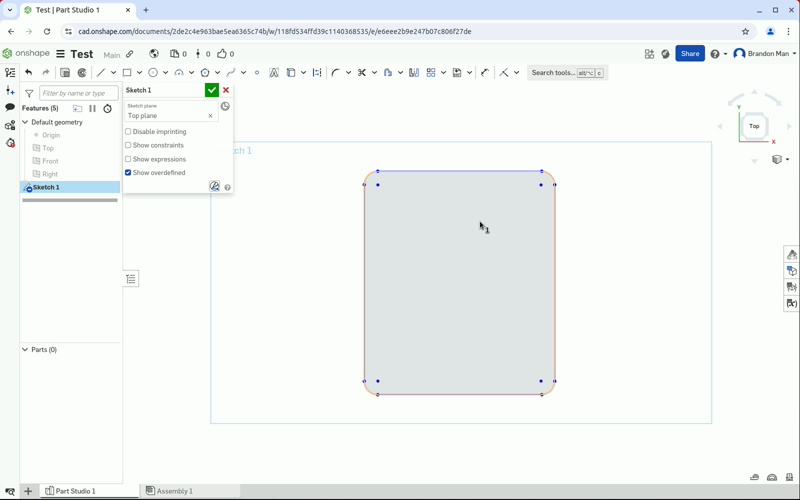
mouse_move(73, 352)
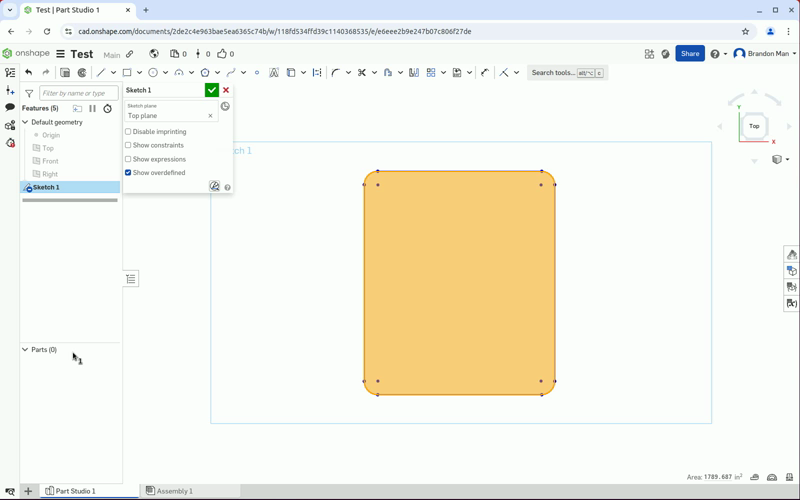
key(shift+y)
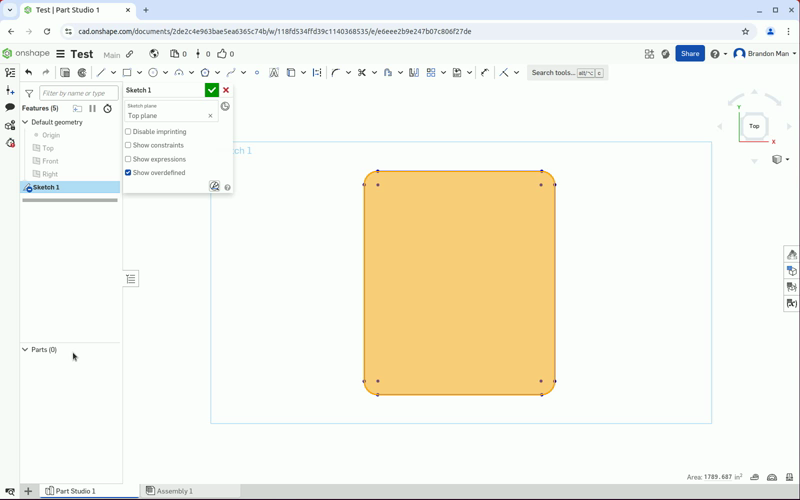
key(shift+e)
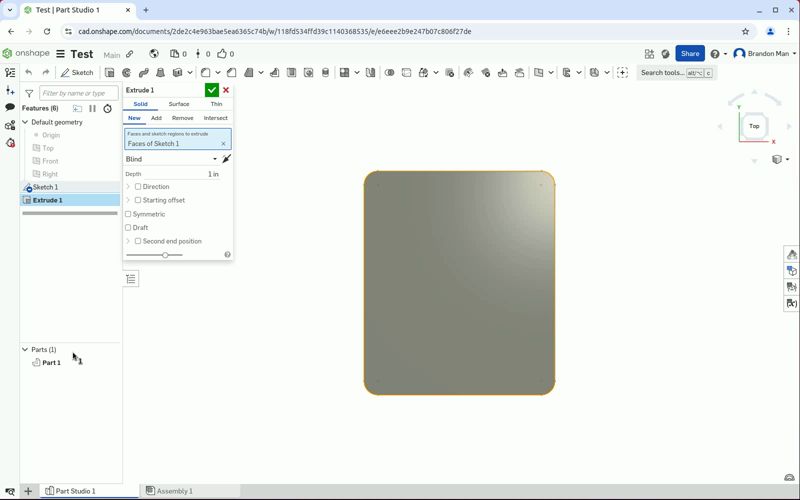
mouse_move(143, 106)
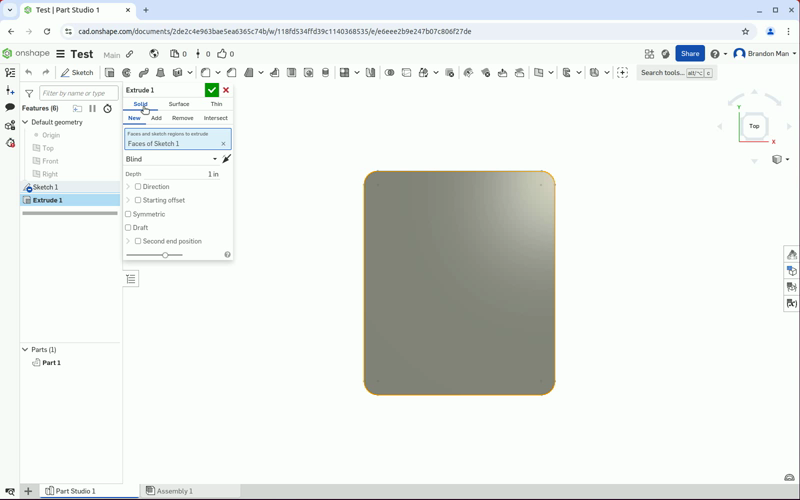
click(143, 106)
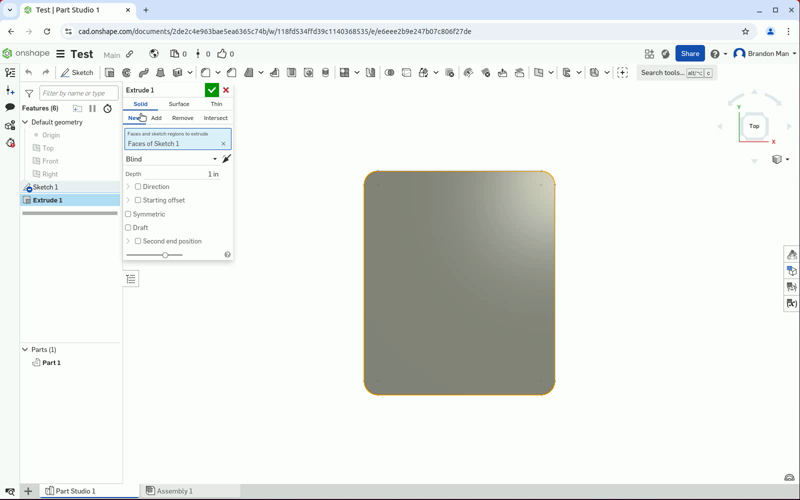
mouse_move(137, 120)
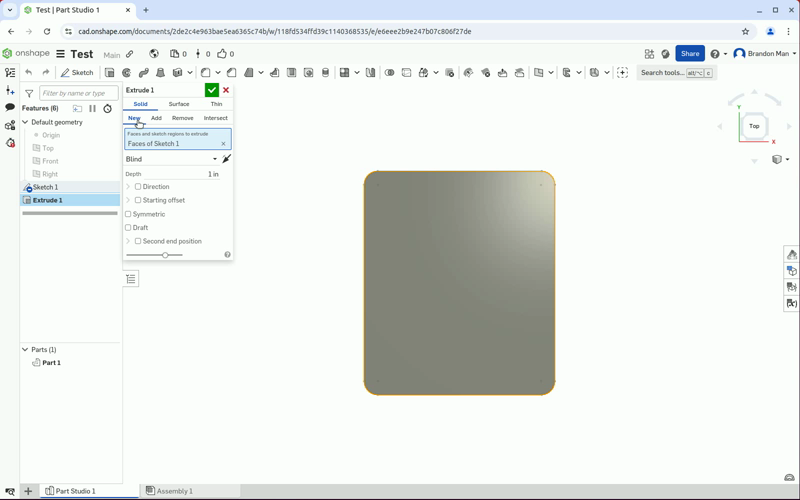
click(137, 120)
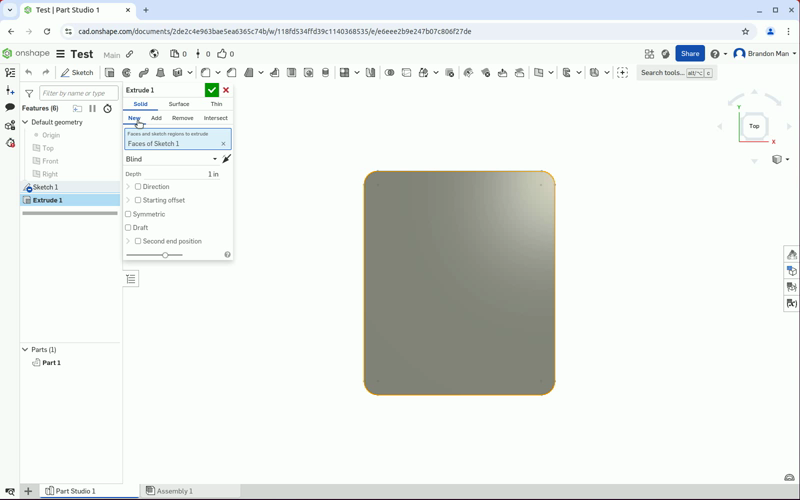
key(tab, 4)
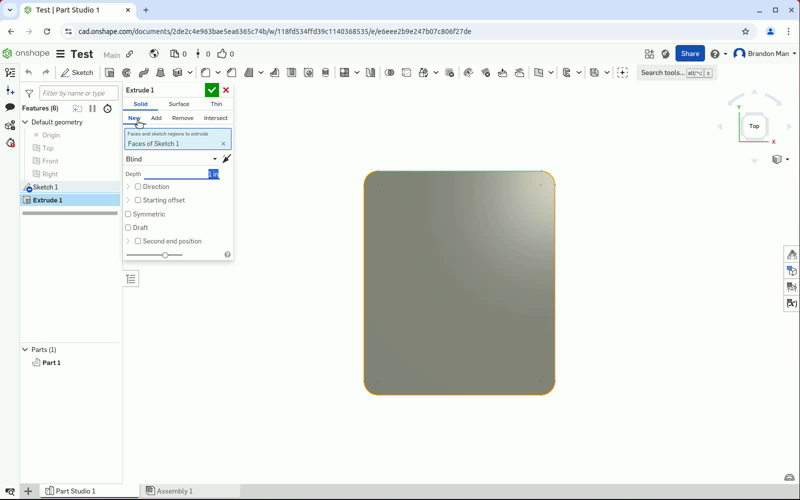
text(1.444)
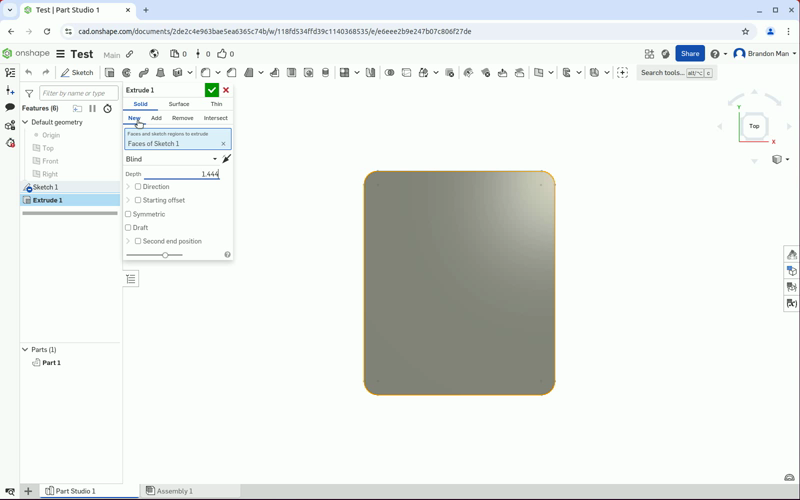
key(enter)
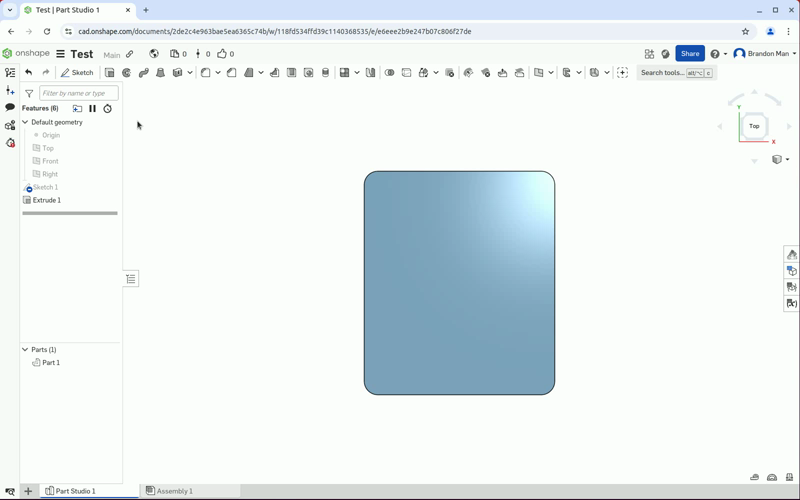
key(shift+h)
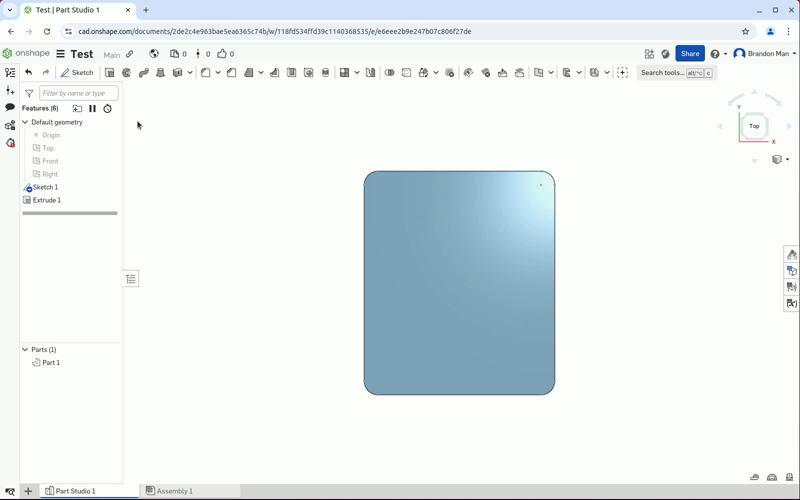
key(shift+h)
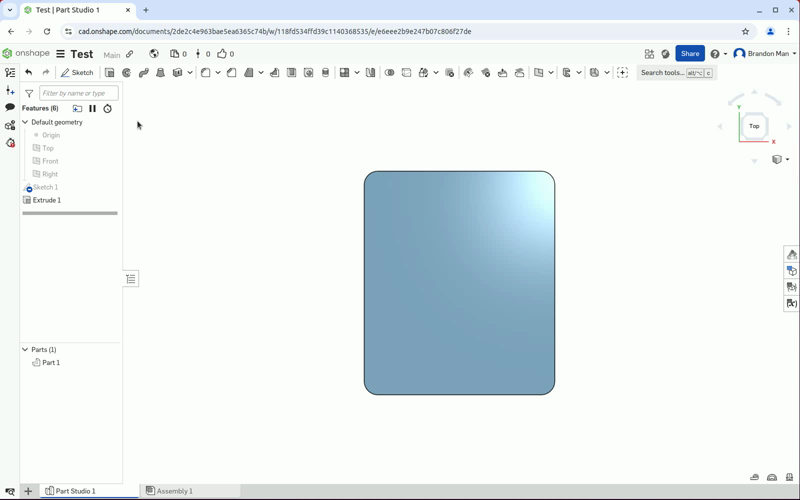
mouse_move(73, 189)
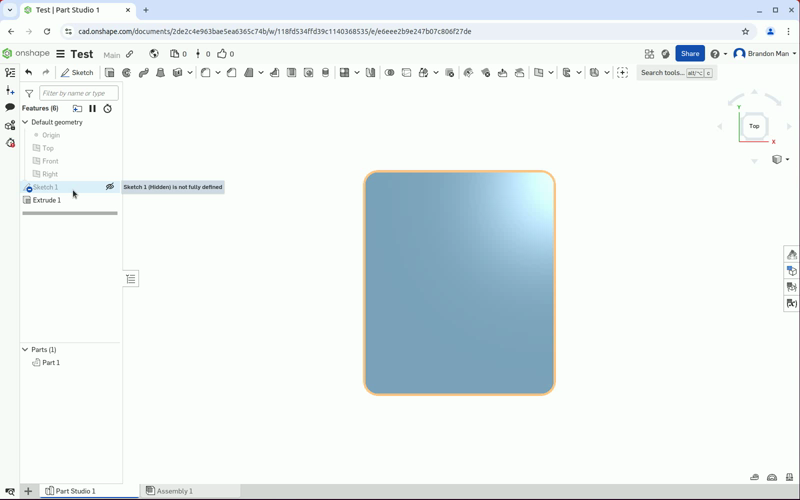
click(73, 189)
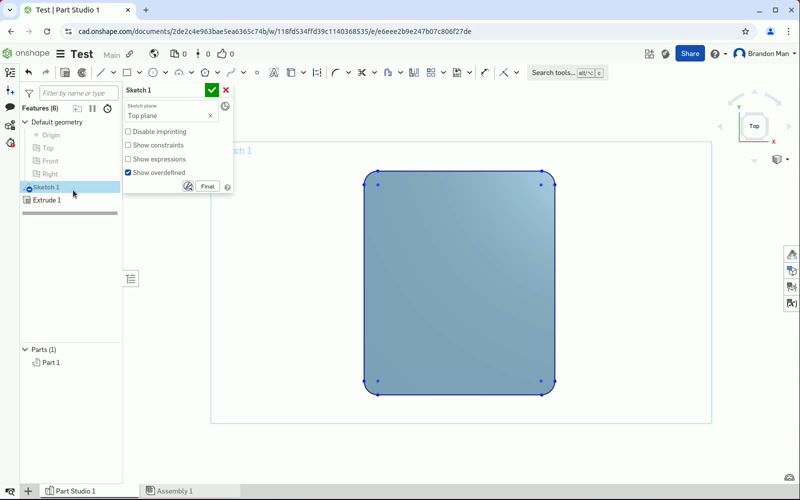
mouse_move(229, 92)
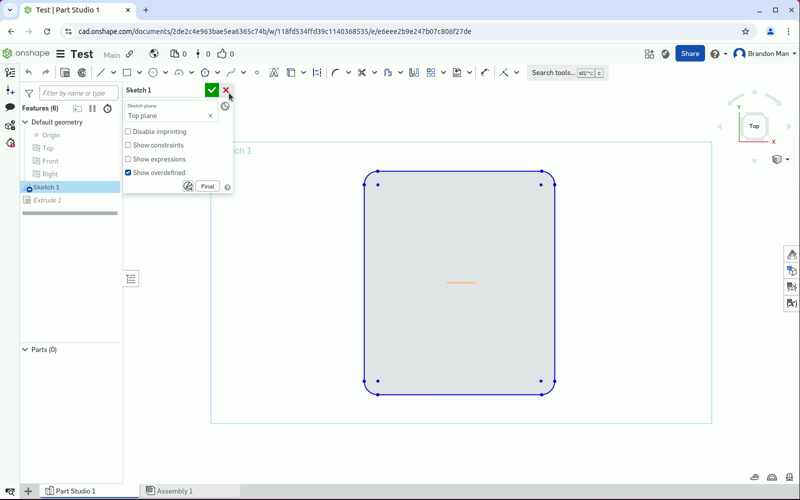
click(229, 92)
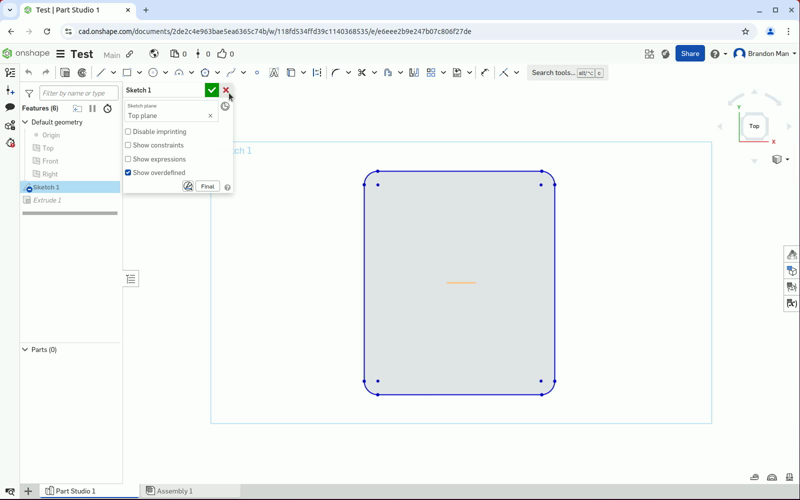
key(shift+s)
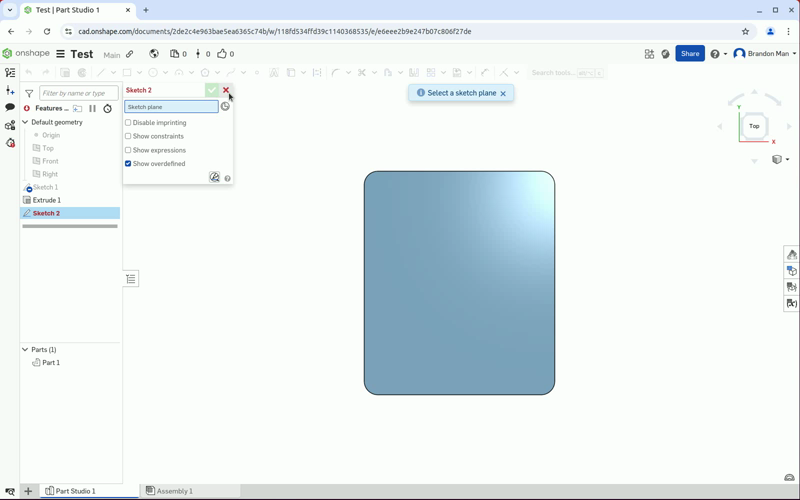
mouse_move(73, 150)
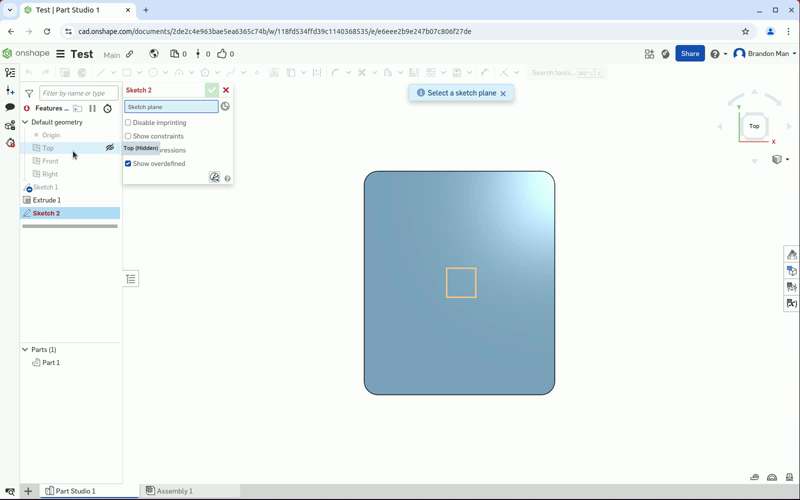
click(73, 150)
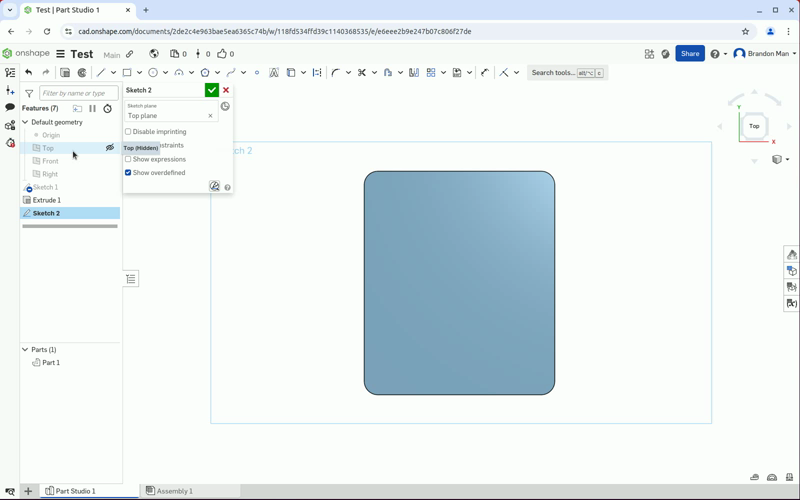
mouse_move(73, 352)
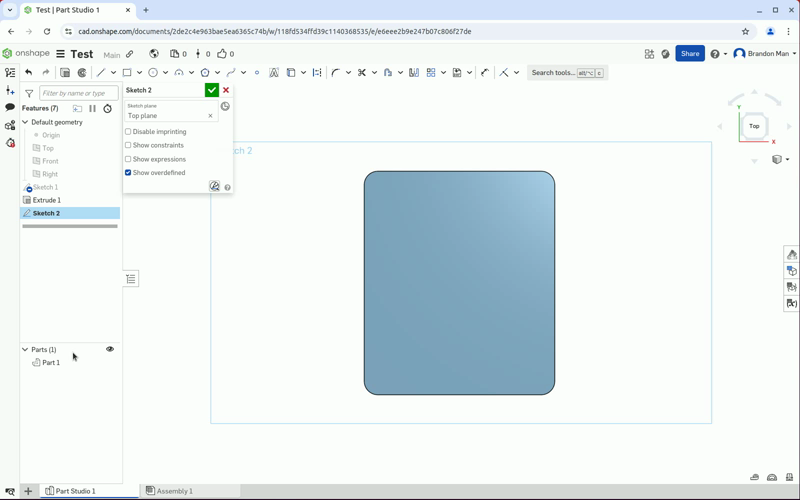
key(y)
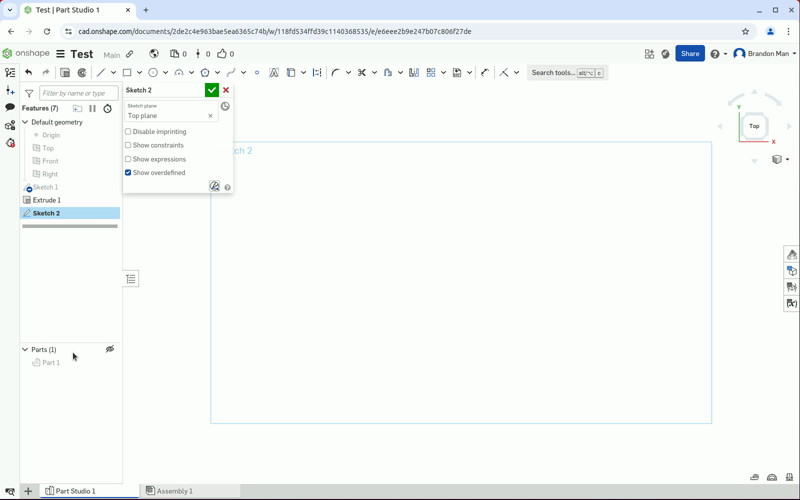
key(l)
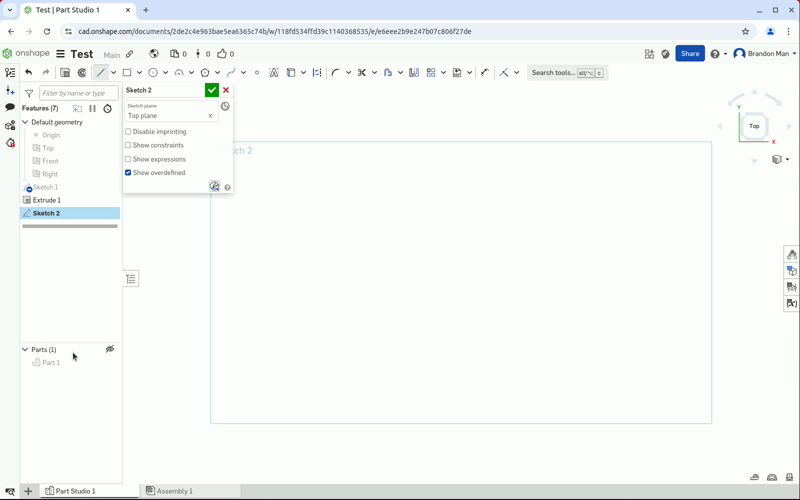
key_down(shift)
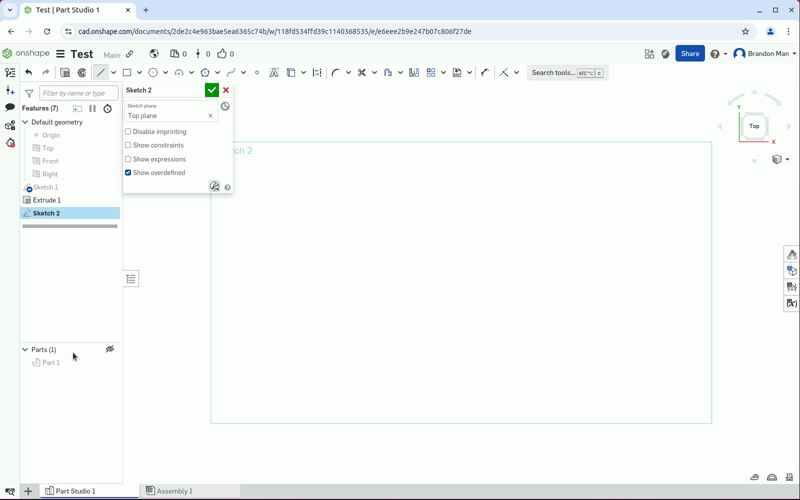
mouse_move(371, 383)
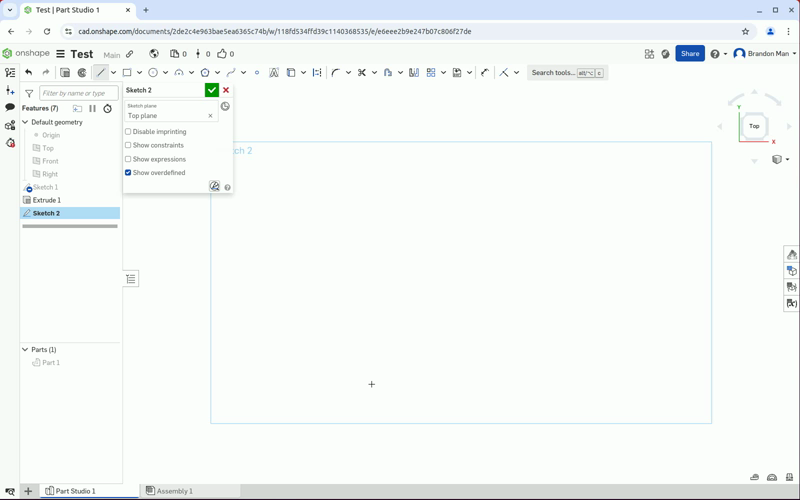
click(371, 383)
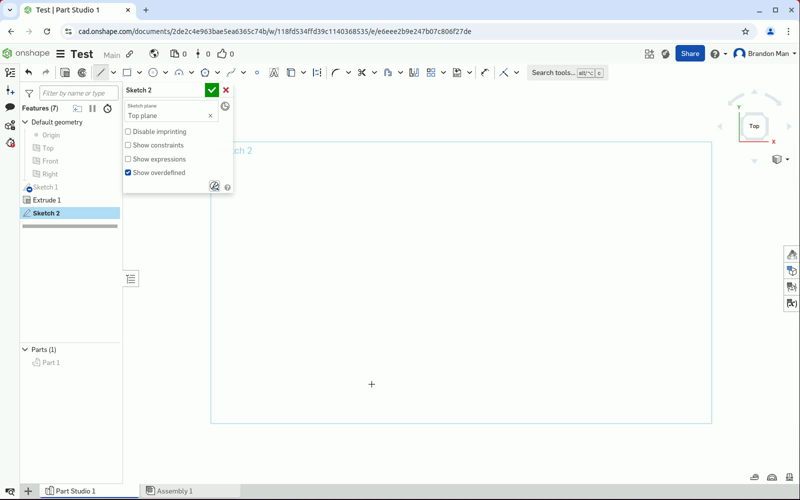
key_up(shift)
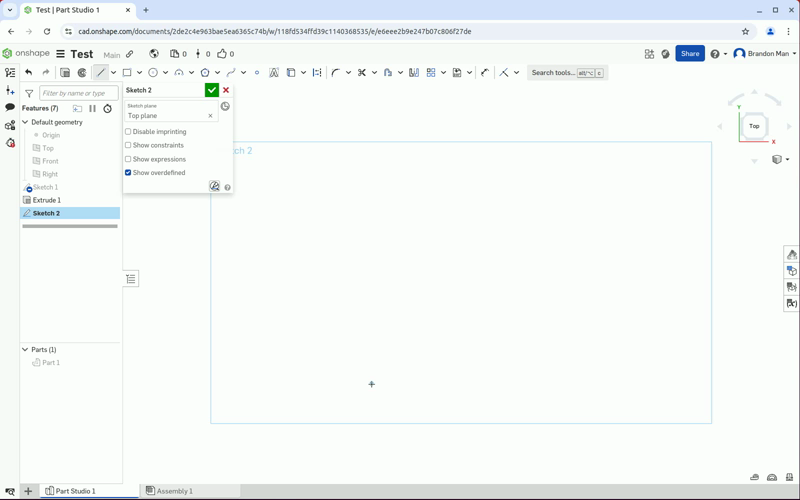
key_down(shift)
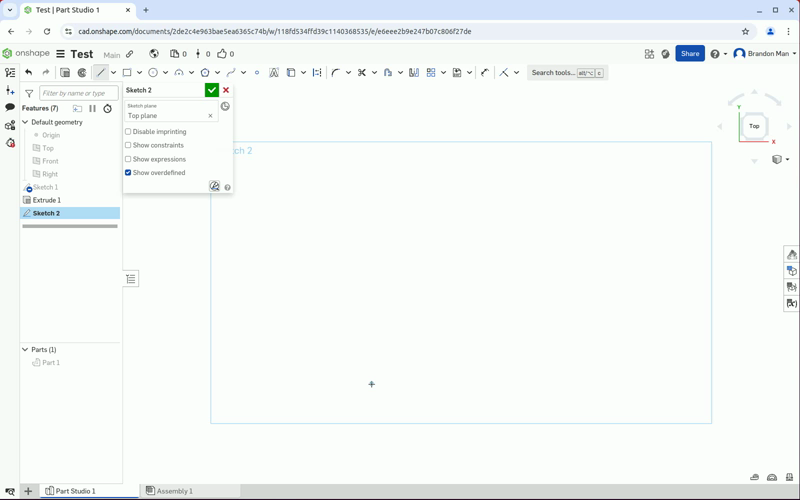
mouse_move(549, 383)
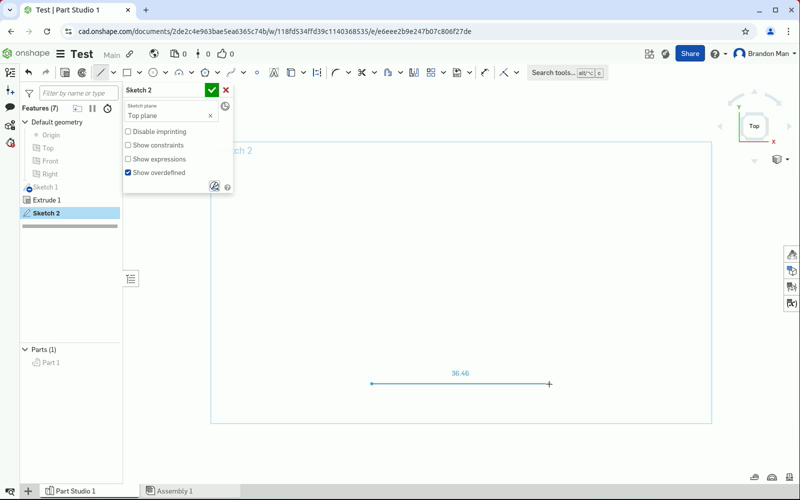
click(549, 383)
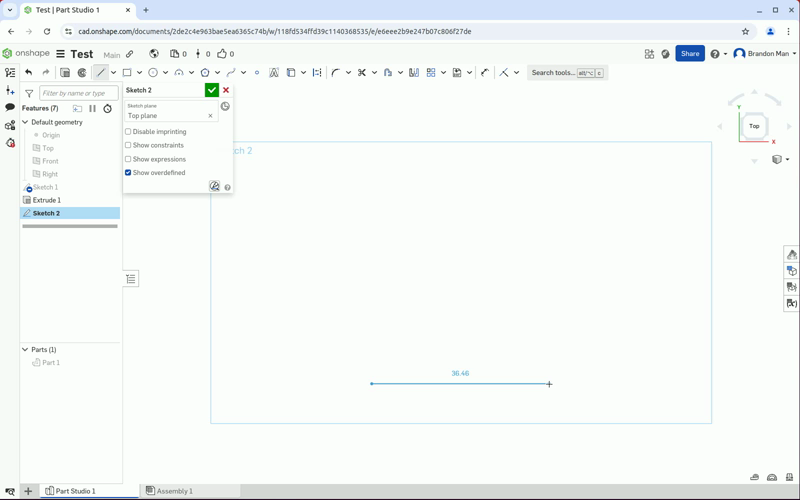
key_up(shift)
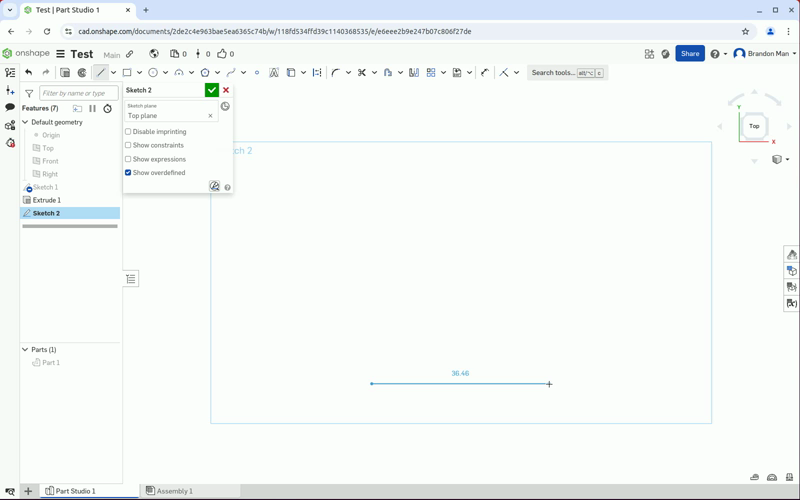
key_down(shift)
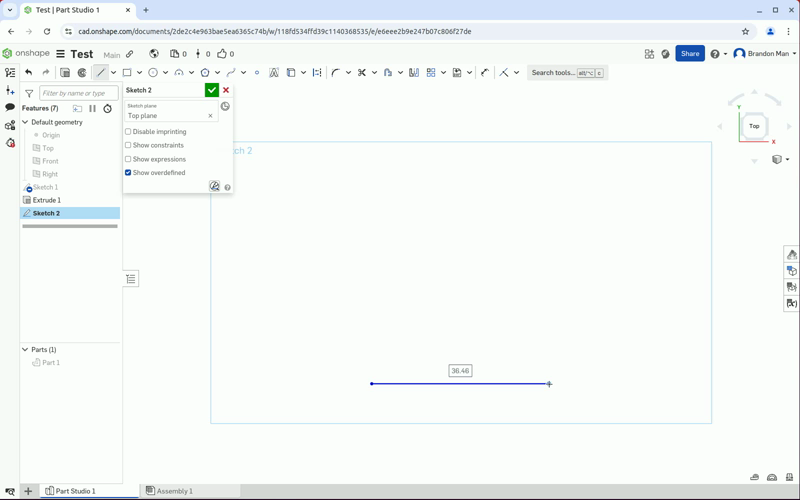
mouse_move(549, 183)
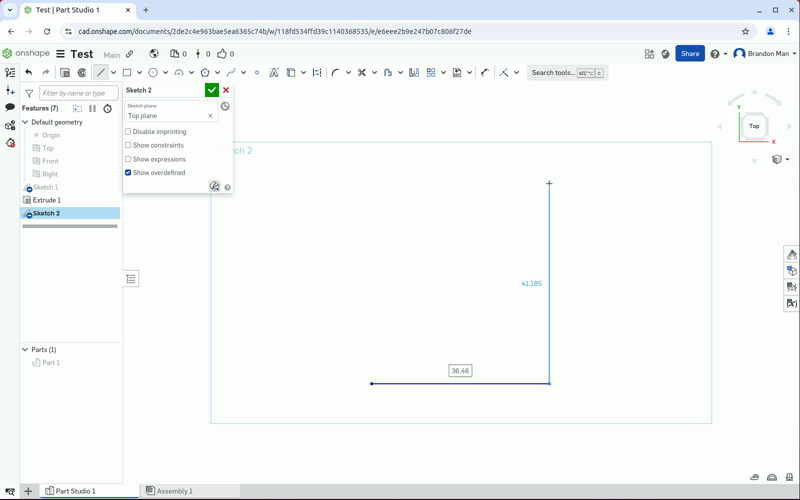
click(549, 183)
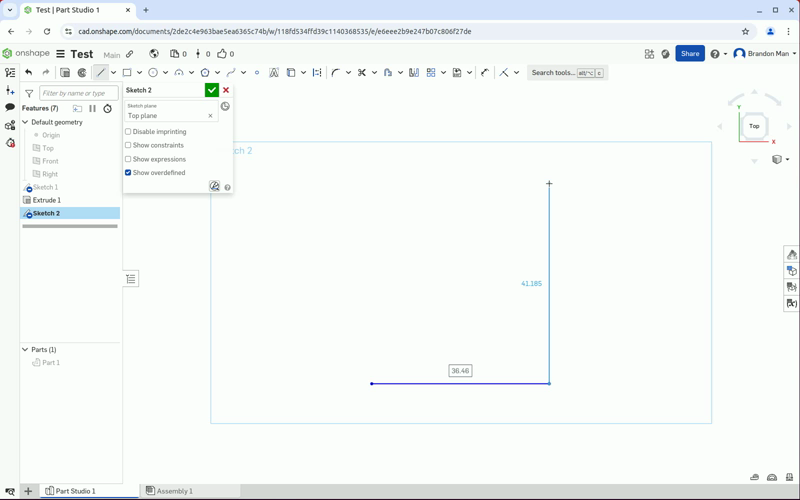
key_up(shift)
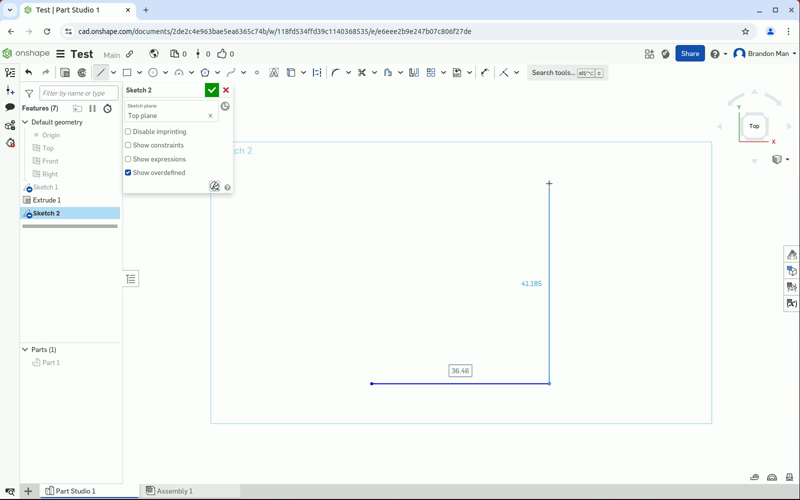
key_down(shift)
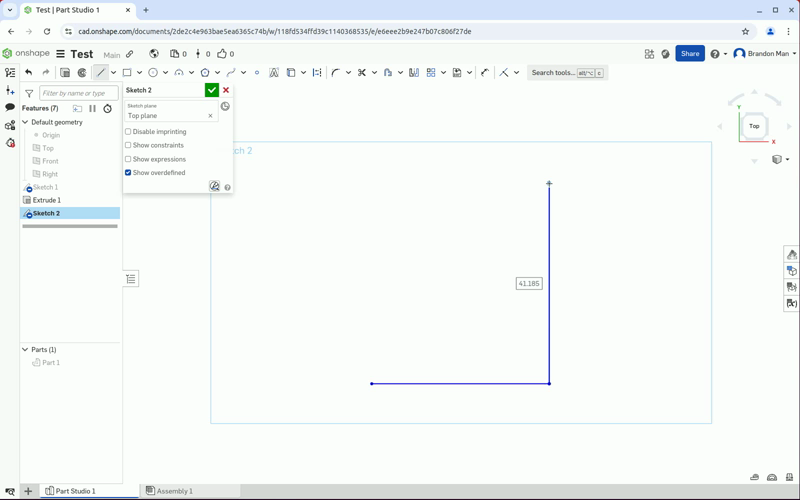
mouse_move(371, 183)
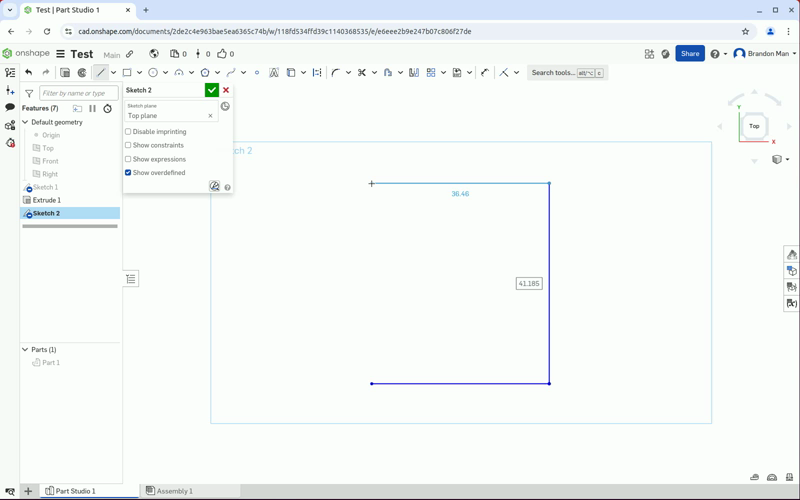
click(371, 183)
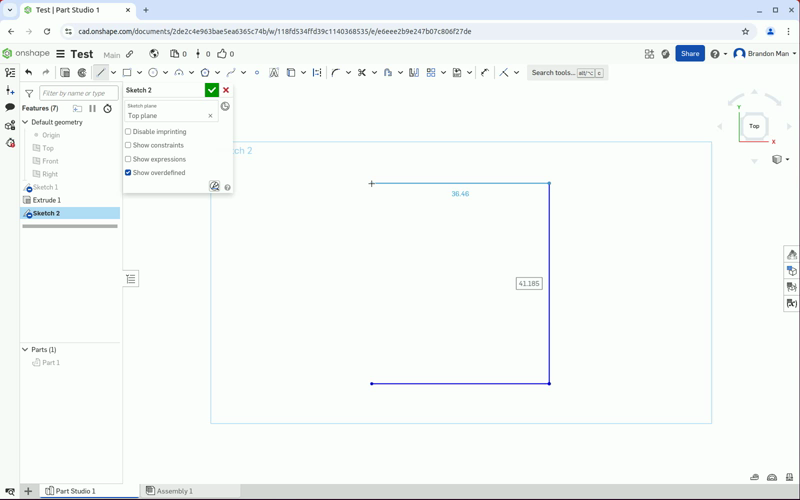
key_up(shift)
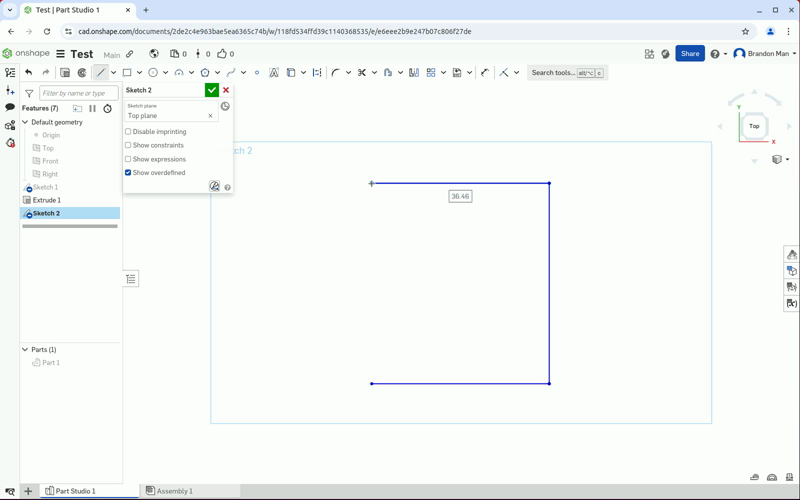
key_down(shift)
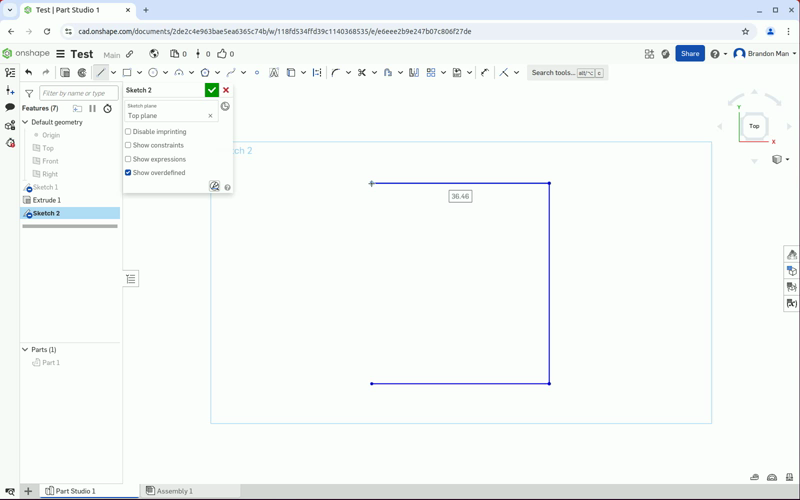
mouse_move(371, 383)
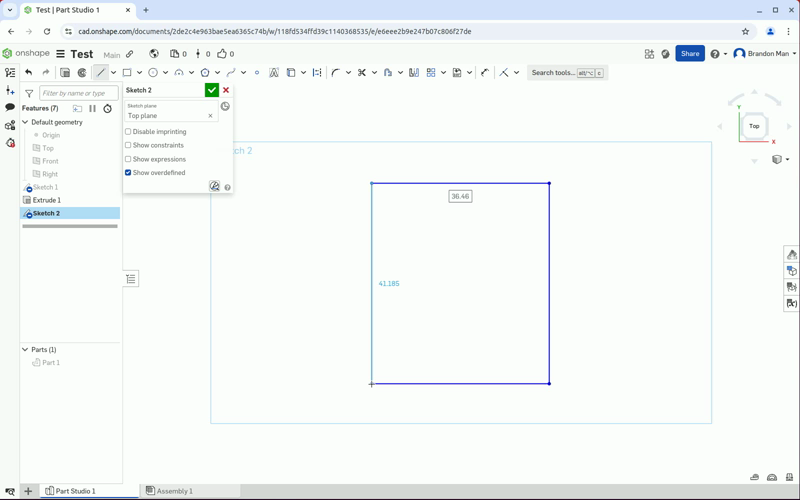
key_up(shift)
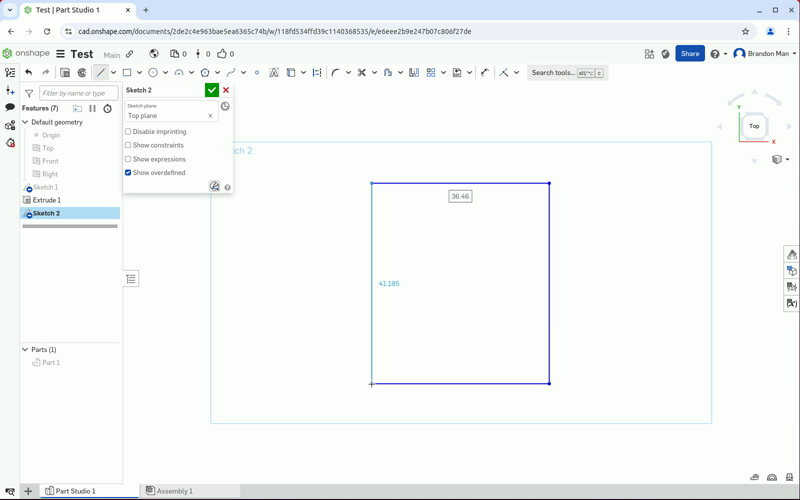
click(371, 383)
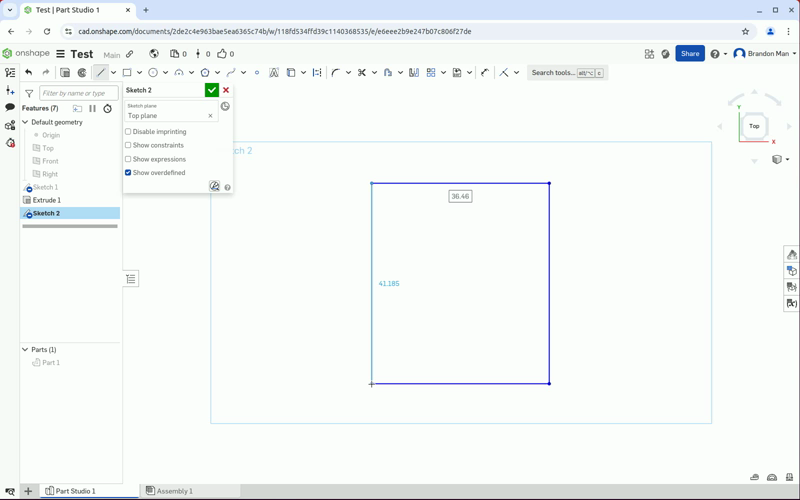
key(esc)
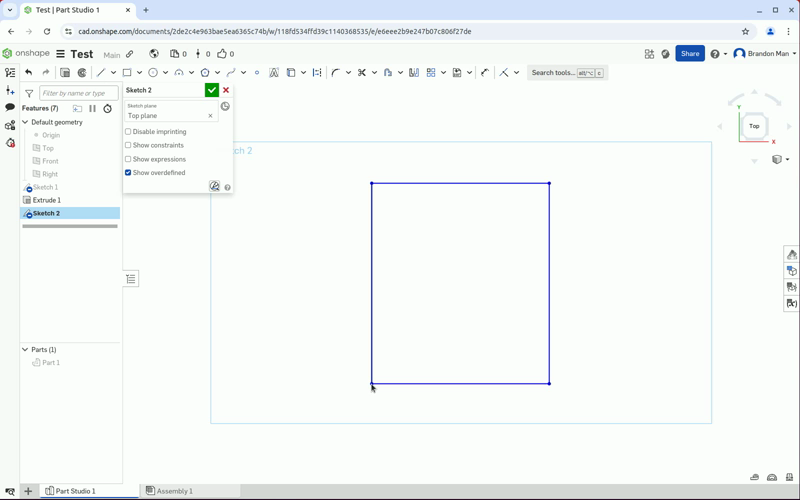
mouse_move(453, 305)
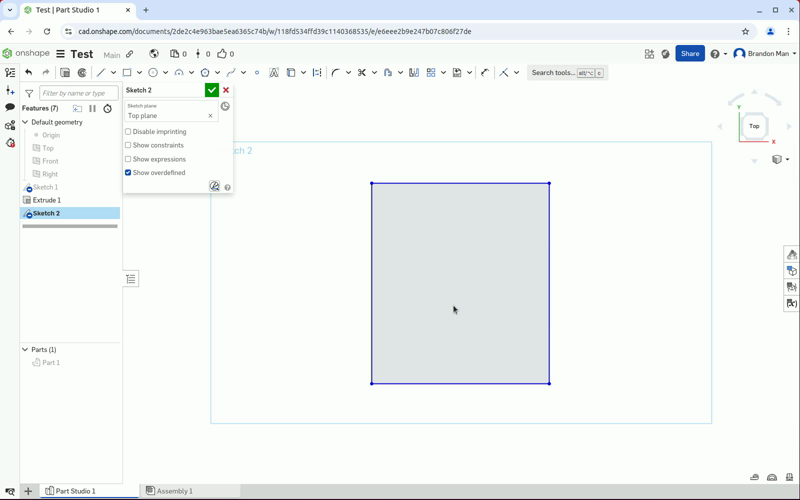
click(453, 305)
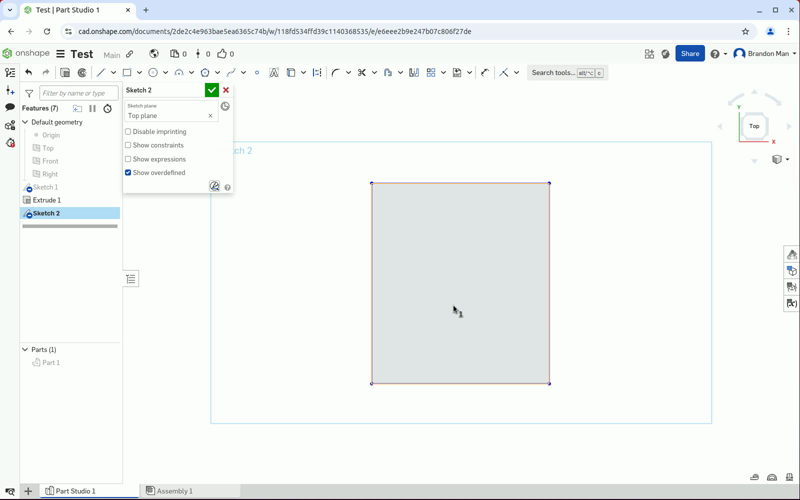
mouse_move(73, 352)
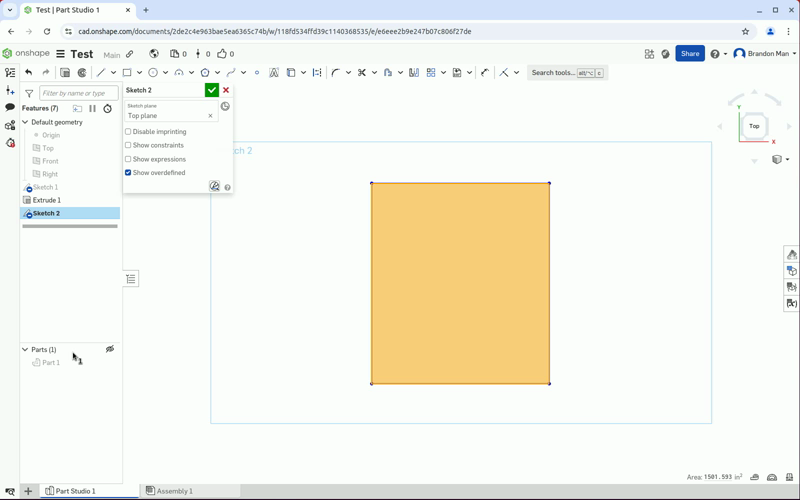
key(shift+y)
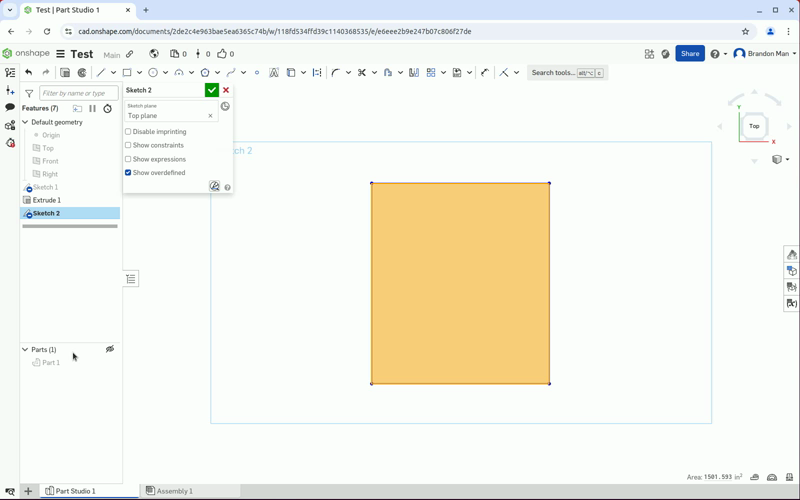
key(shift+e)
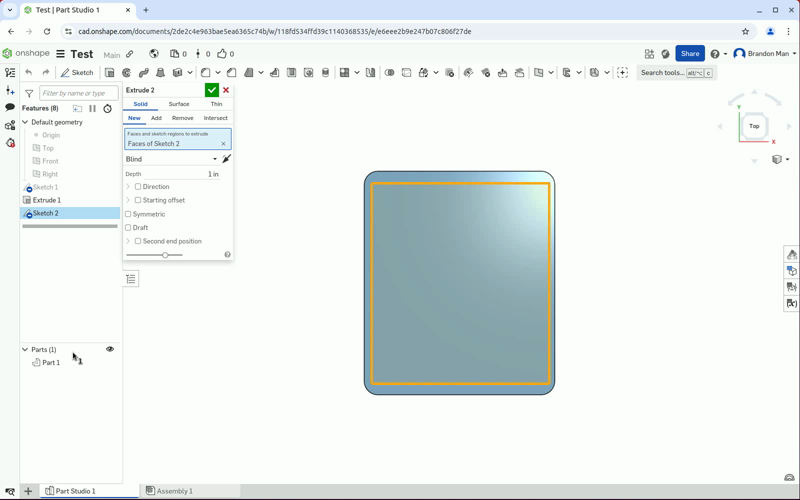
mouse_move(143, 106)
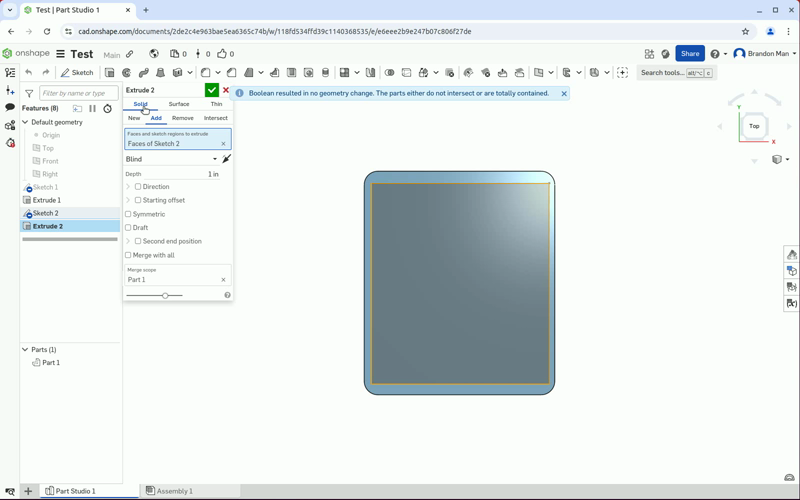
click(143, 106)
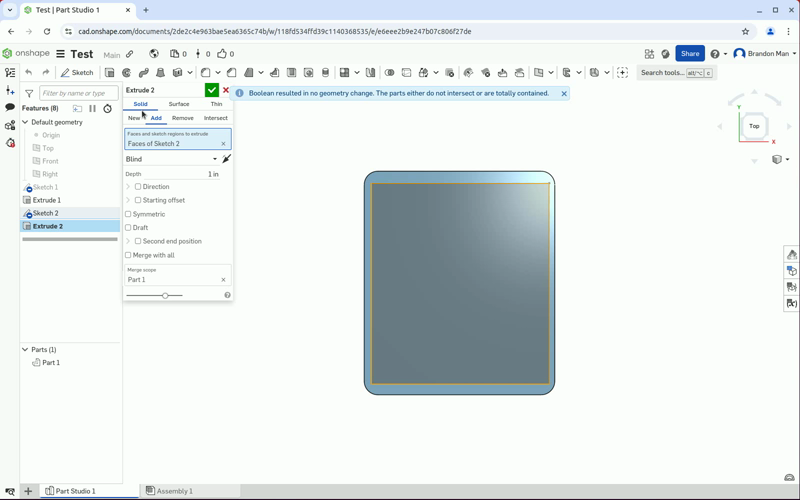
mouse_move(137, 120)
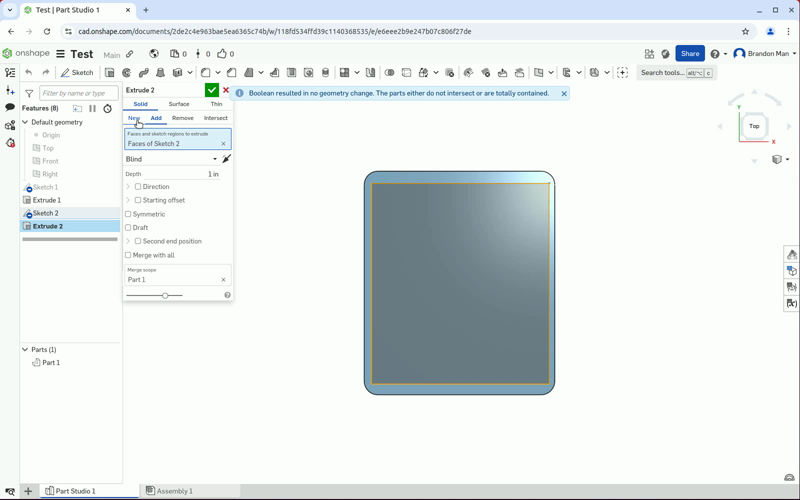
click(137, 120)
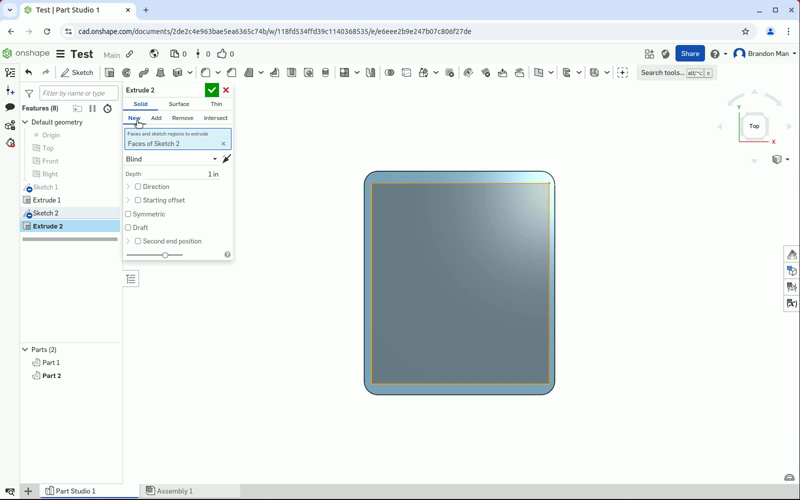
key(tab, 4)
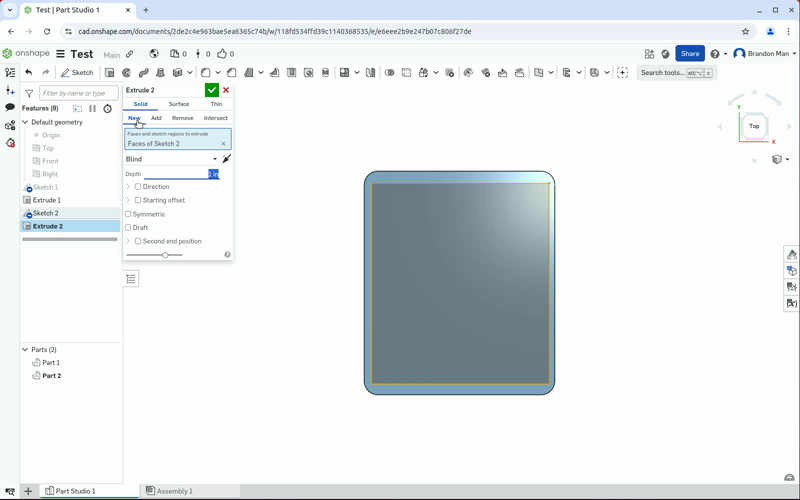
text(-1.204)
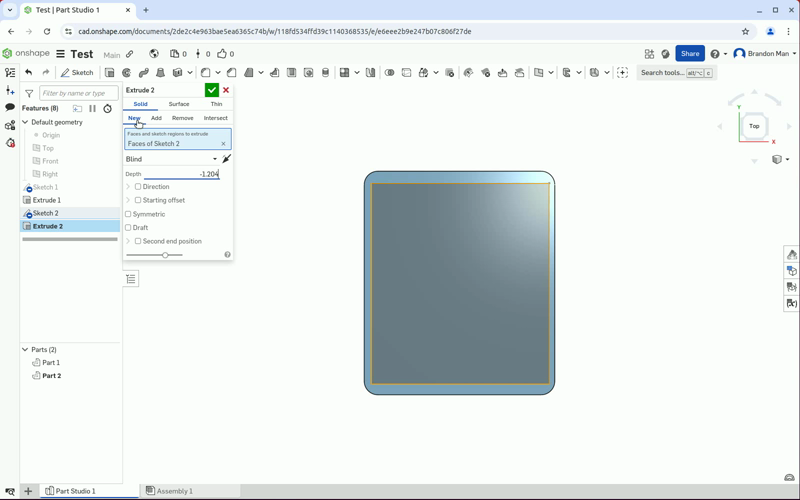
key(enter)
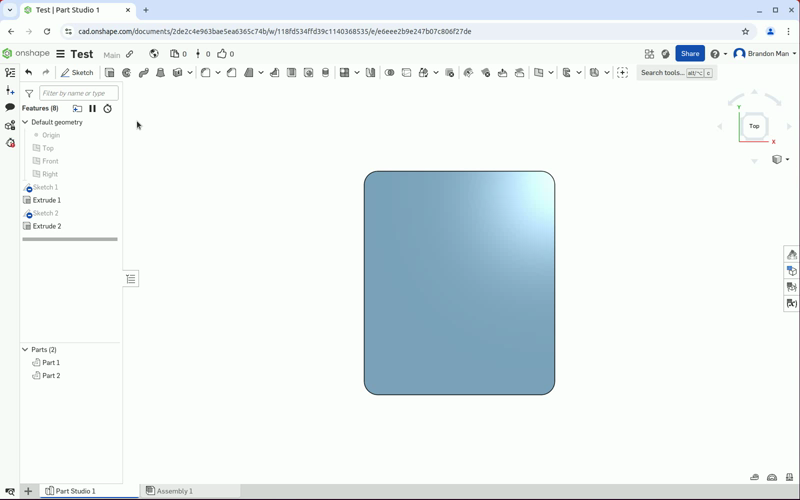
key(shift+h)
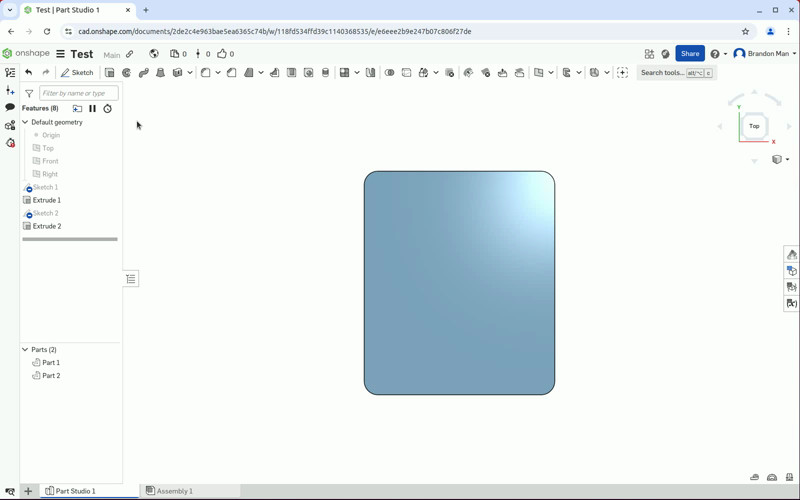
key(shift+h)
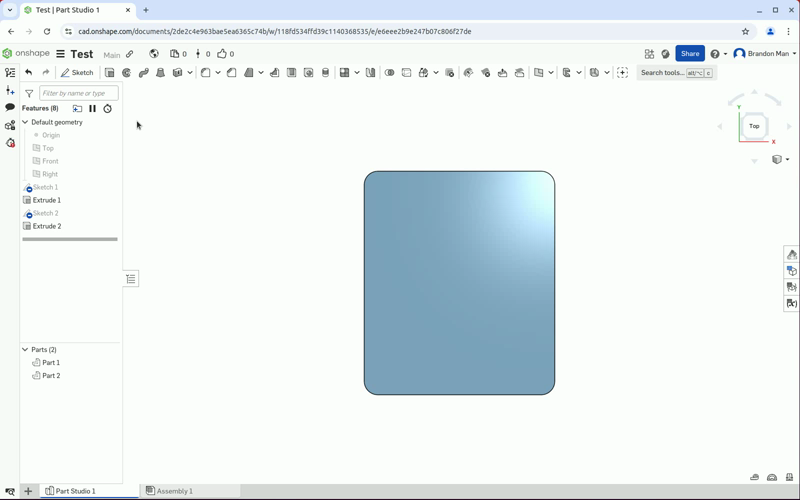
mouse_move(73, 189)
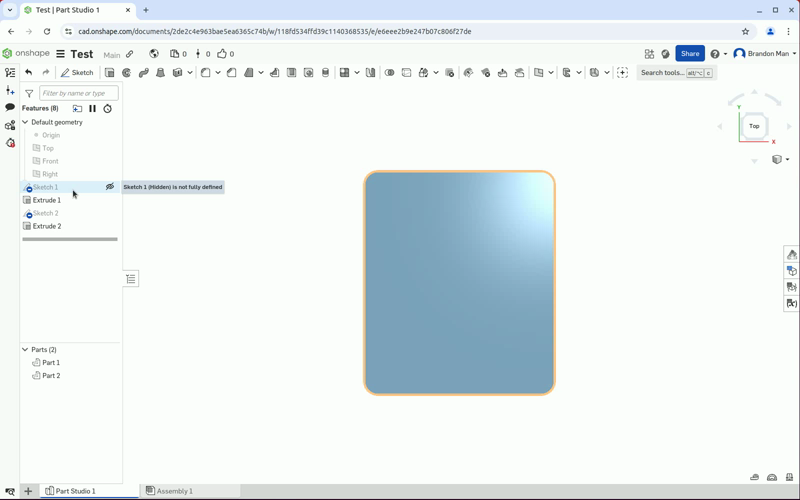
click(73, 189)
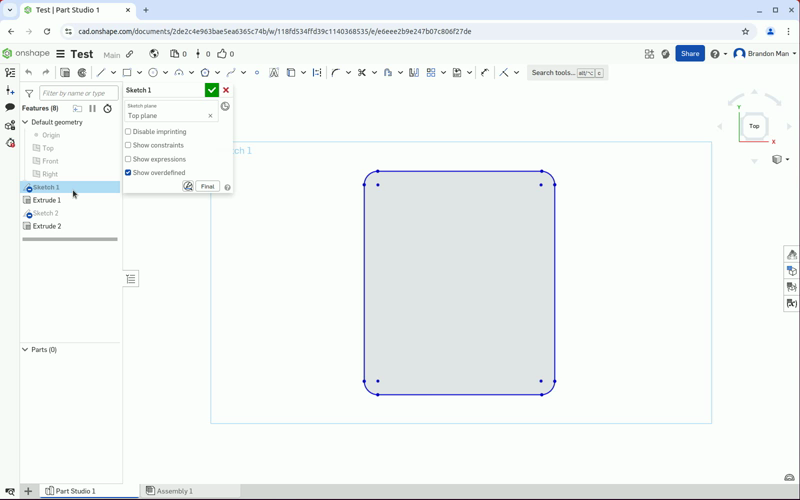
mouse_move(229, 92)
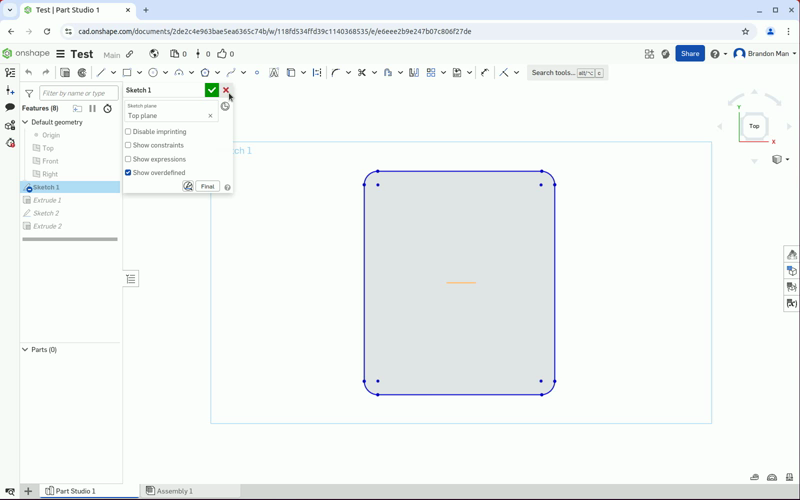
click(229, 92)
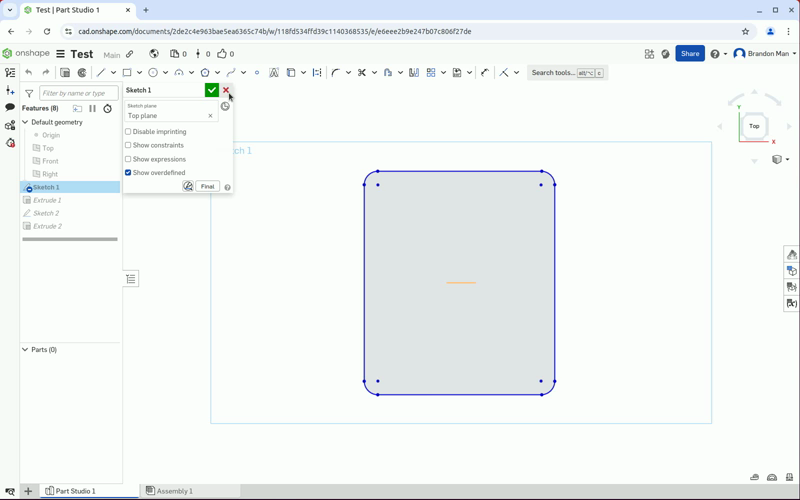
key(shift+s)
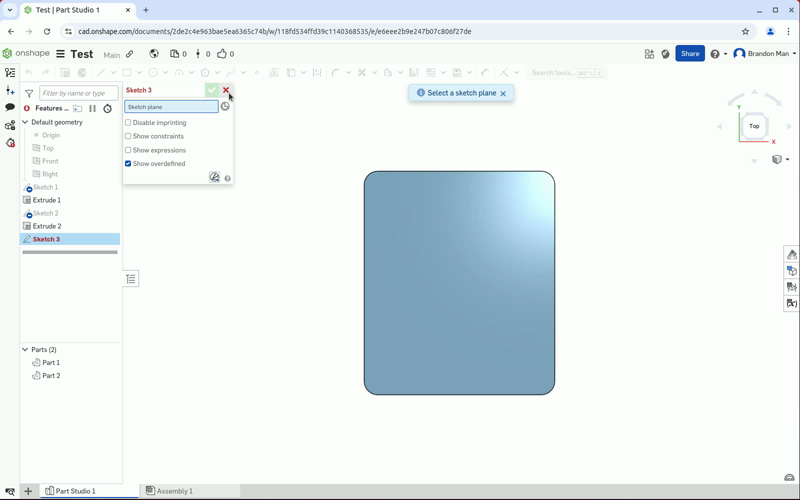
mouse_move(73, 150)
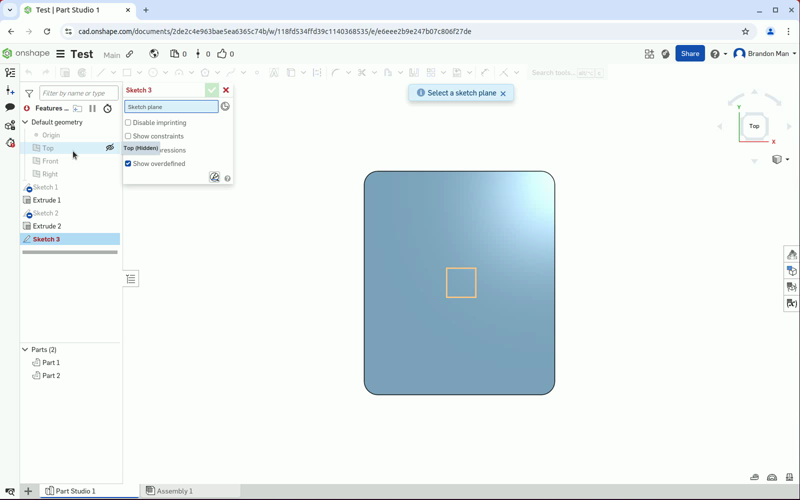
click(73, 150)
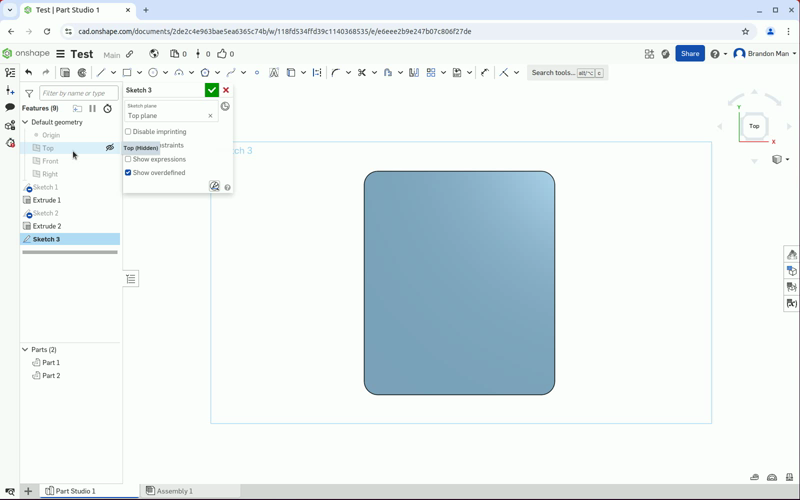
mouse_move(73, 352)
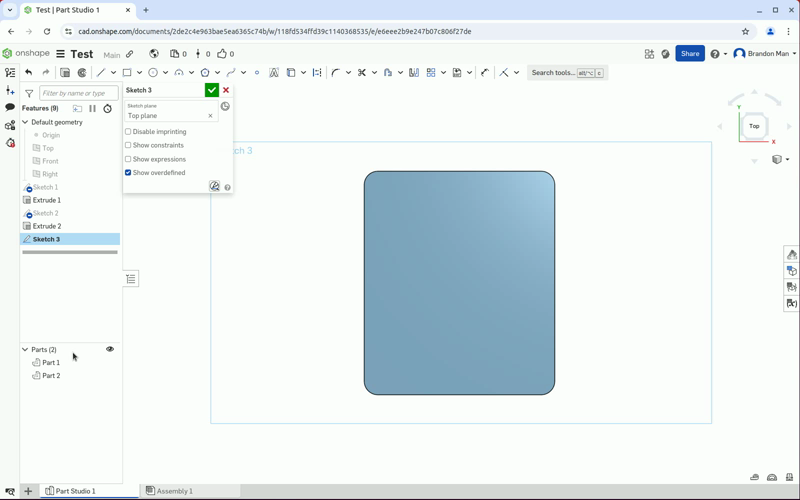
key(y)
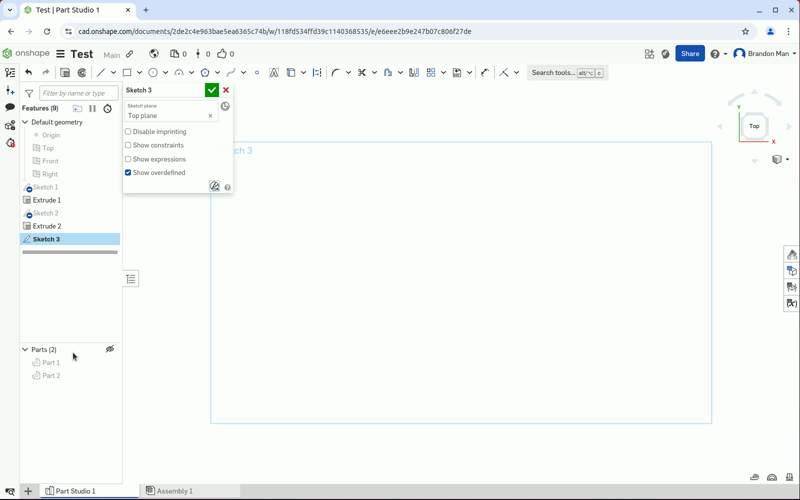
key(l)
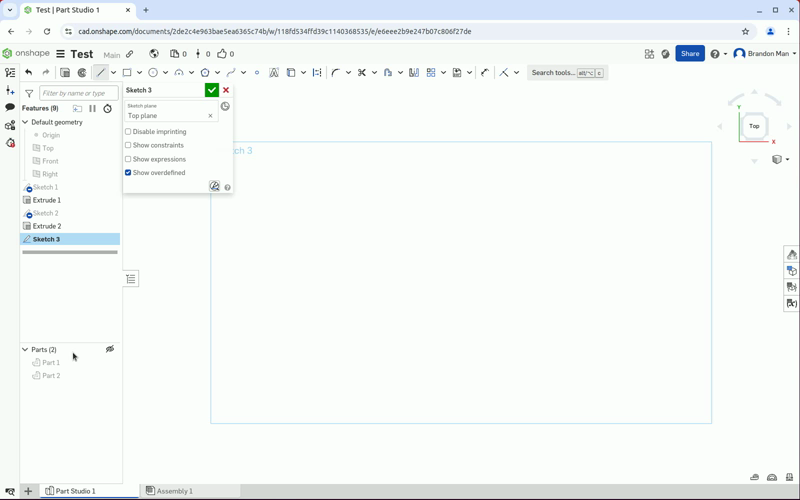
key_down(shift)
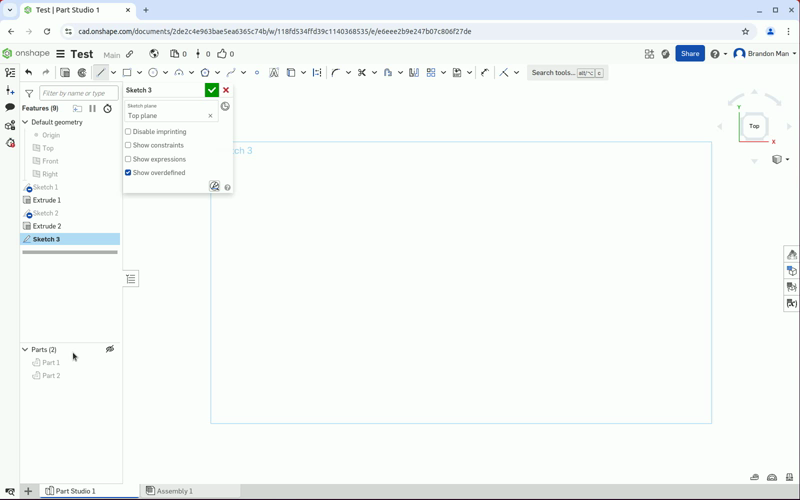
mouse_move(416, 212)
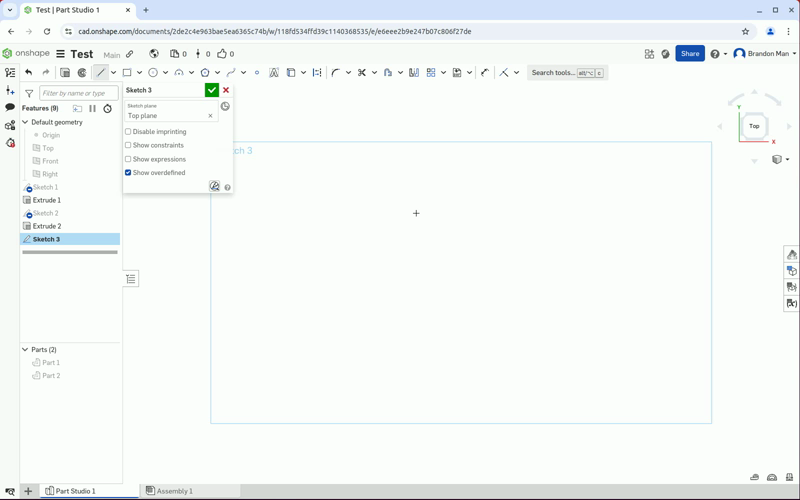
click(416, 212)
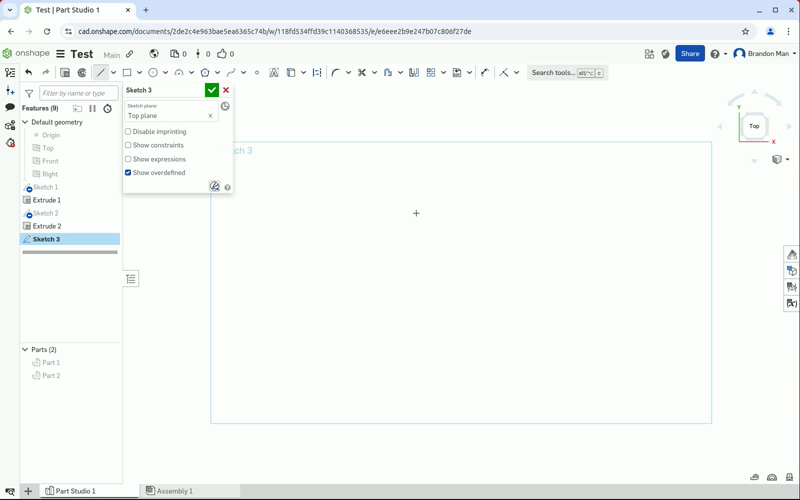
key_up(shift)
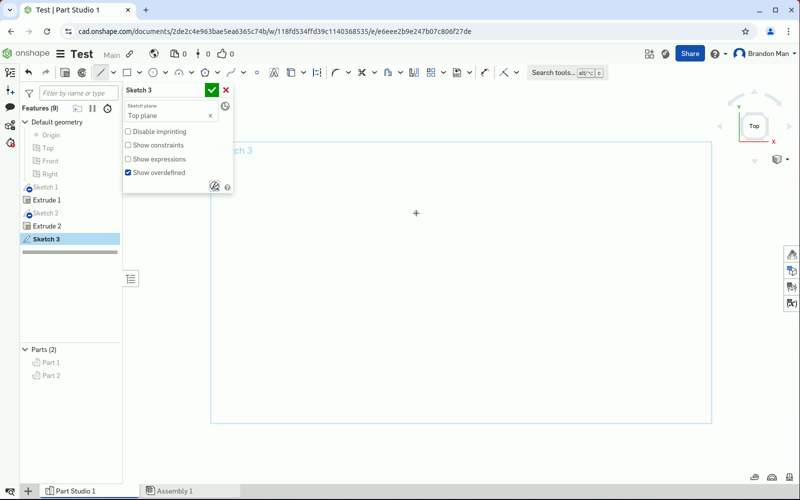
key_down(shift)
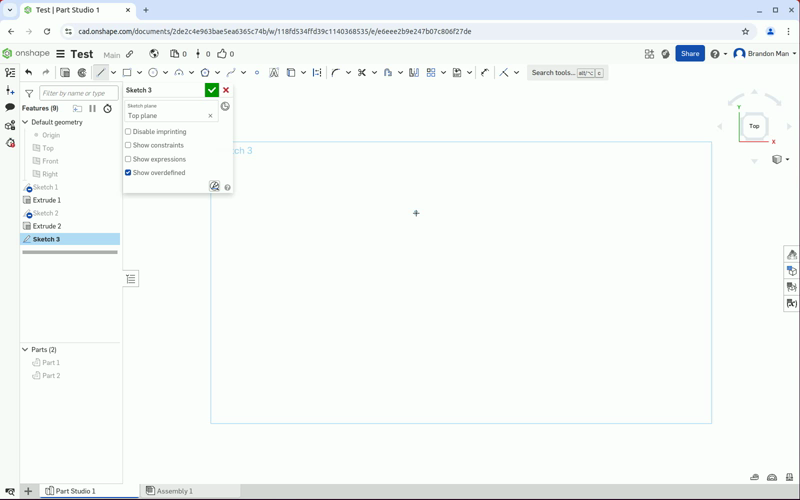
mouse_move(446, 212)
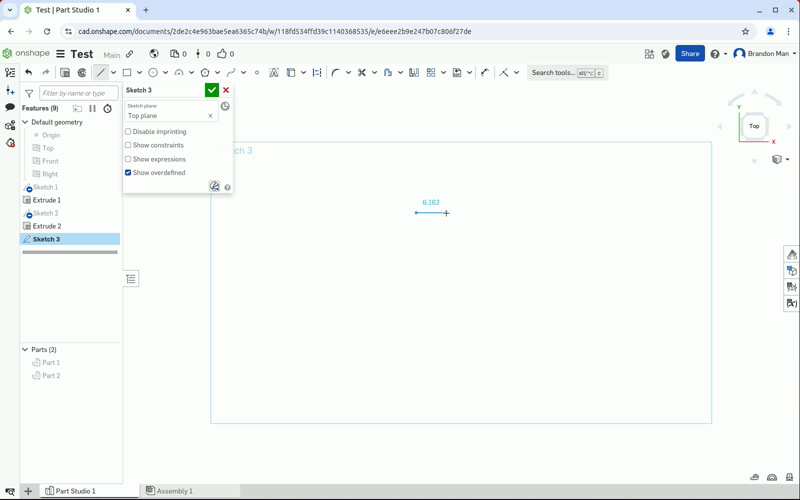
mouse_move(426, 212)
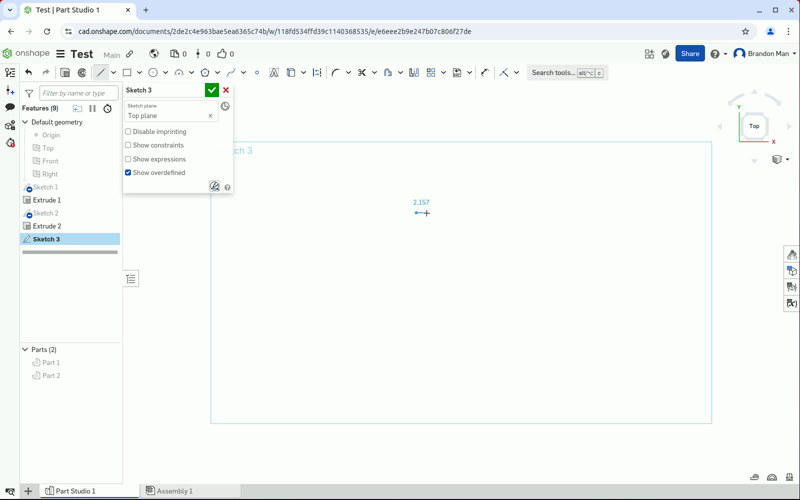
click(426, 212)
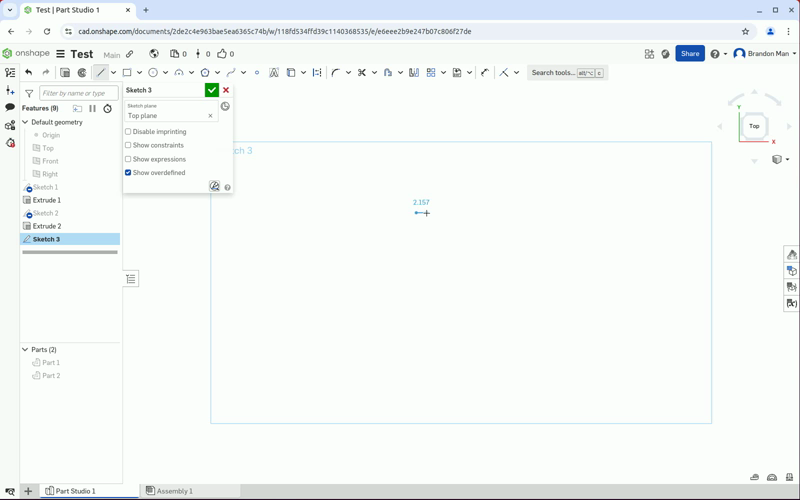
key_up(shift)
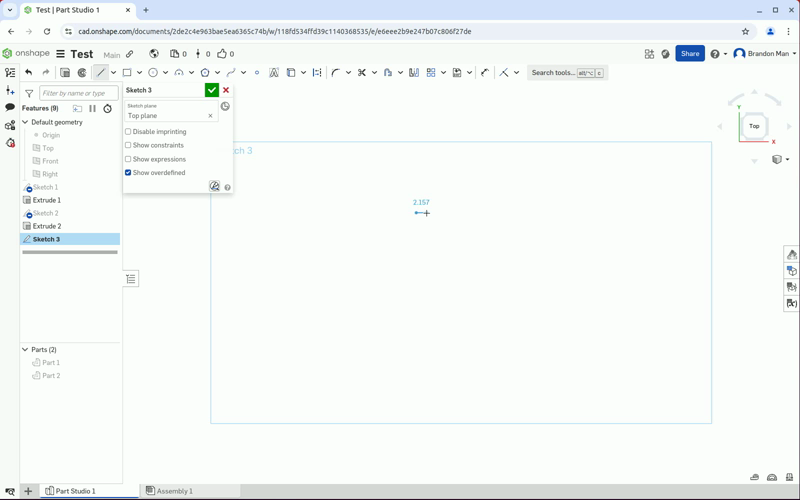
key_down(shift)
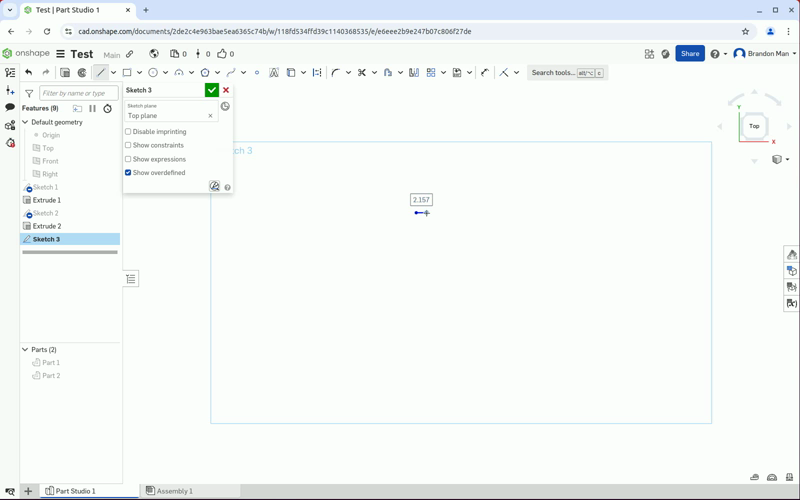
mouse_move(456, 212)
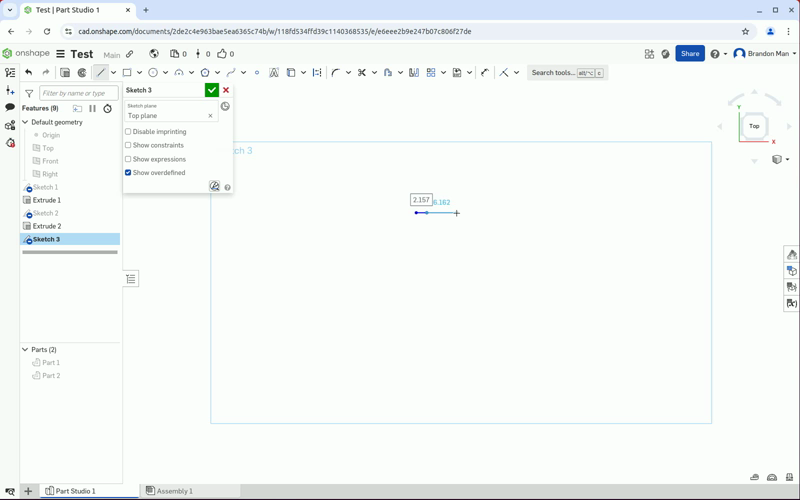
mouse_move(426, 192)
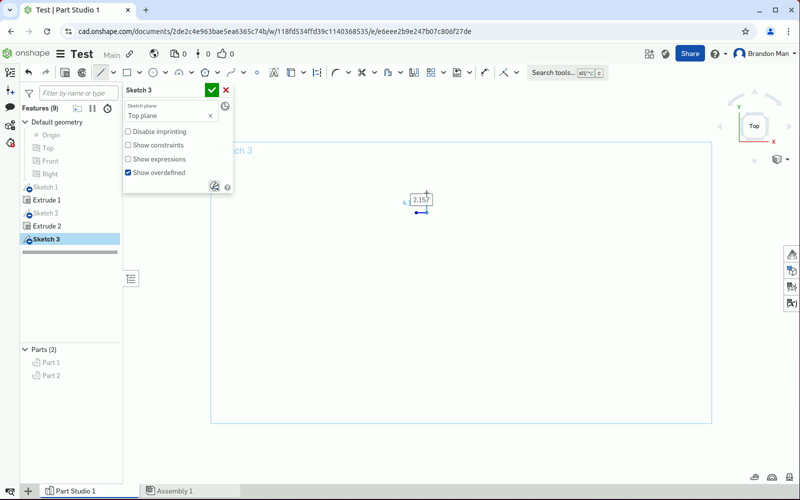
click(426, 192)
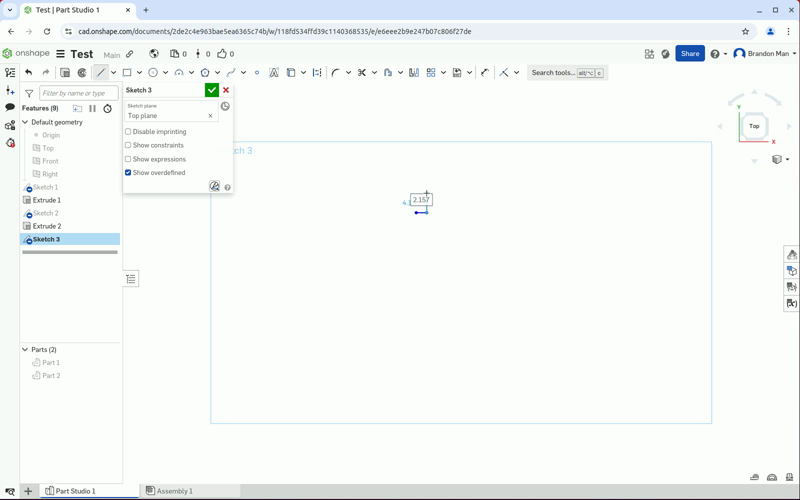
key_up(shift)
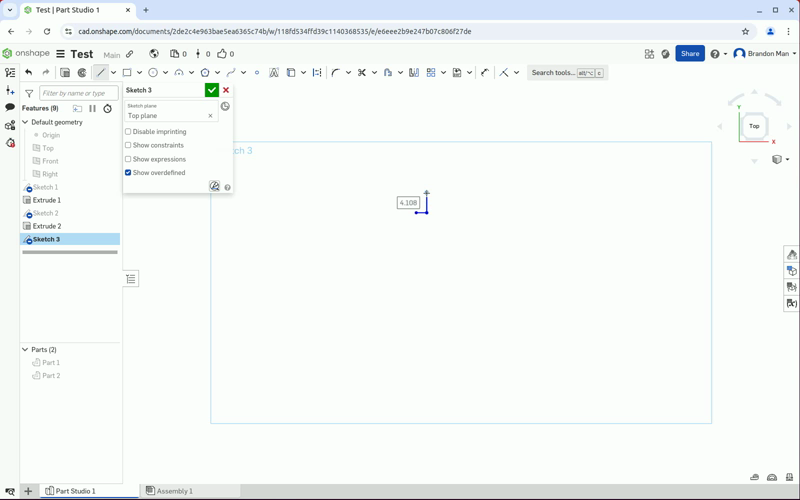
key_down(shift)
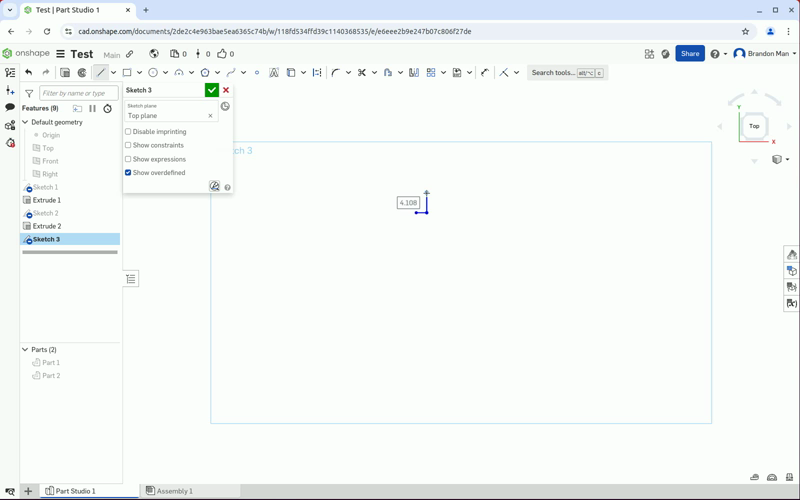
mouse_move(456, 192)
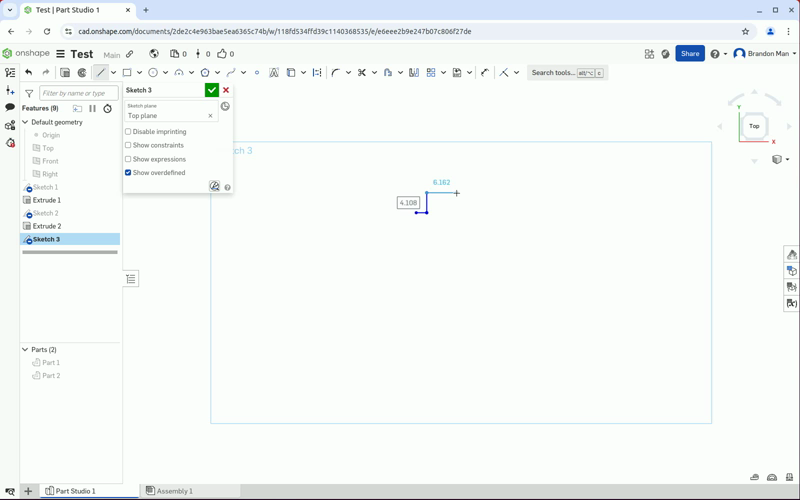
mouse_move(416, 192)
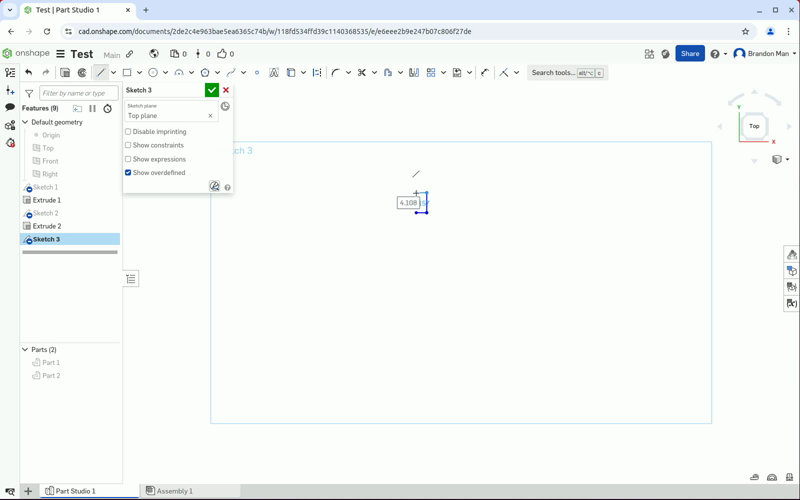
click(416, 192)
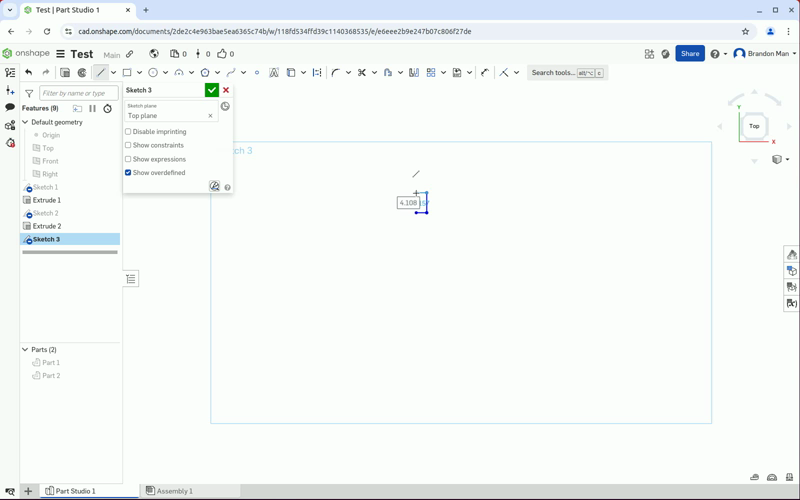
key_up(shift)
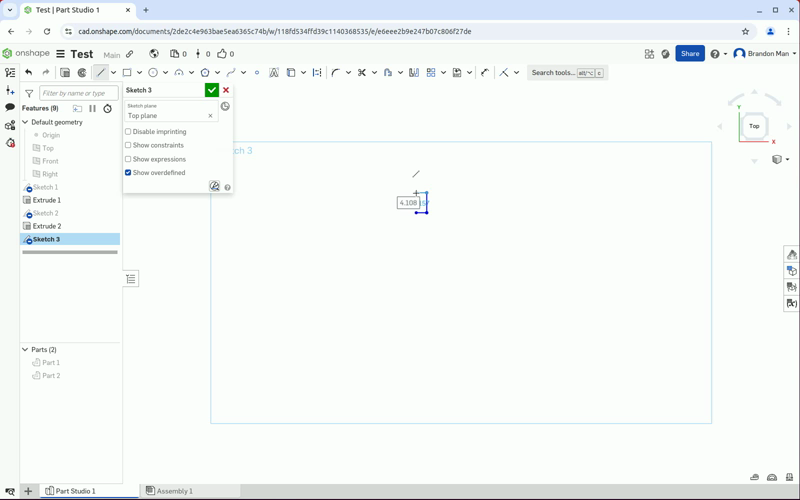
mouse_move(446, 192)
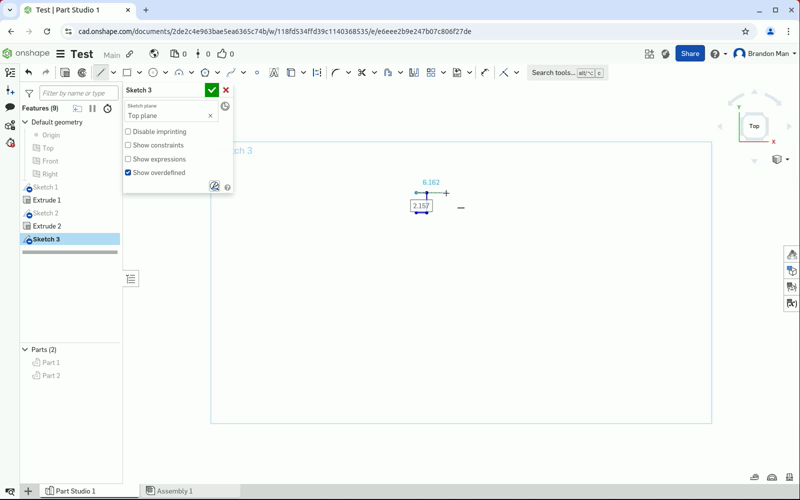
key_down(shift)
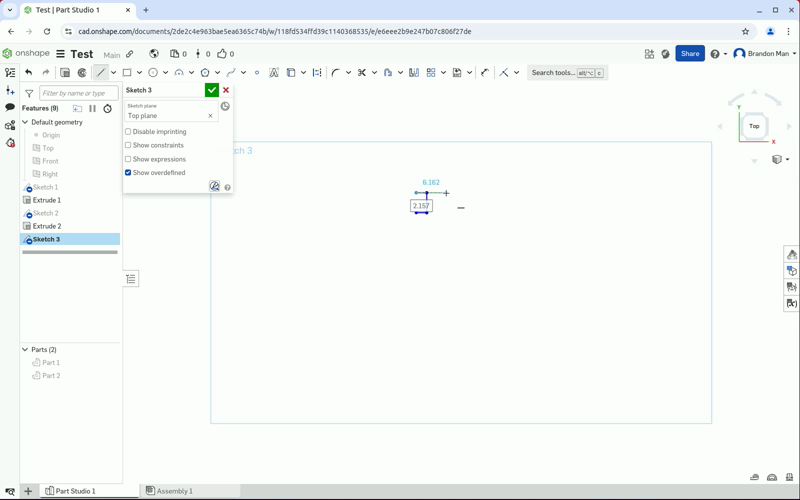
mouse_move(416, 212)
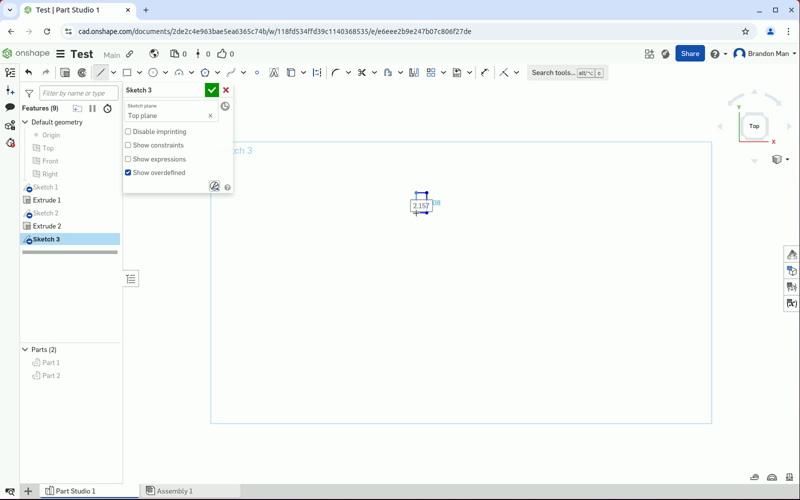
key_up(shift)
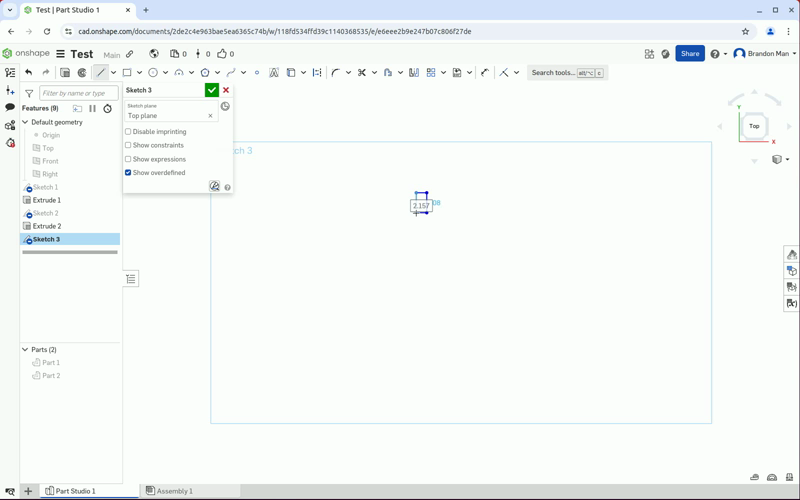
click(416, 212)
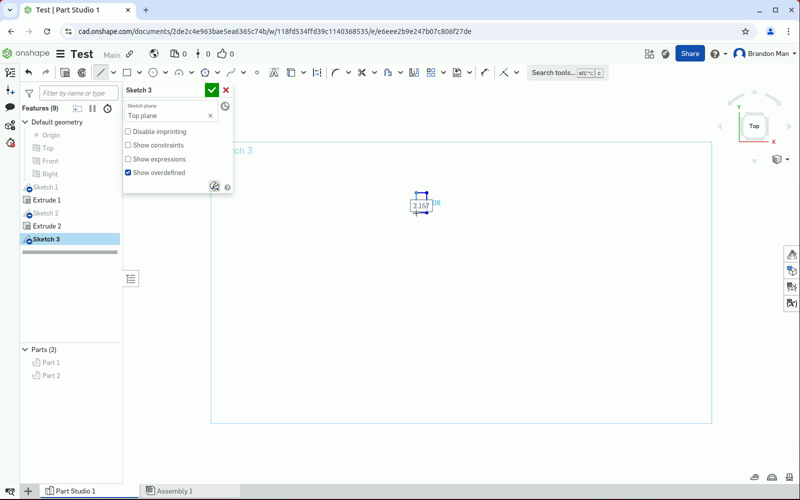
key(esc)
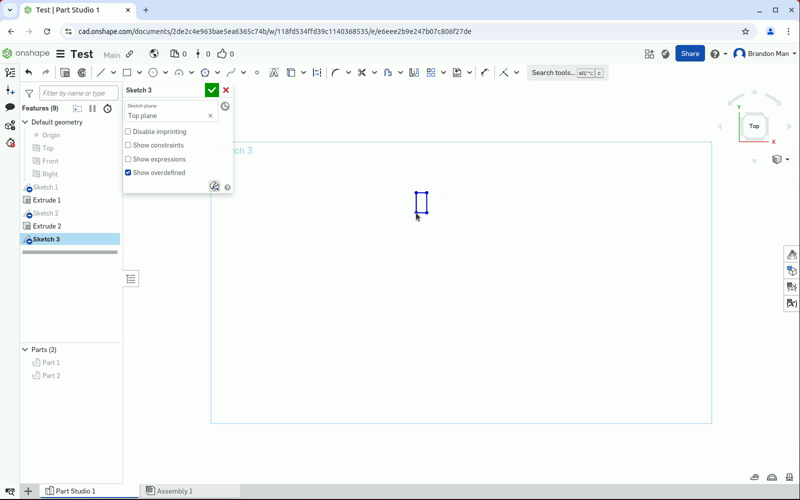
mouse_move(417, 209)
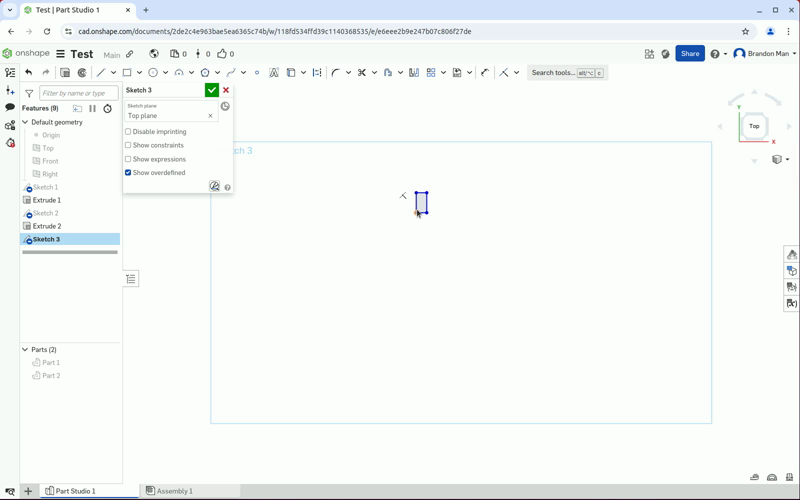
scroll(6)
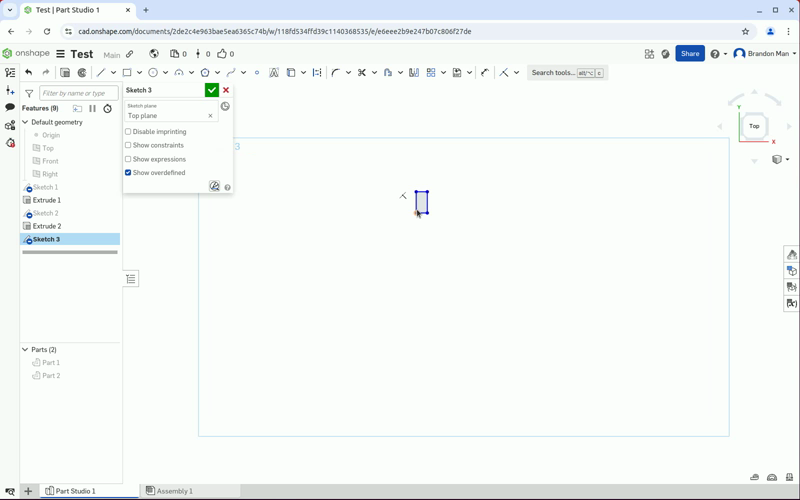
scroll(6)
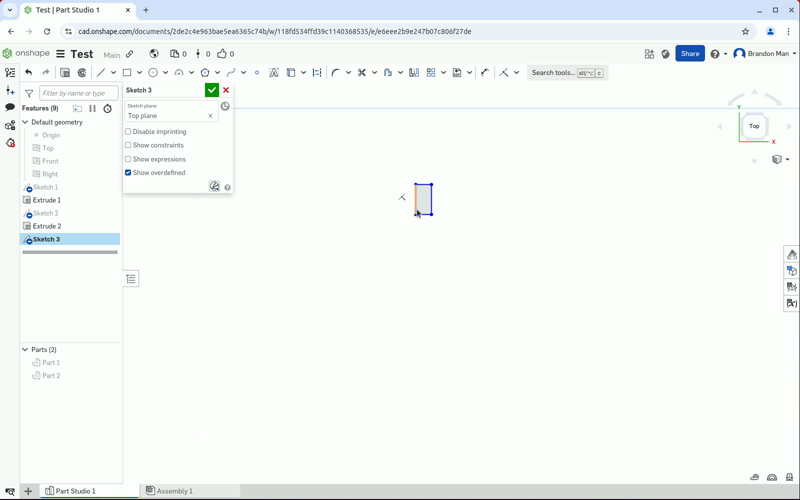
scroll(6)
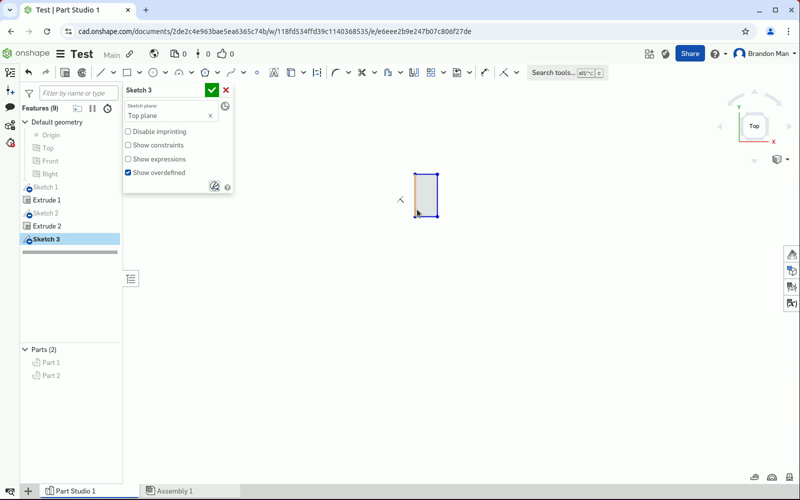
scroll(6)
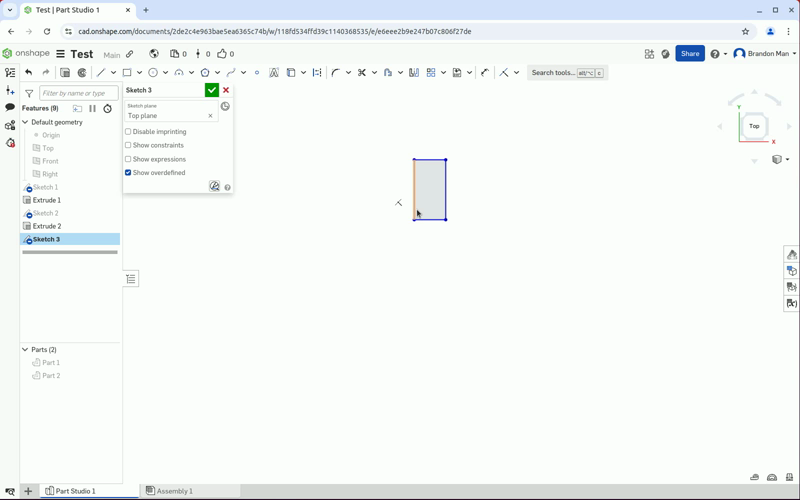
scroll(6)
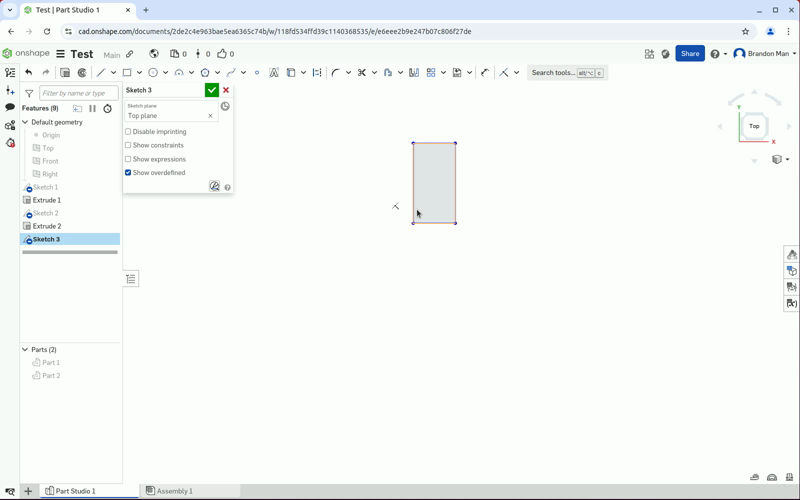
scroll(6)
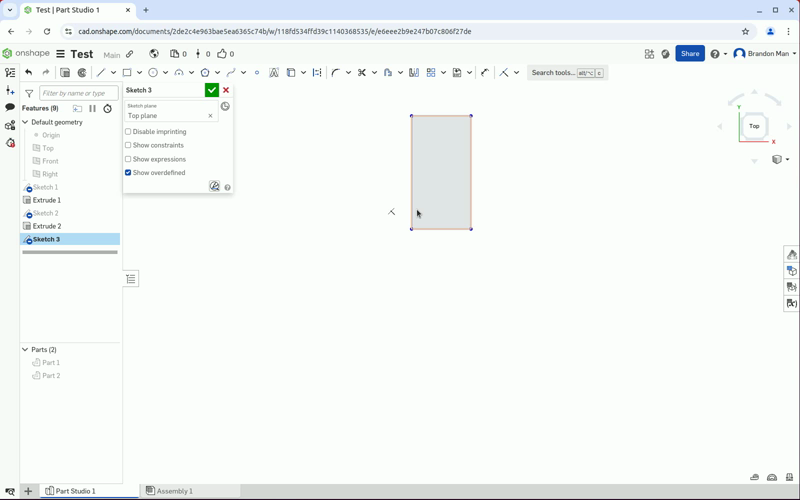
scroll(6)
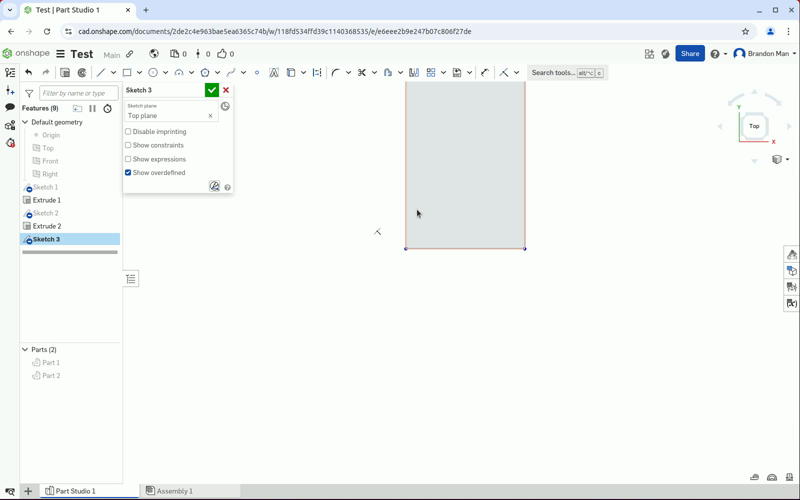
click(417, 209)
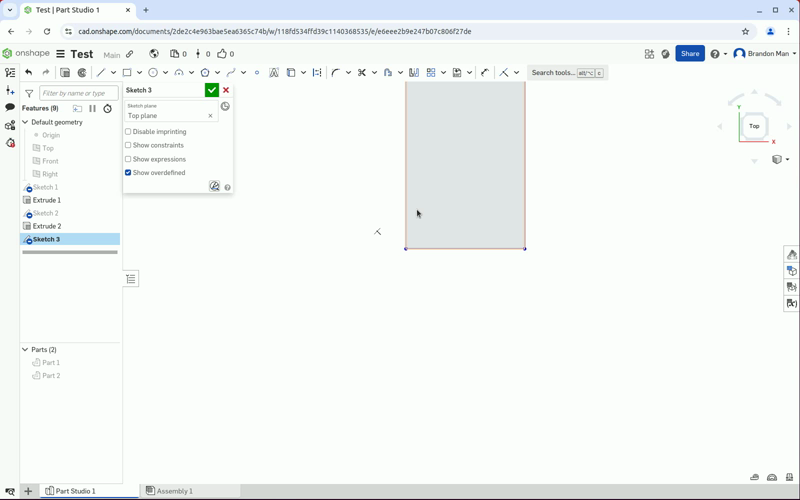
scroll(-6)
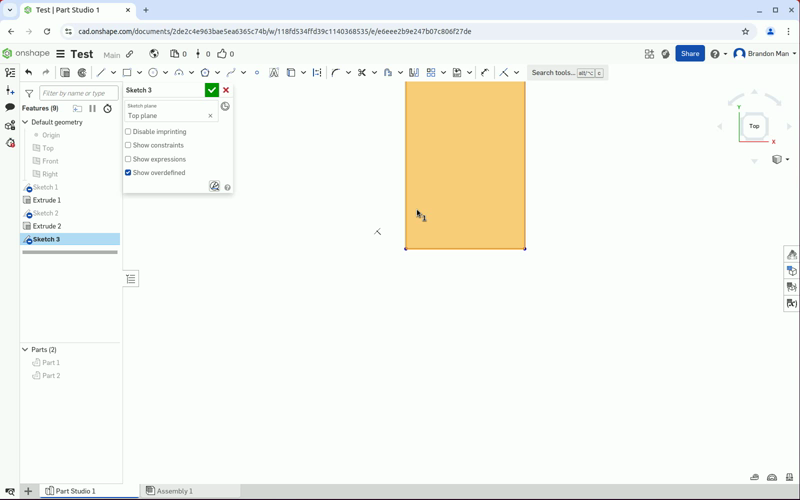
scroll(-6)
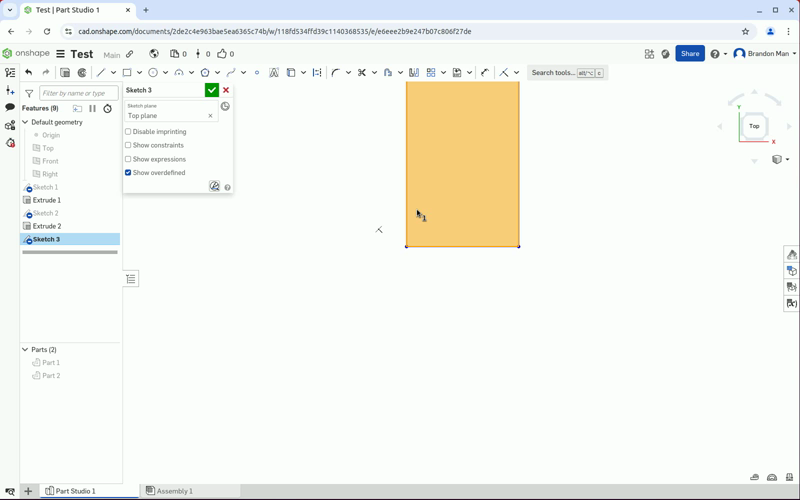
scroll(-6)
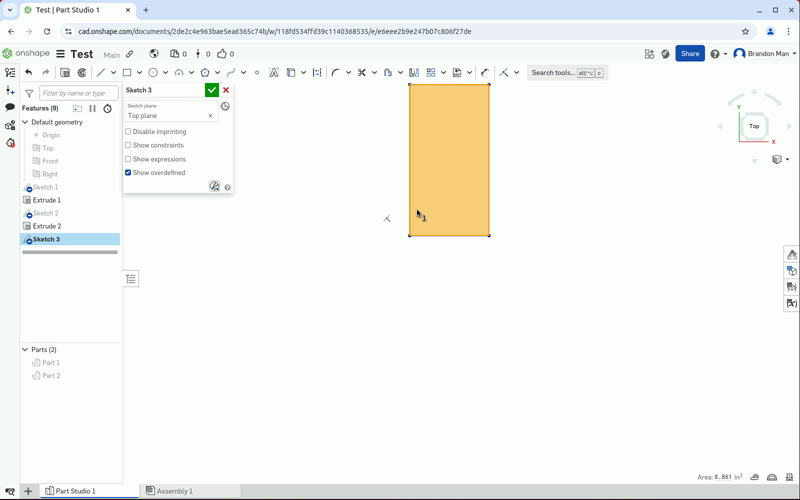
scroll(-6)
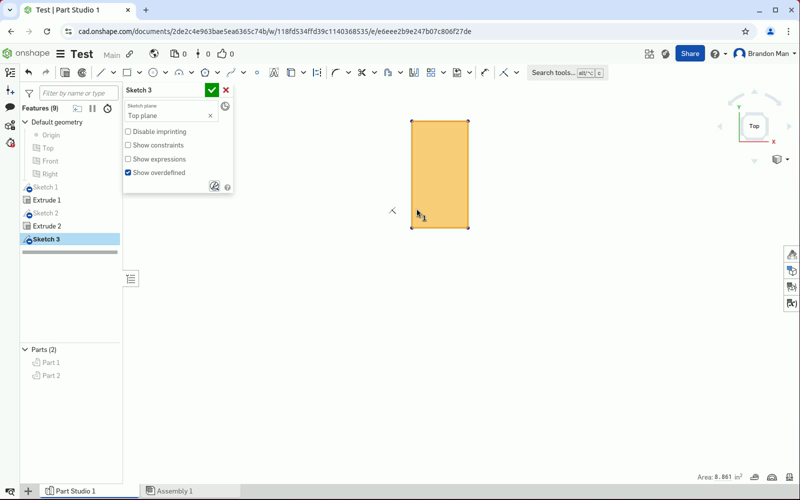
scroll(-6)
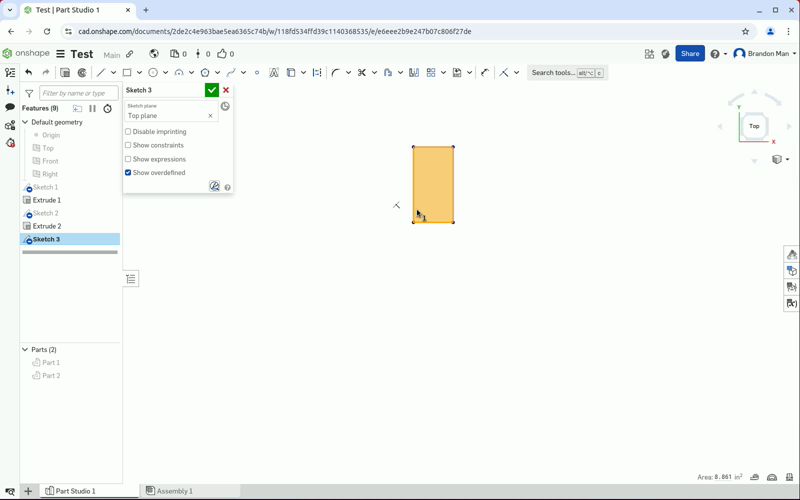
scroll(-6)
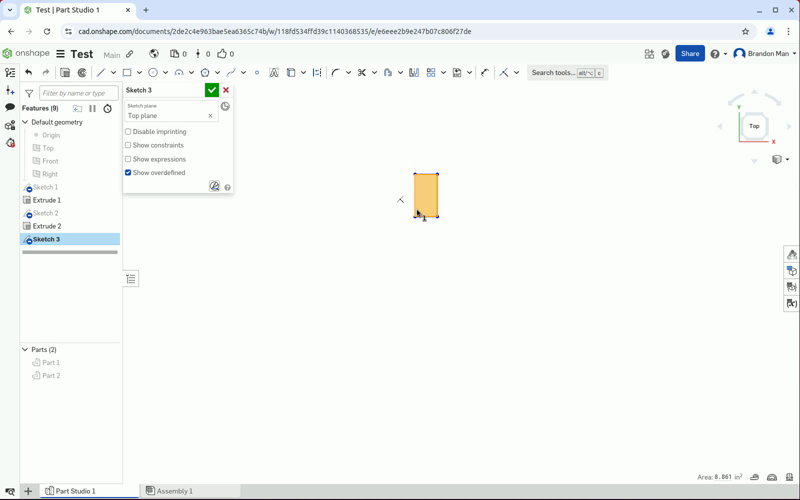
scroll(-6)
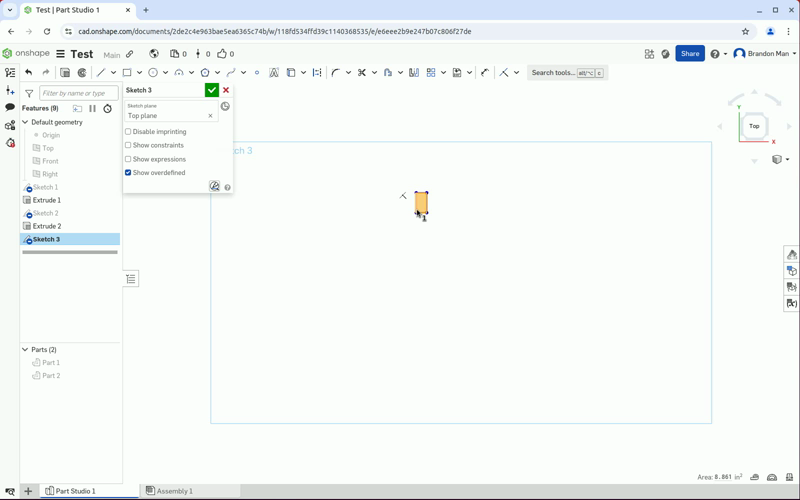
mouse_move(73, 352)
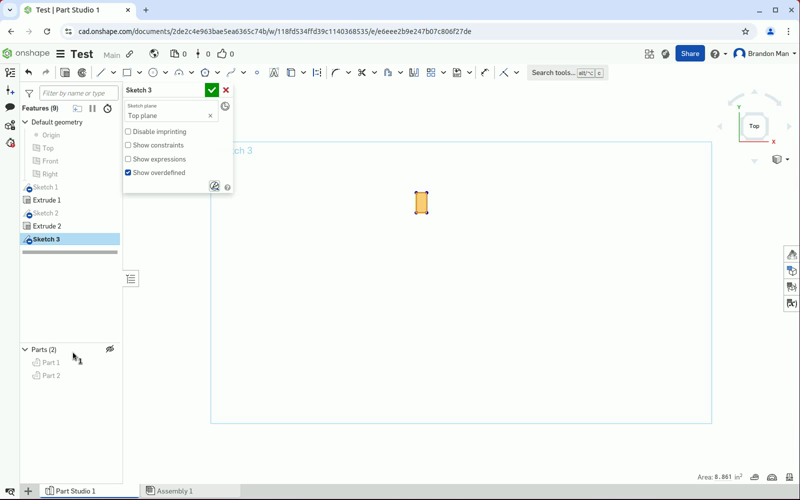
key(shift+y)
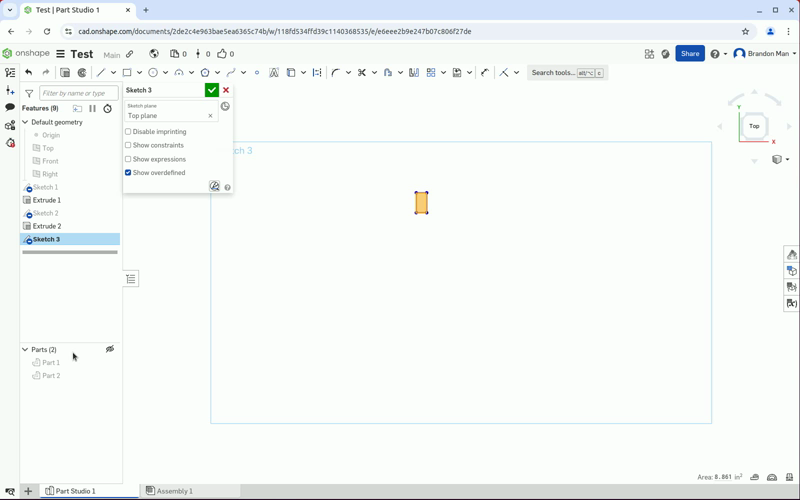
key(shift+e)
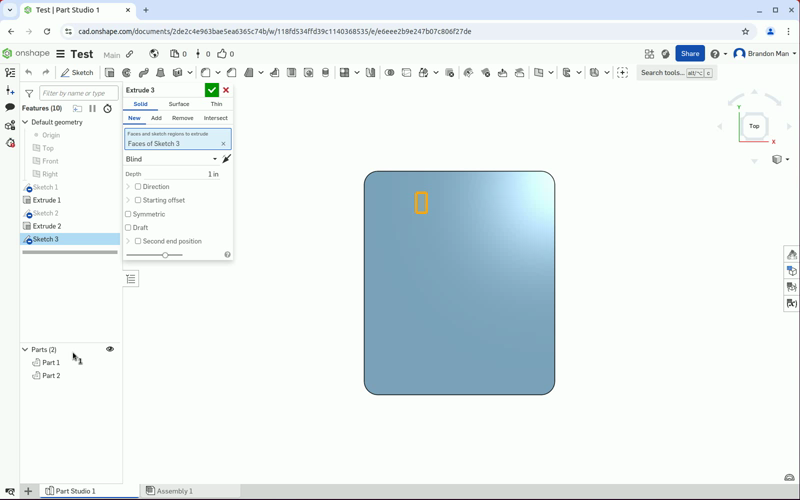
mouse_move(143, 106)
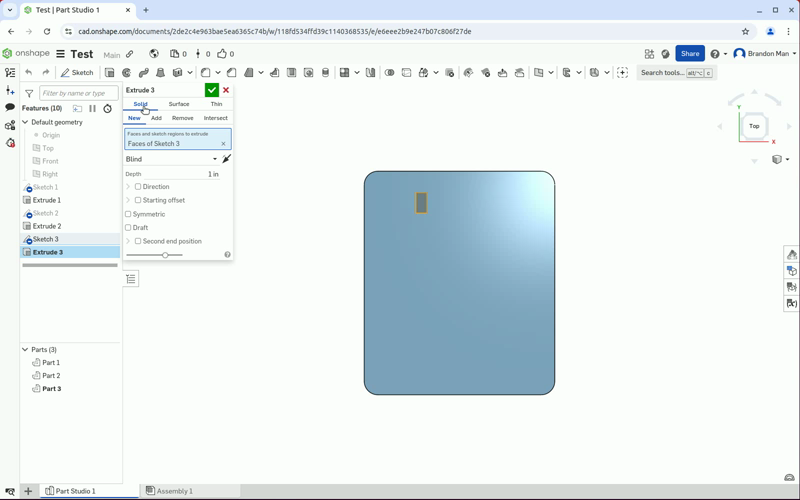
click(143, 106)
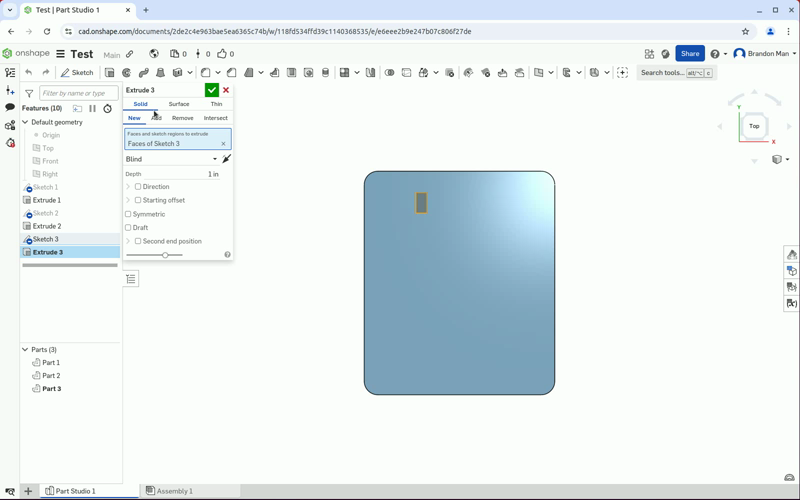
mouse_move(186, 120)
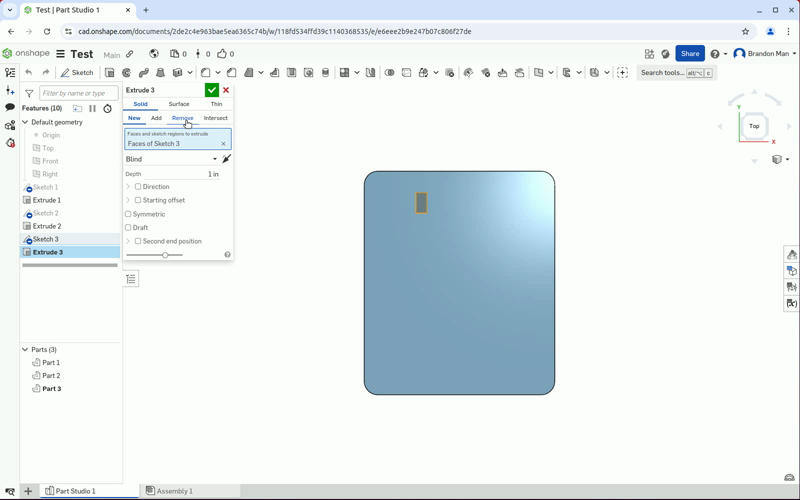
click(186, 120)
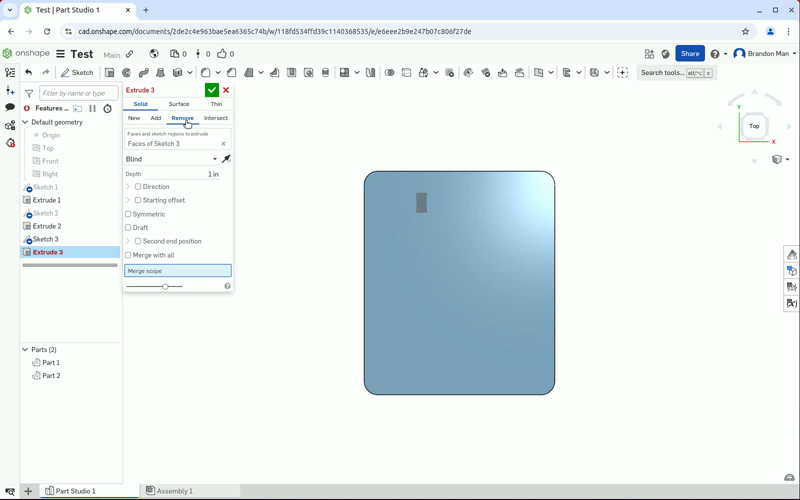
key(tab, 4)
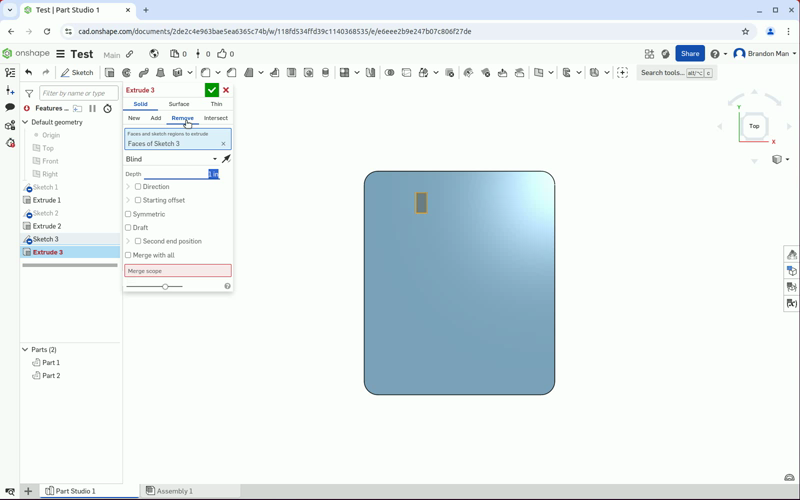
text(10.11)
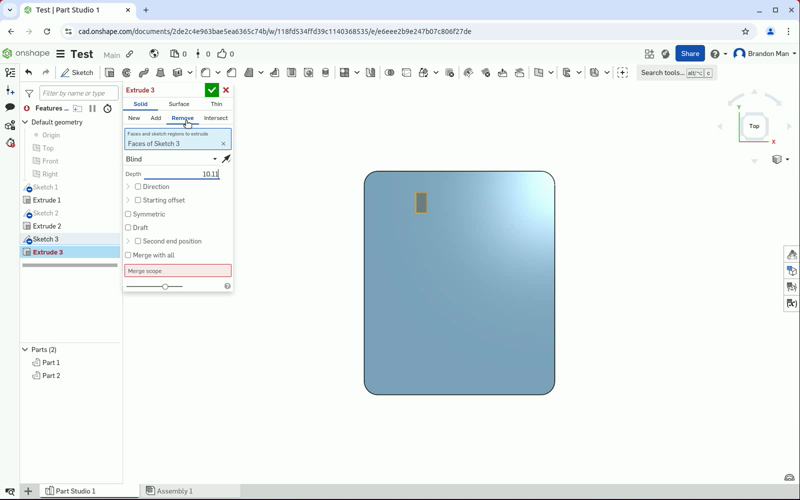
key(tab, 3)
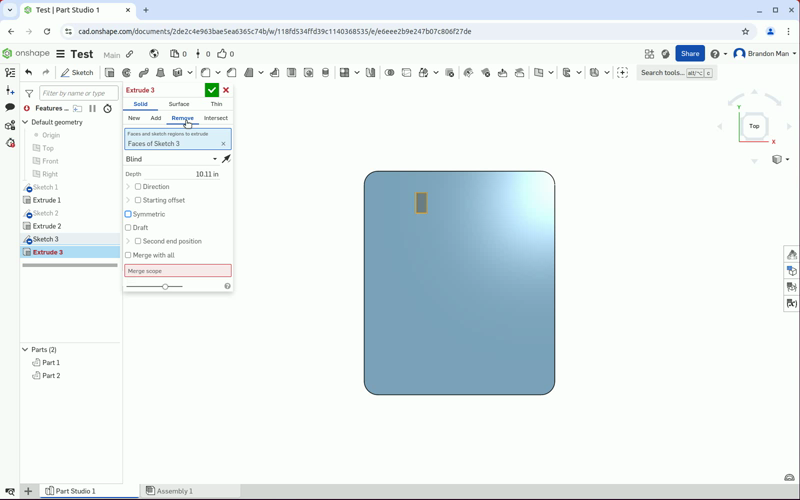
key(space)
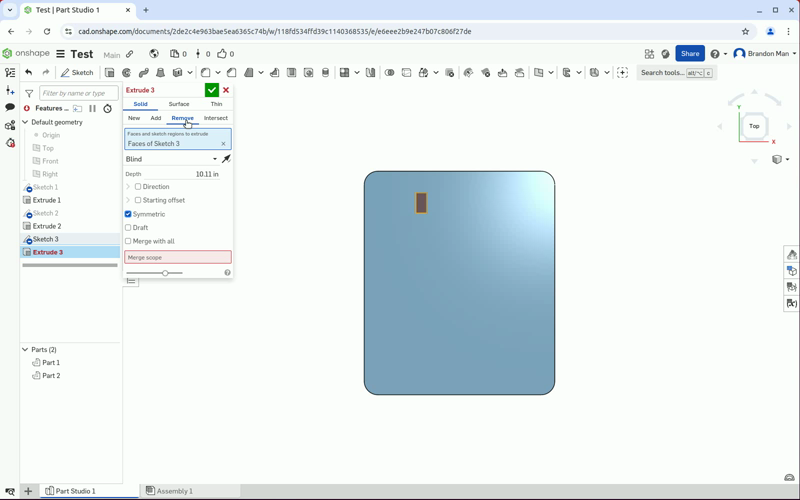
key(tab, 2)
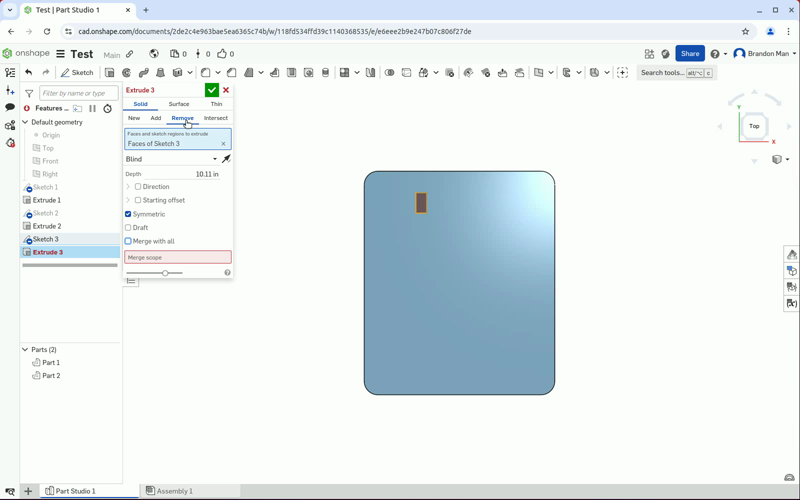
key(space)
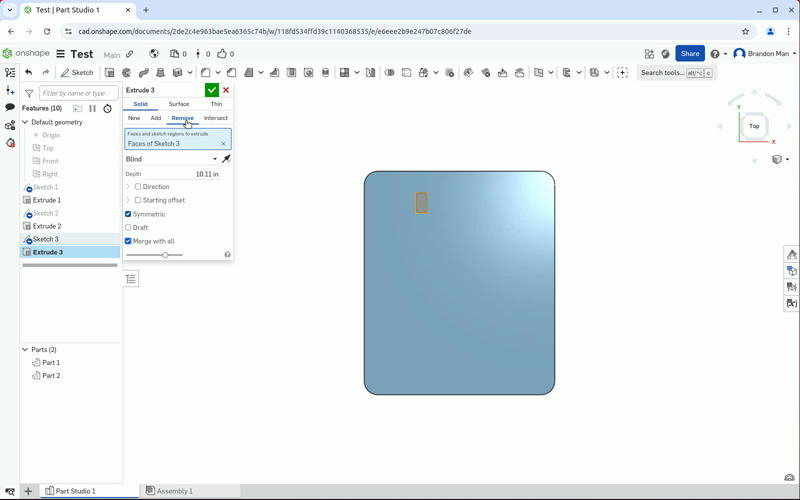
key(enter)
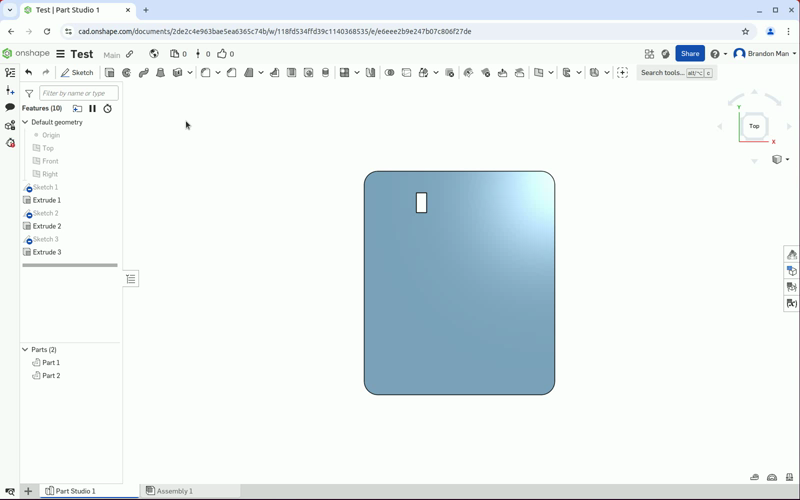
key(shift+h)
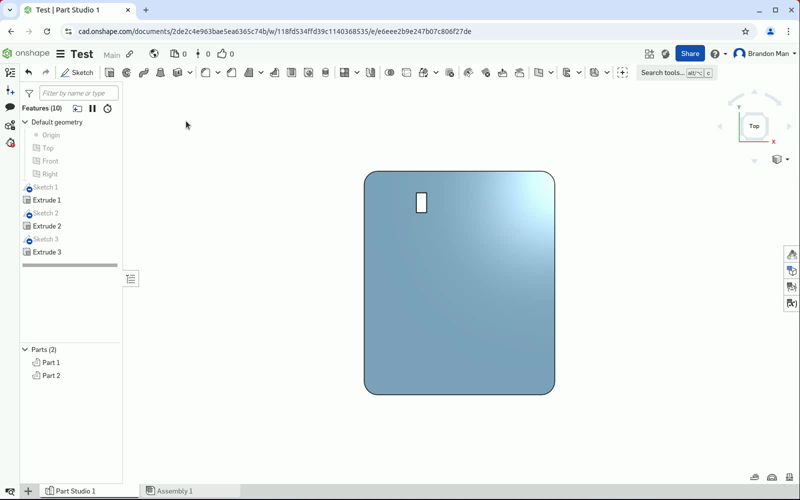
key(shift+h)
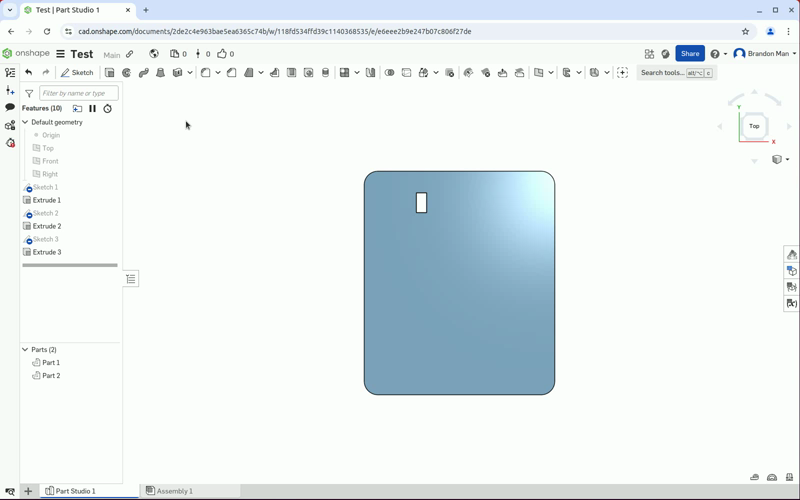
key(shift+7)
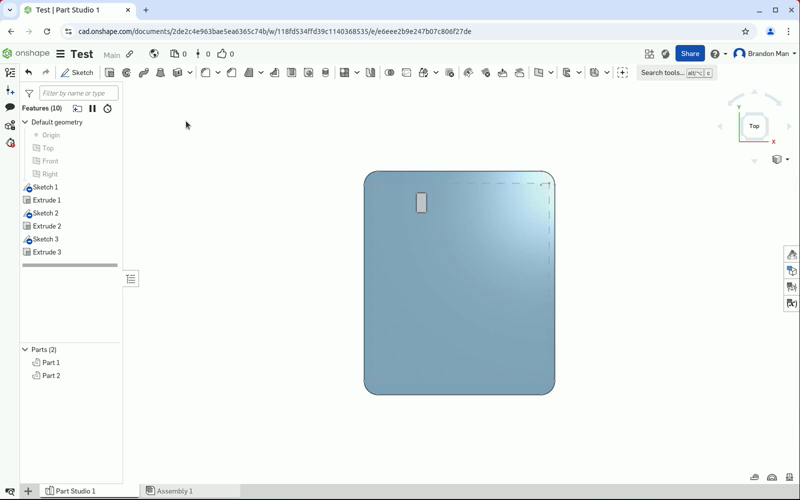
key(up, 3)
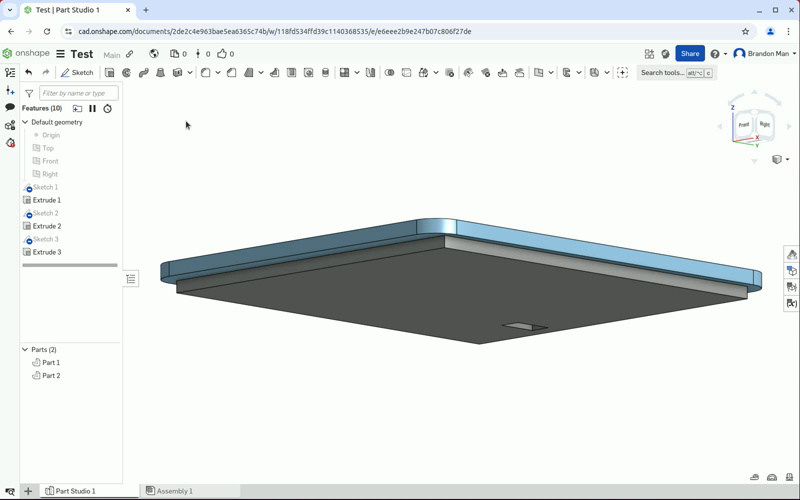
key(left, 3)
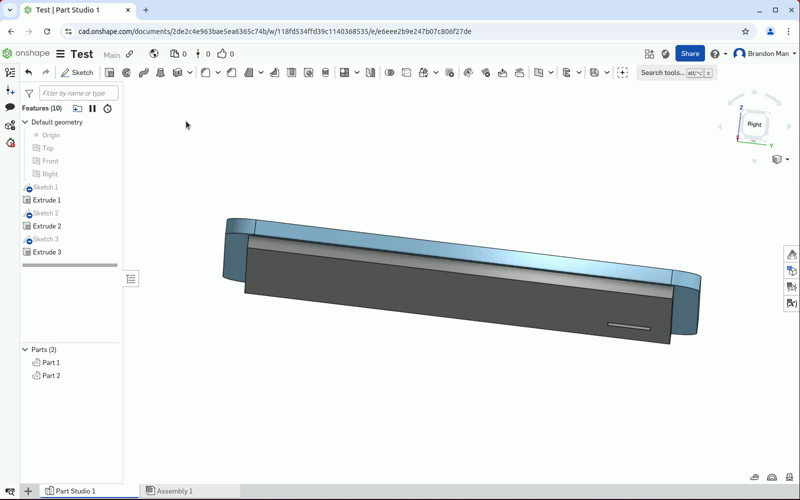
key(right, 3)
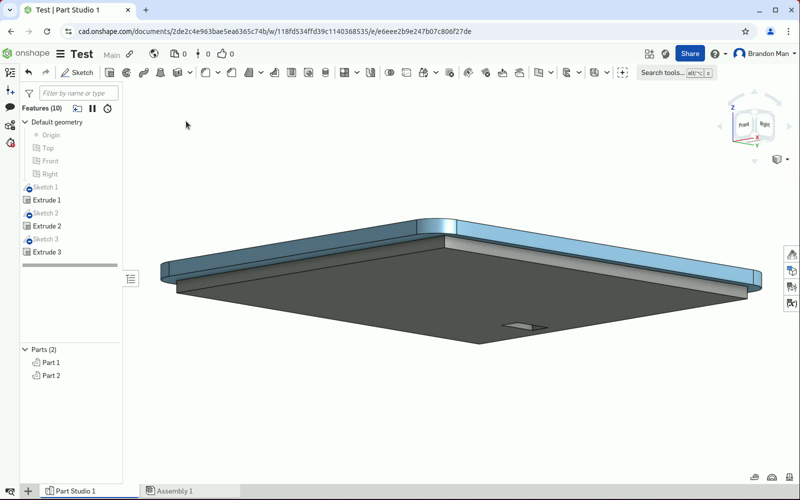
key(down, 3)
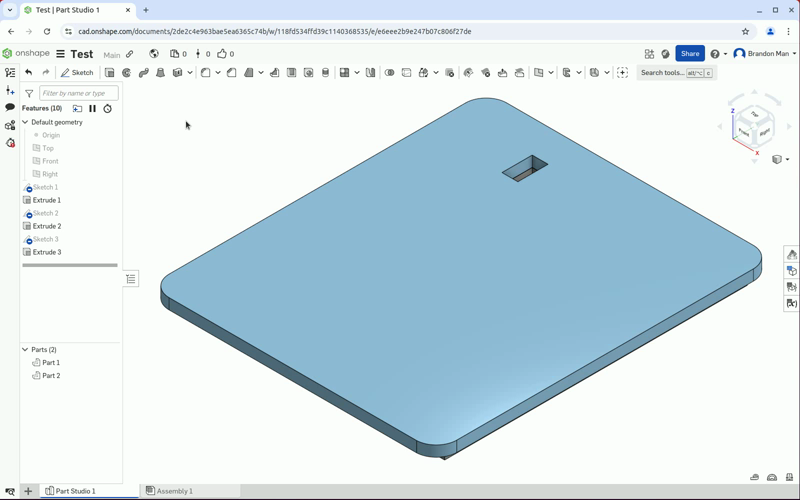
mouse_move(73, 189)
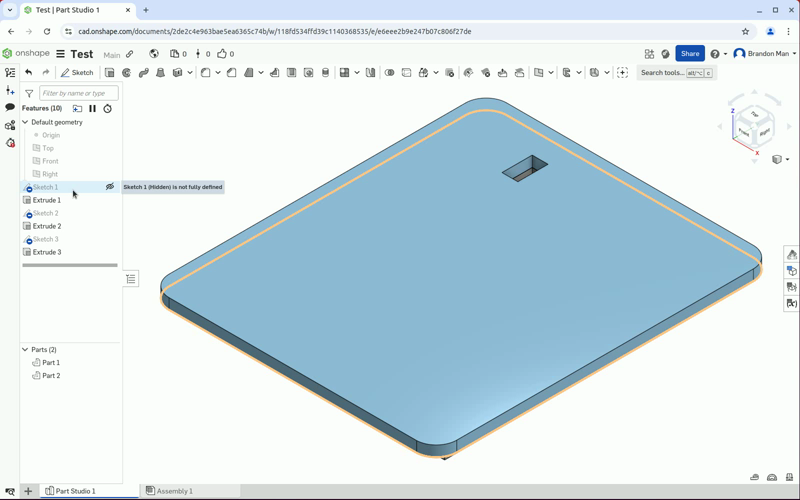
click(73, 189)